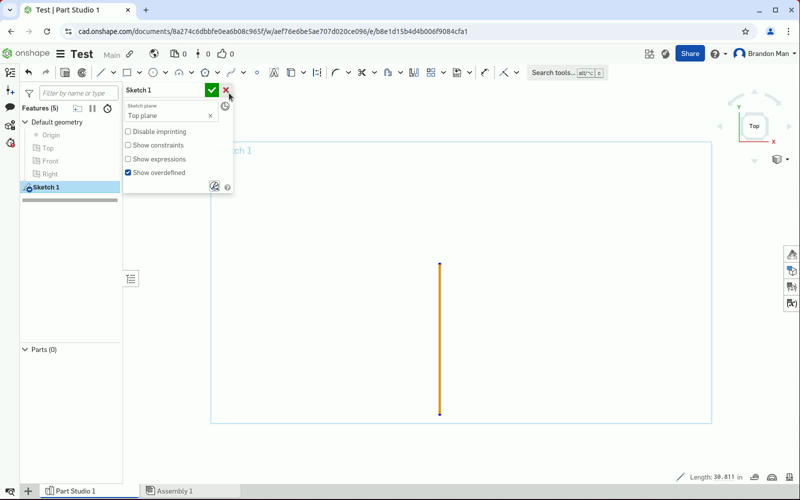
key(shift+h)
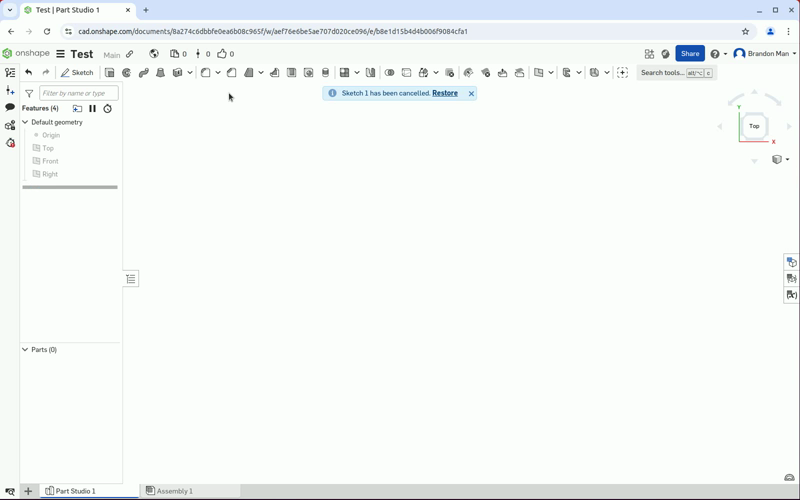
mouse_move(73, 352)
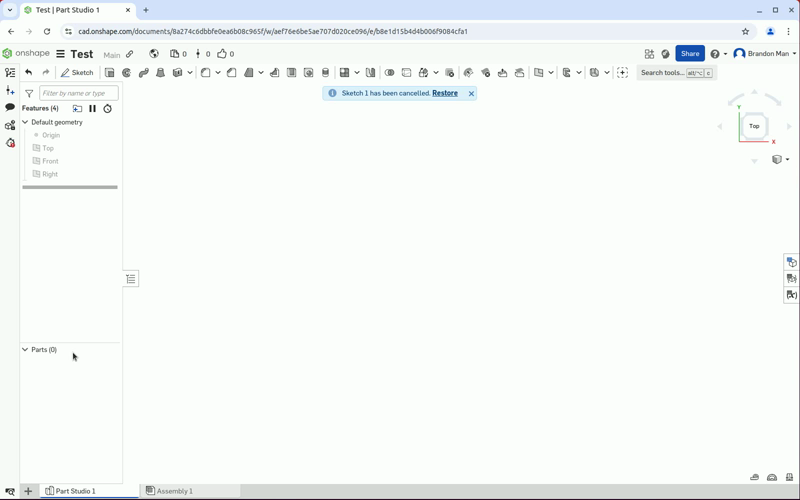
key(y)
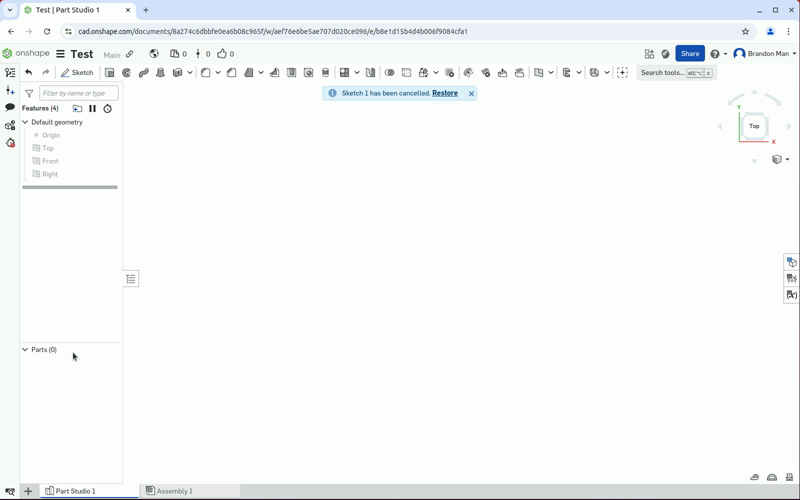
key(shift+p)
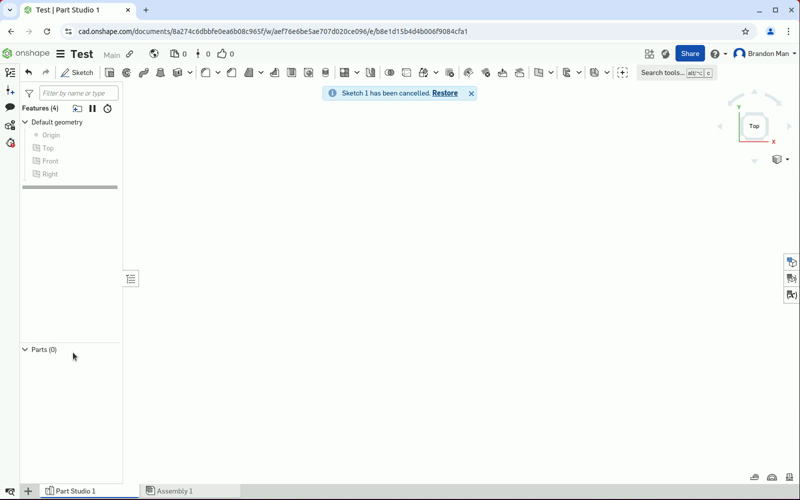
key(space)
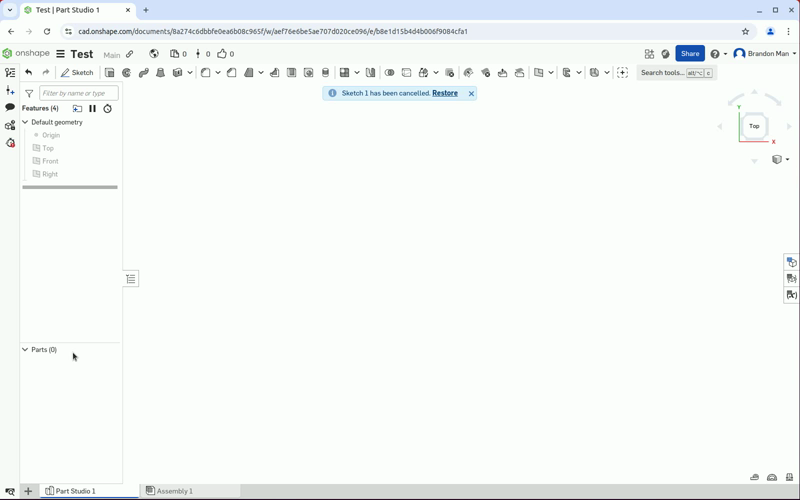
key_down(shift)
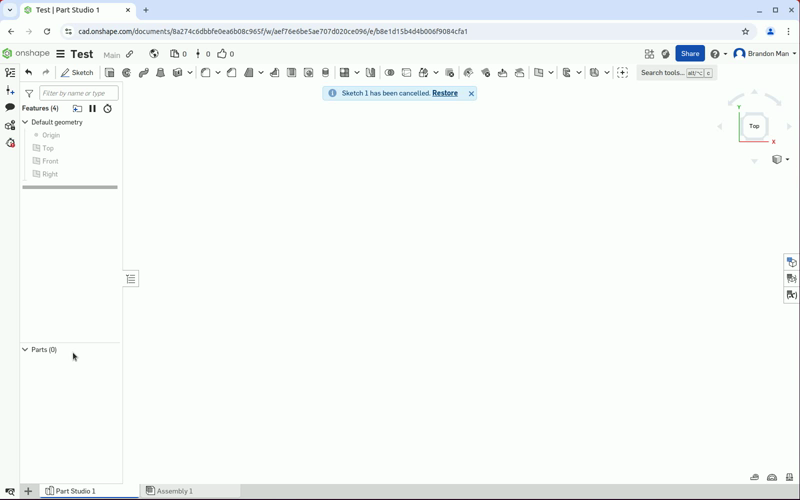
key(up)
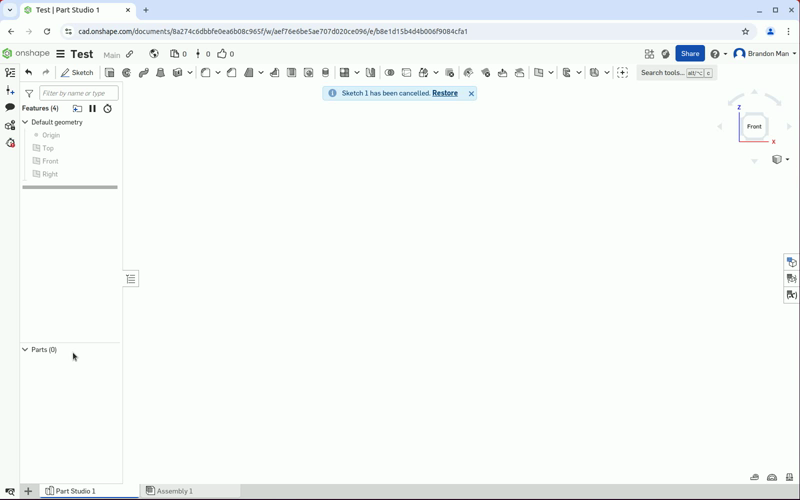
key_up(shift)
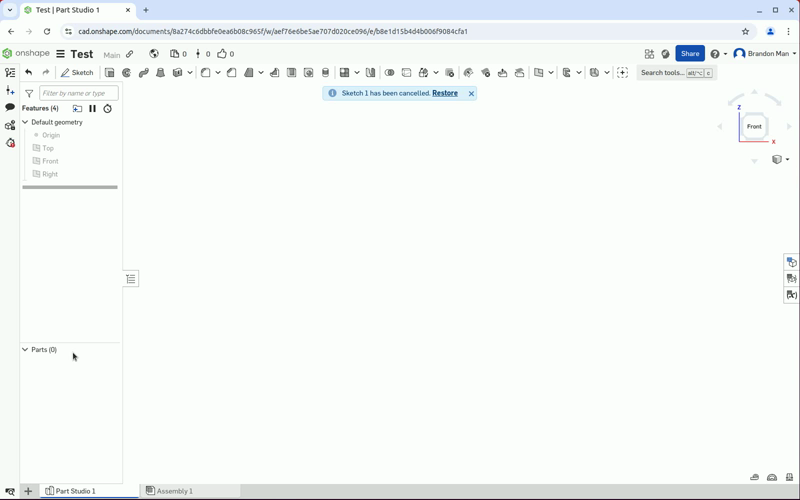
mouse_move(73, 352)
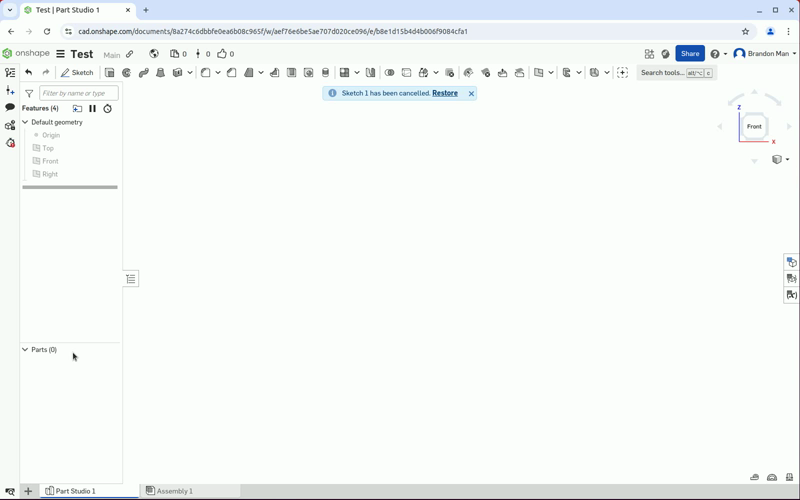
key(shift+y)
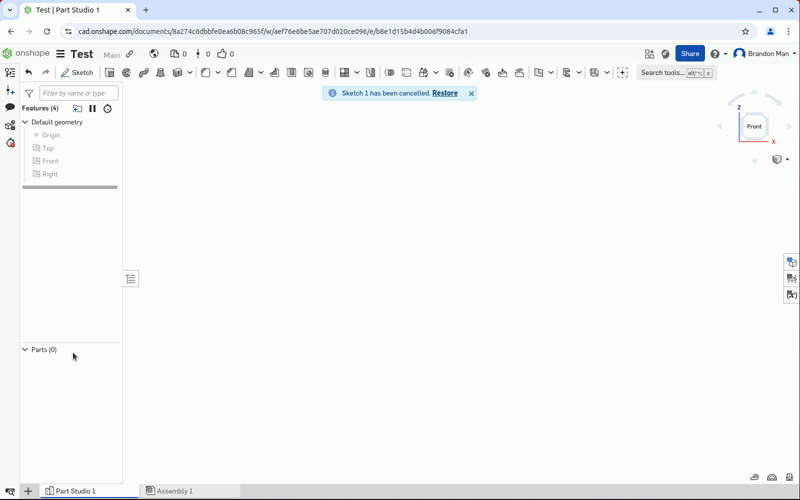
key(shift+s)
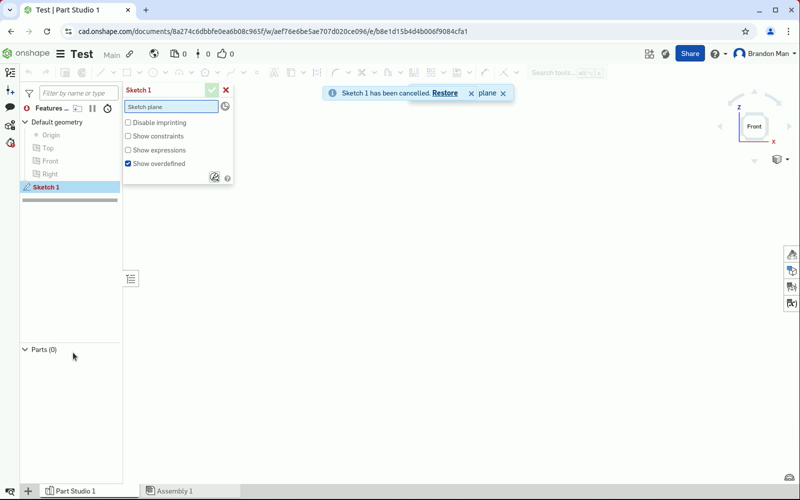
mouse_move(73, 163)
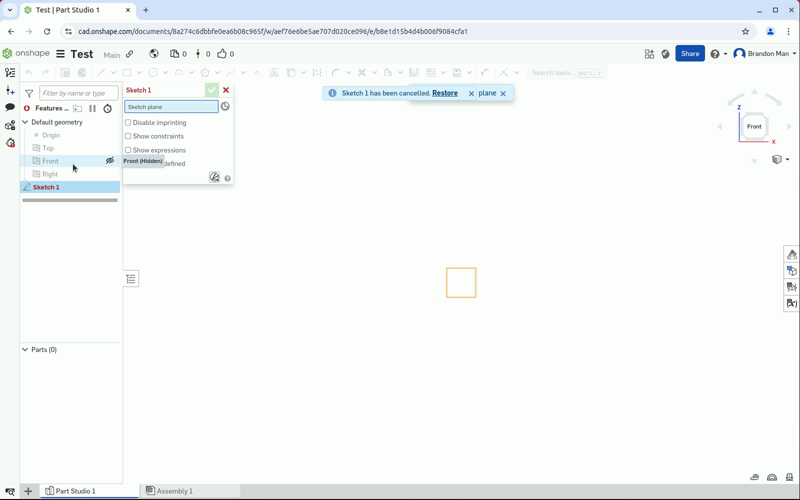
click(73, 163)
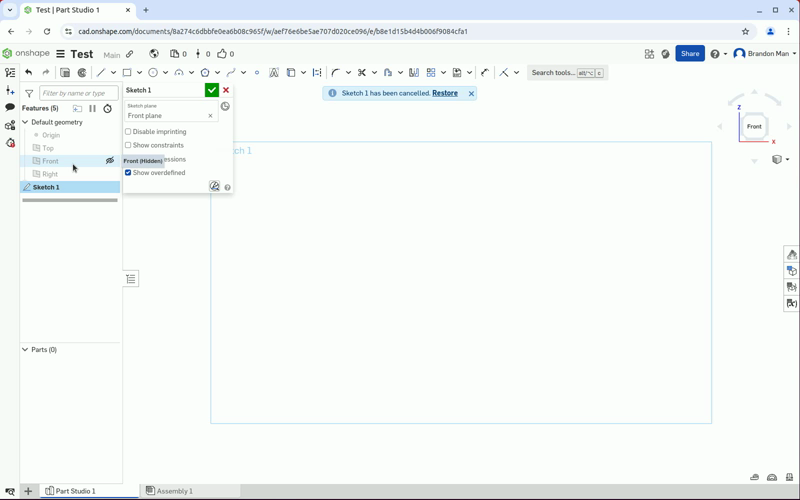
mouse_move(73, 352)
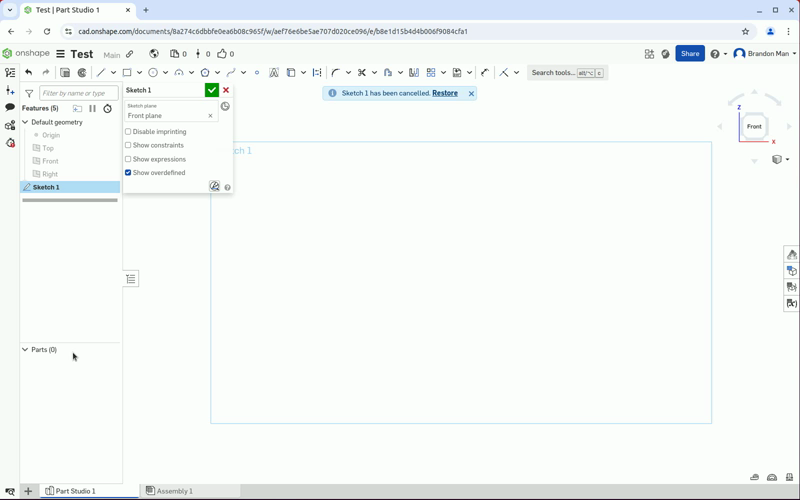
key(y)
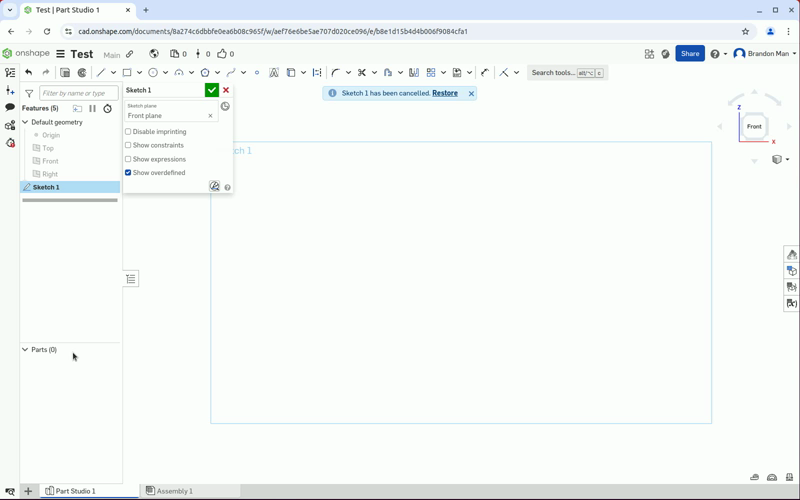
key(l)
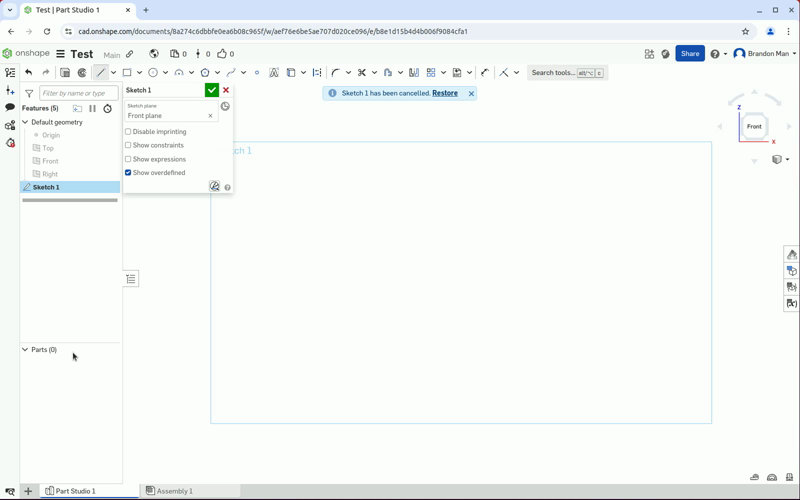
key_down(shift)
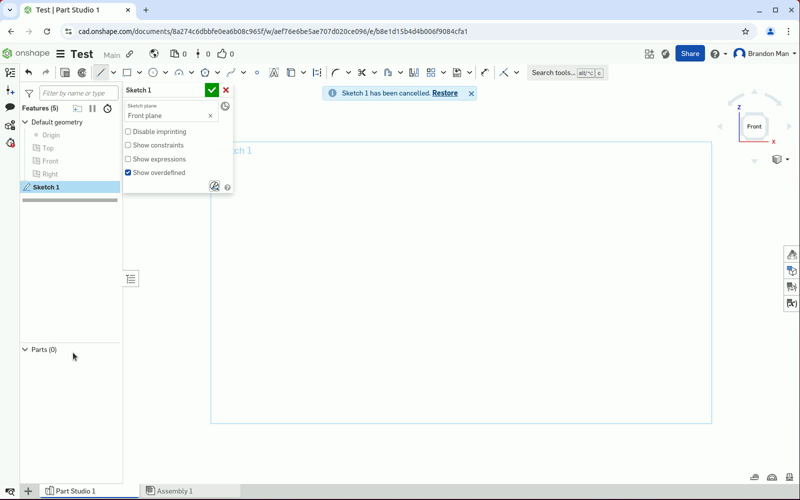
mouse_move(460, 282)
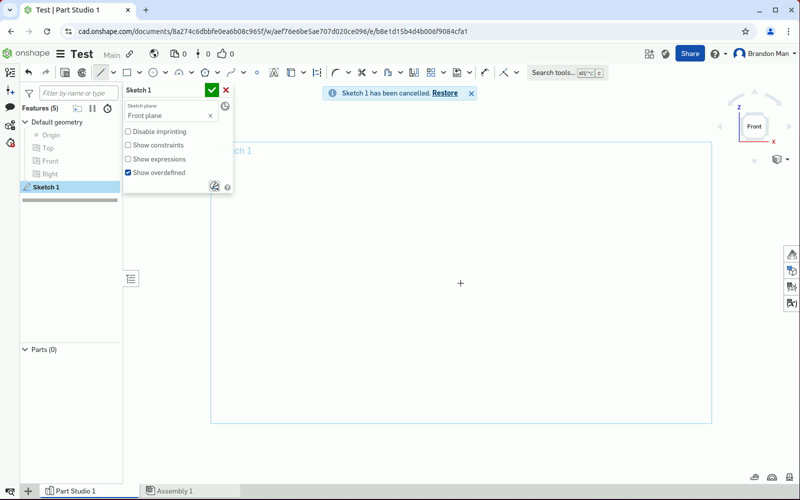
click(460, 282)
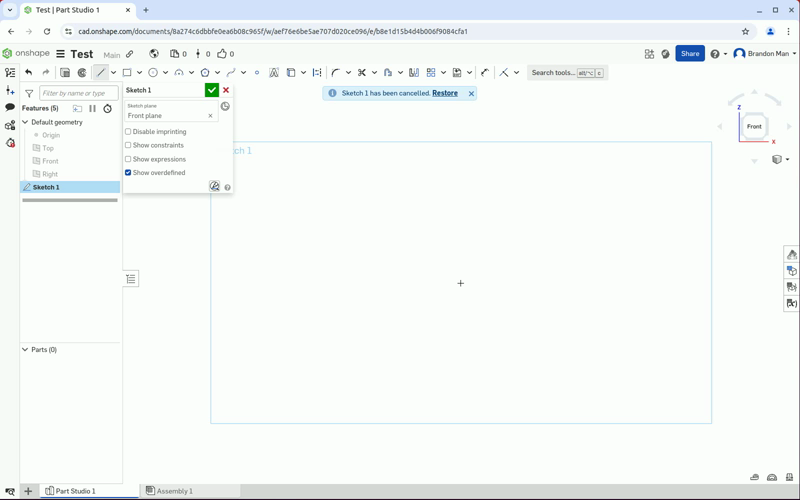
key_up(shift)
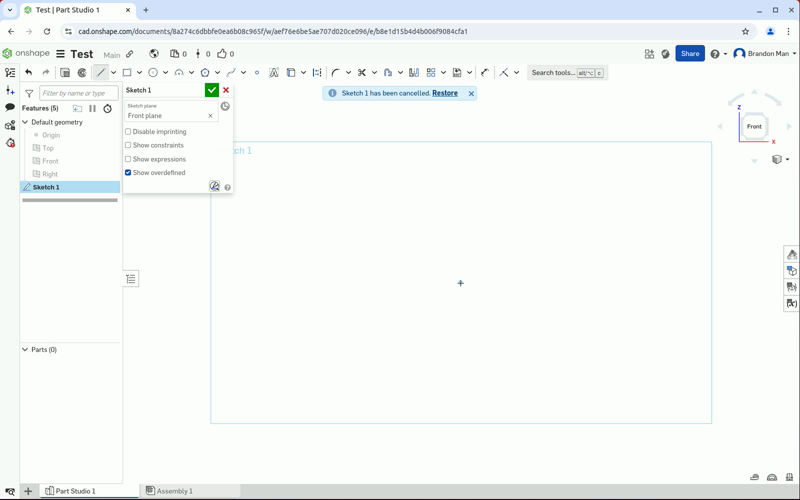
key_down(shift)
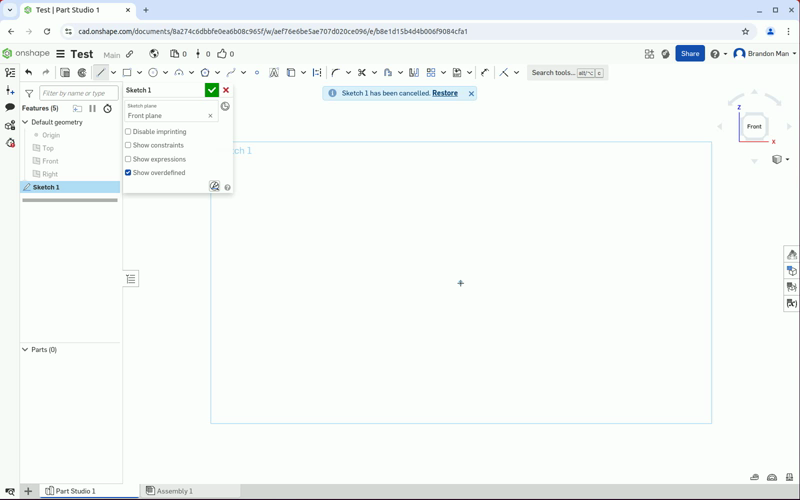
mouse_move(573, 282)
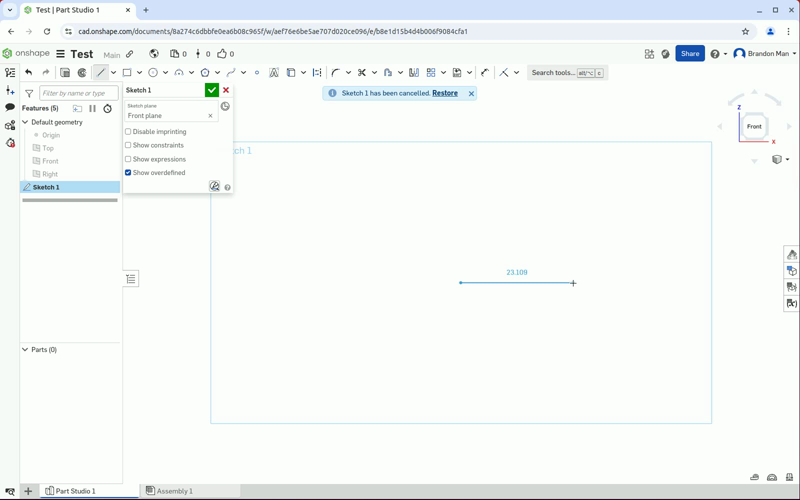
click(573, 282)
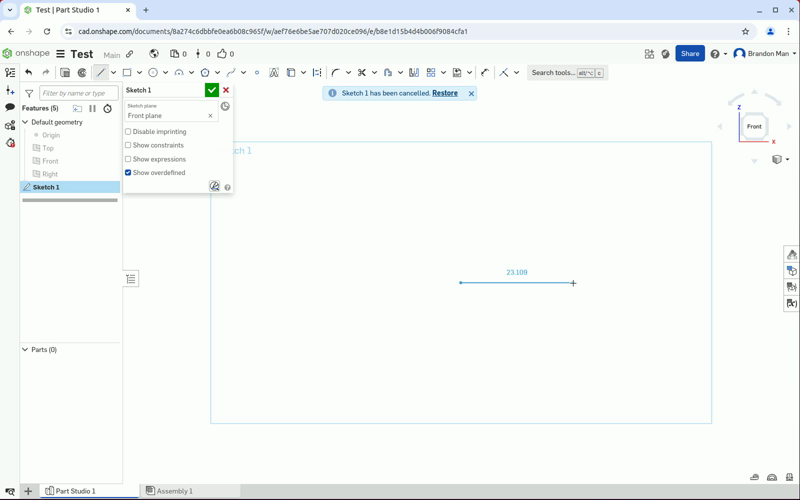
key_up(shift)
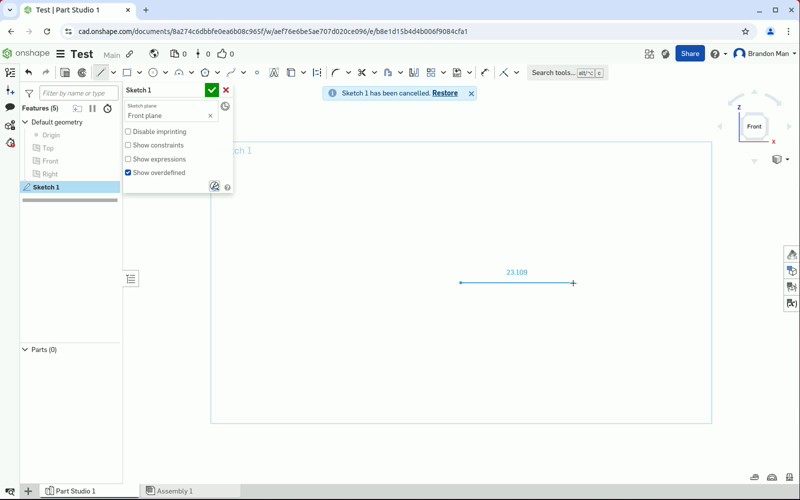
key_down(shift)
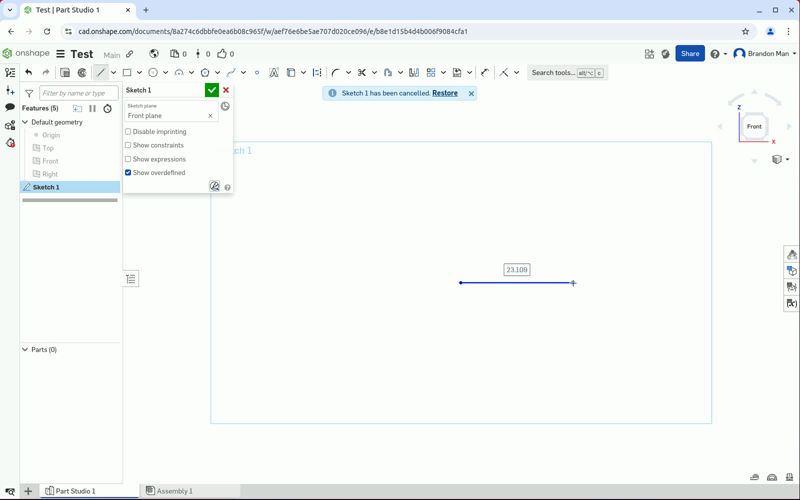
mouse_move(573, 213)
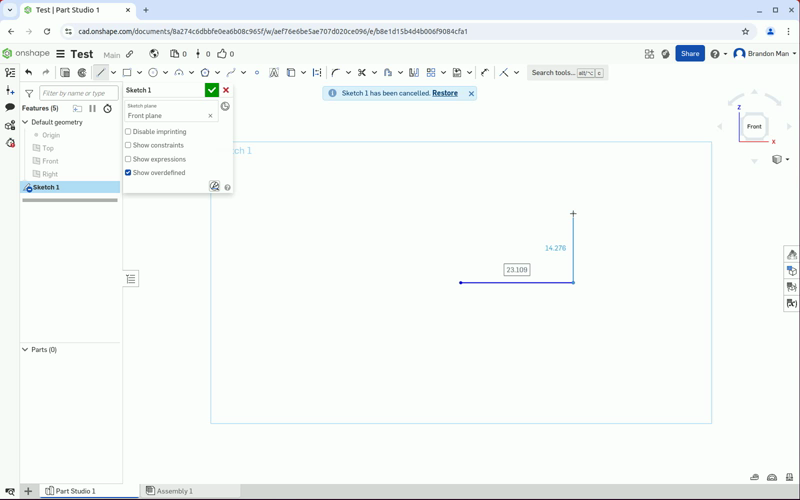
click(573, 213)
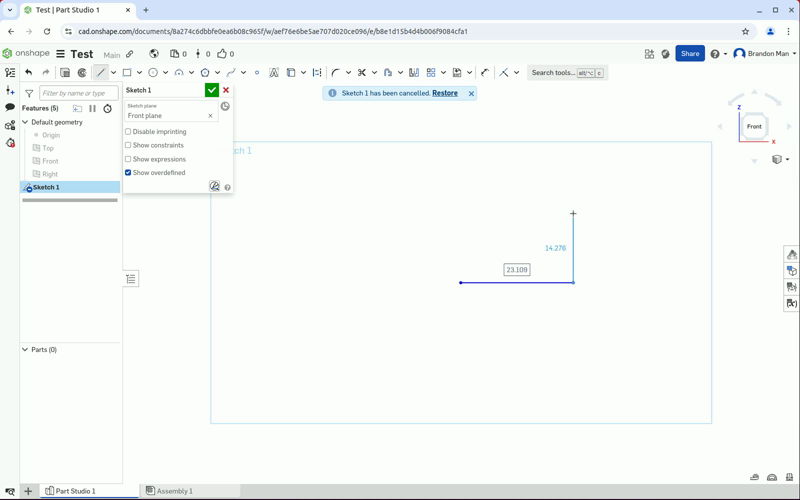
key_up(shift)
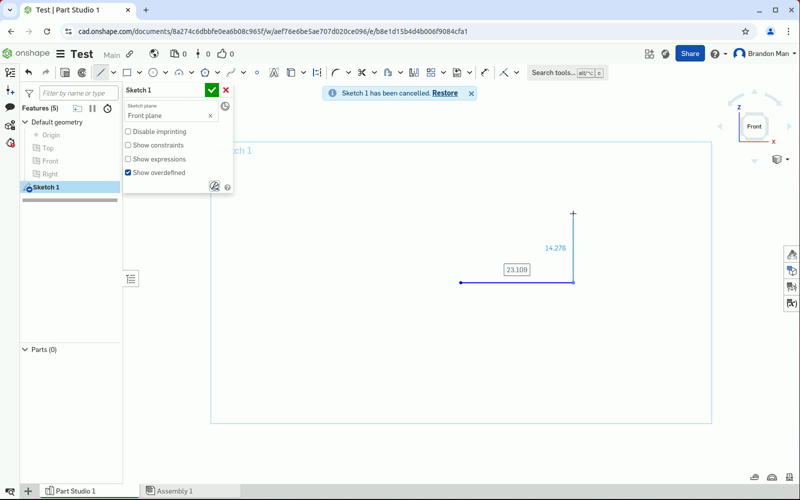
key_down(shift)
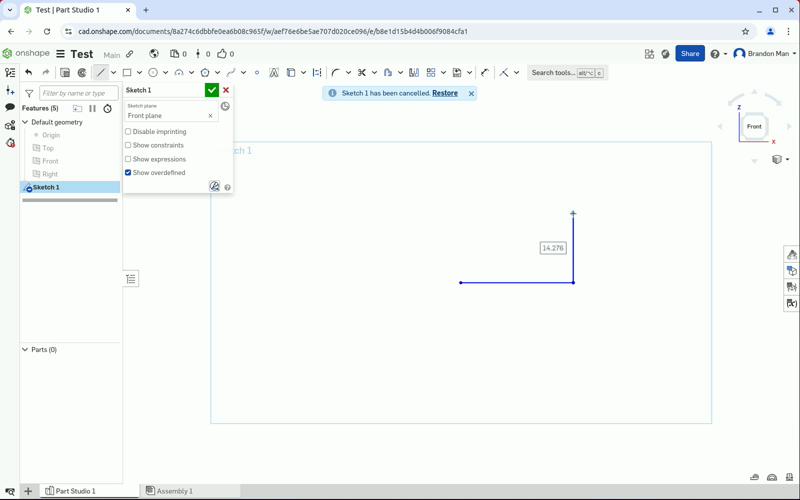
mouse_move(460, 213)
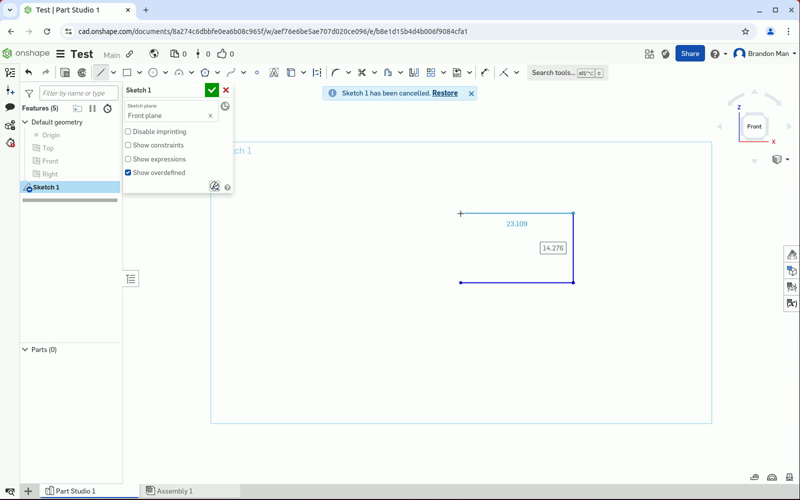
click(460, 213)
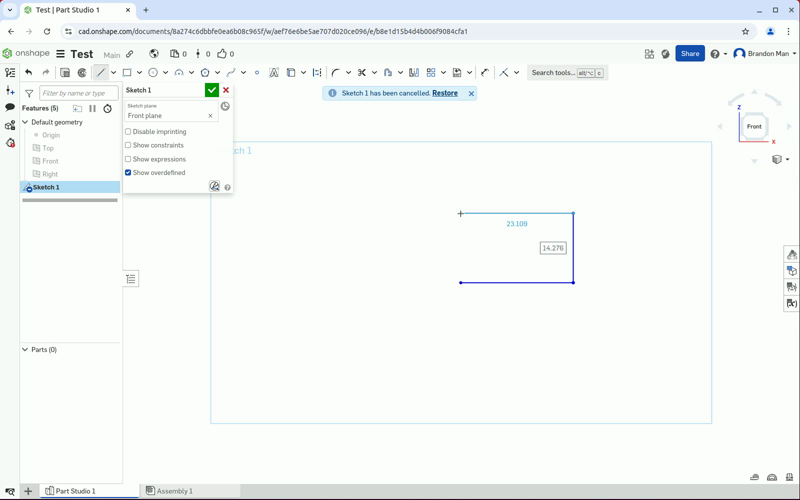
key_up(shift)
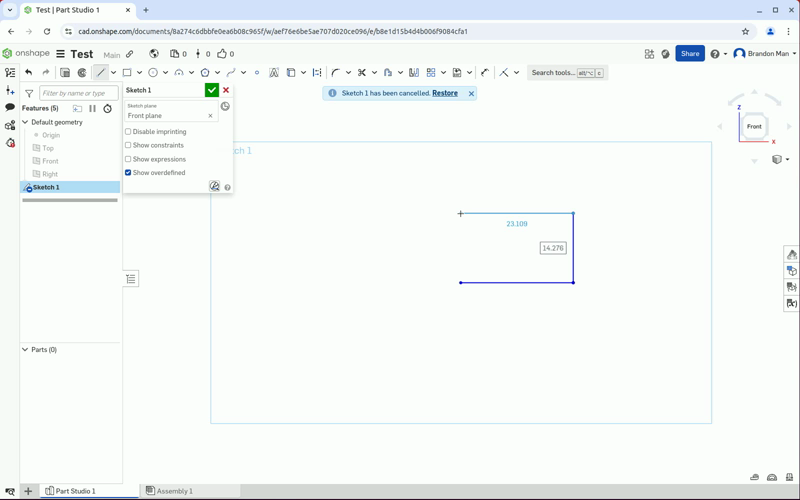
key_down(shift)
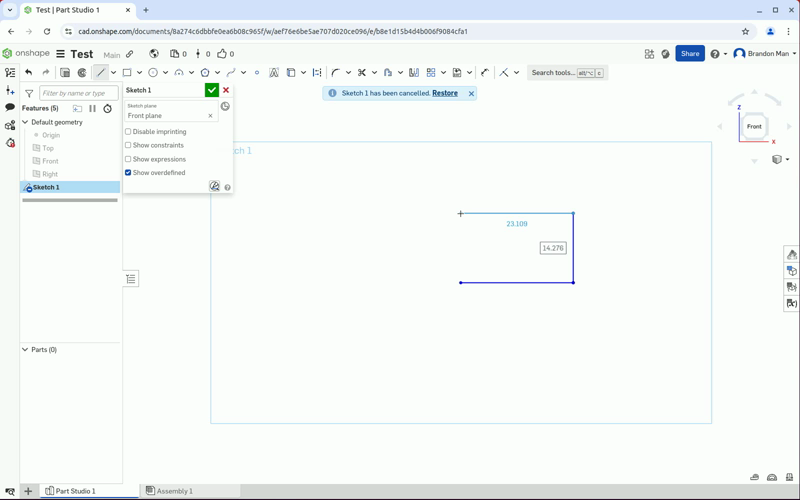
mouse_move(460, 282)
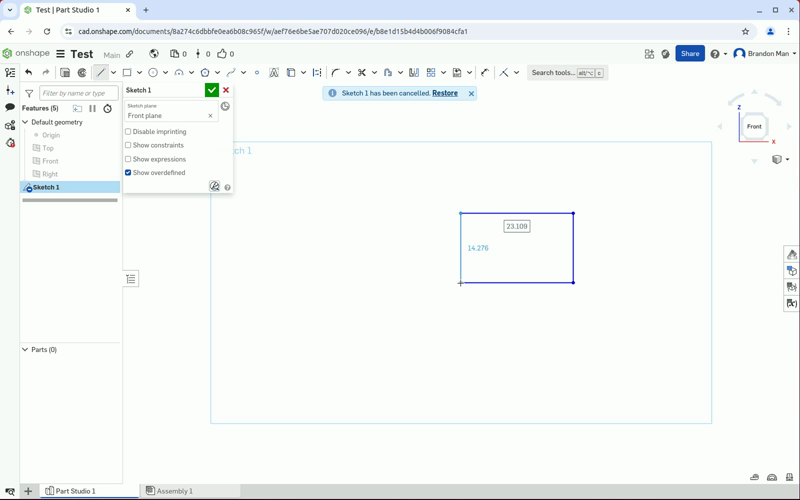
key_up(shift)
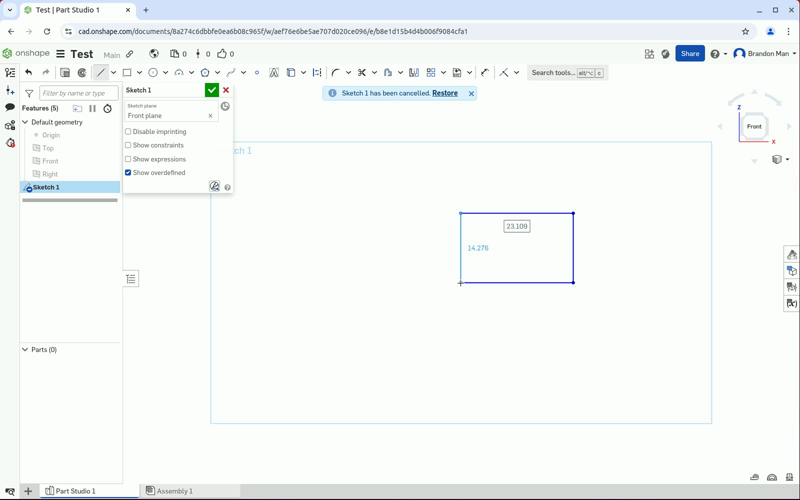
click(460, 282)
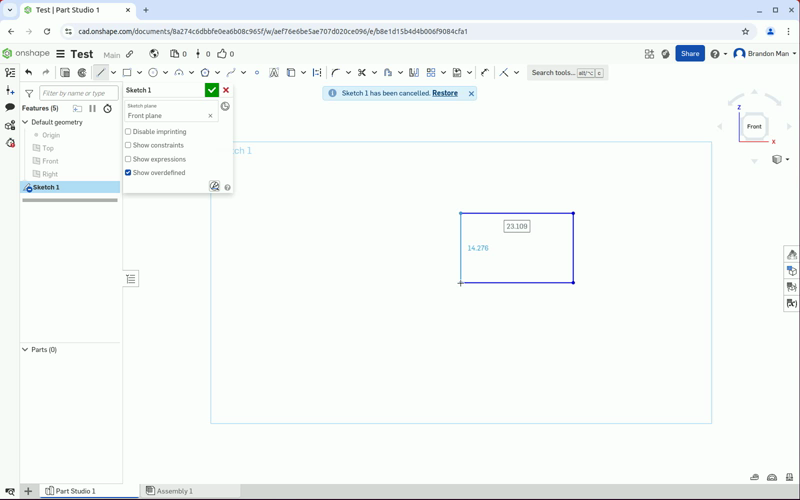
key(esc)
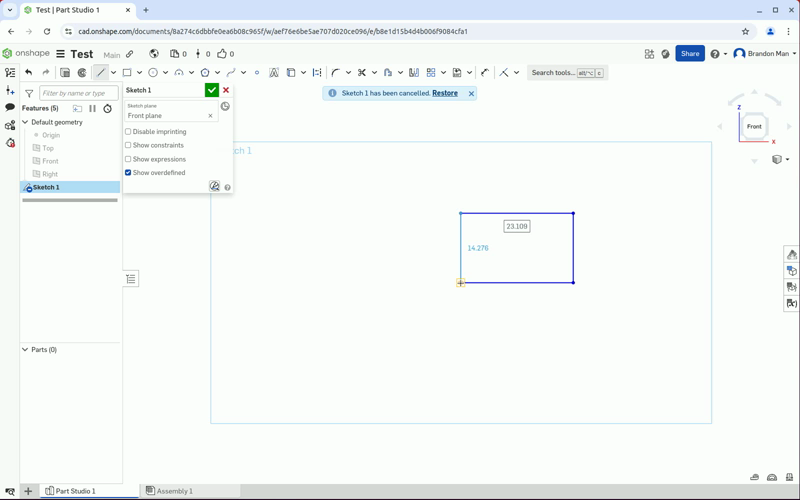
mouse_move(548, 276)
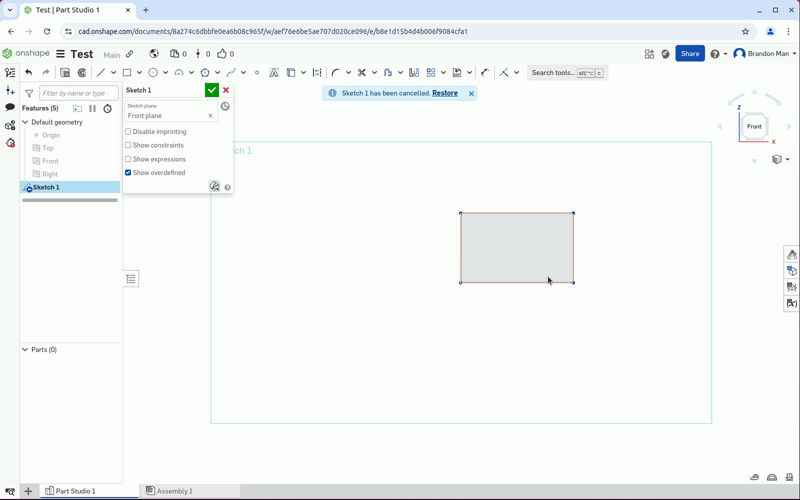
click(548, 276)
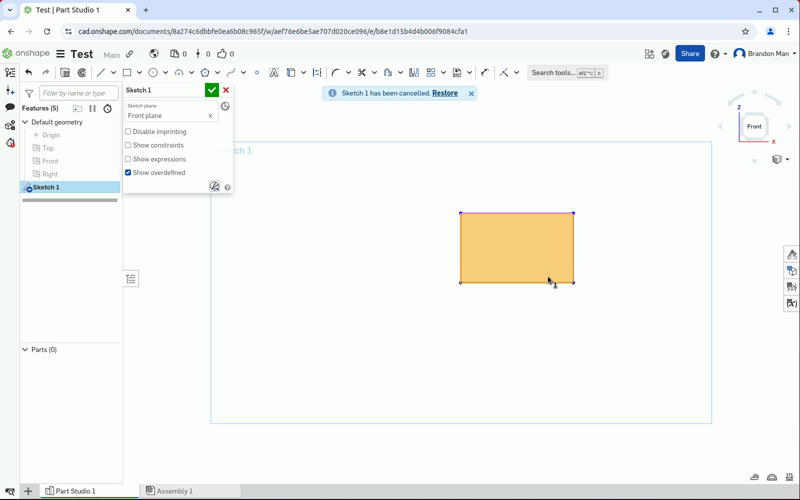
mouse_move(73, 352)
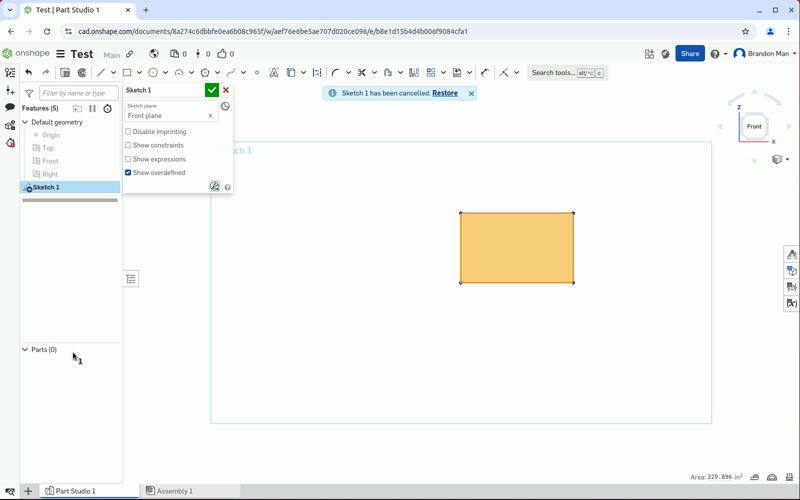
key(shift+y)
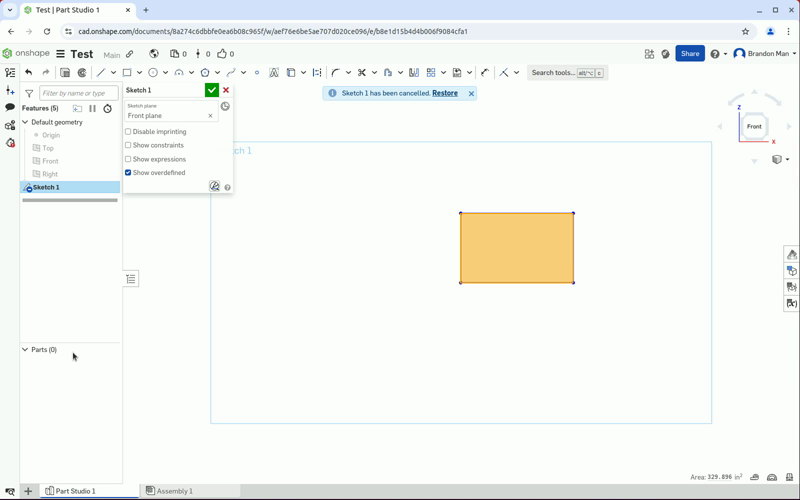
key(shift+e)
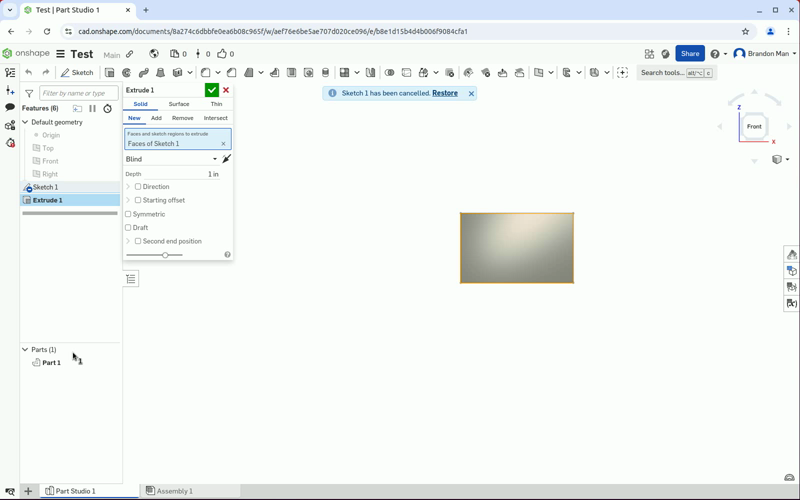
mouse_move(143, 106)
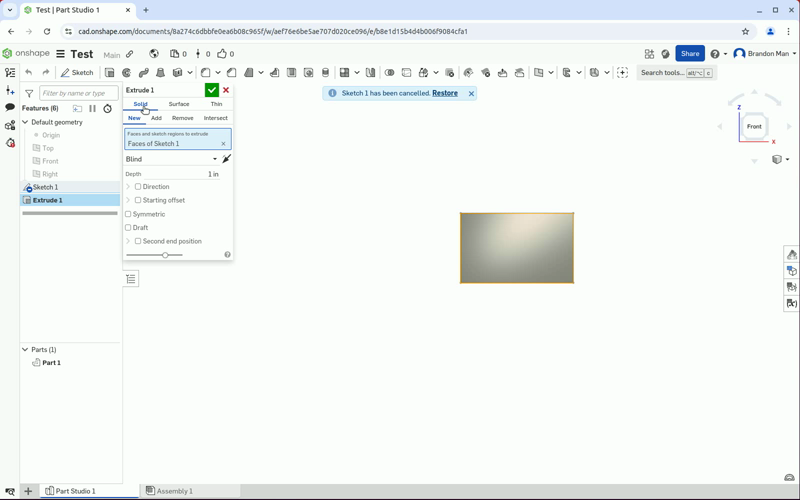
click(143, 106)
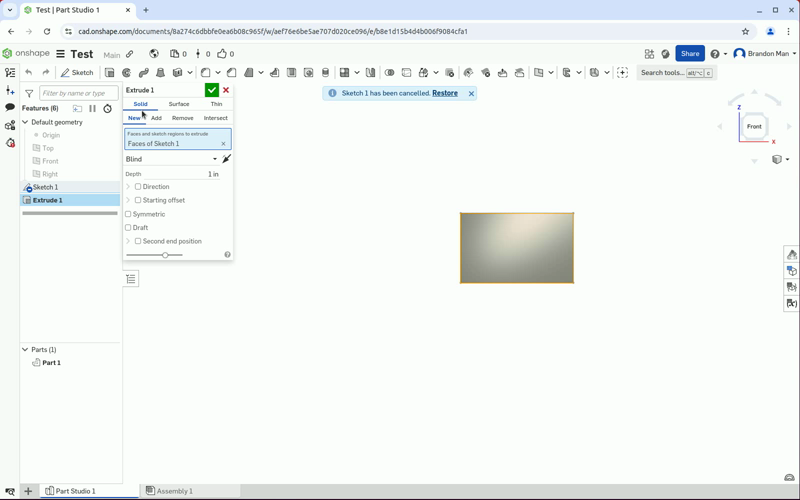
mouse_move(137, 120)
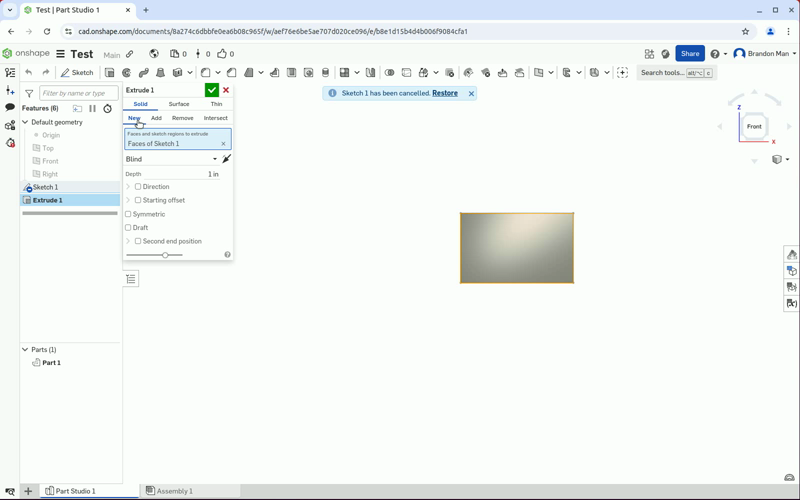
click(137, 120)
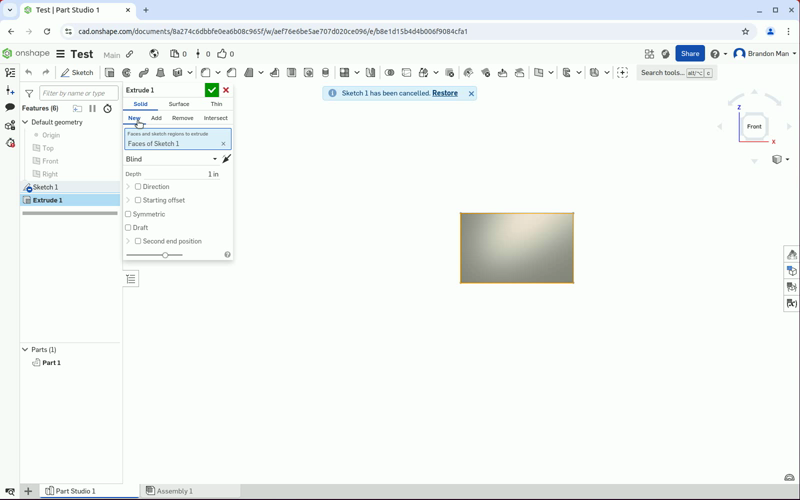
key(tab, 4)
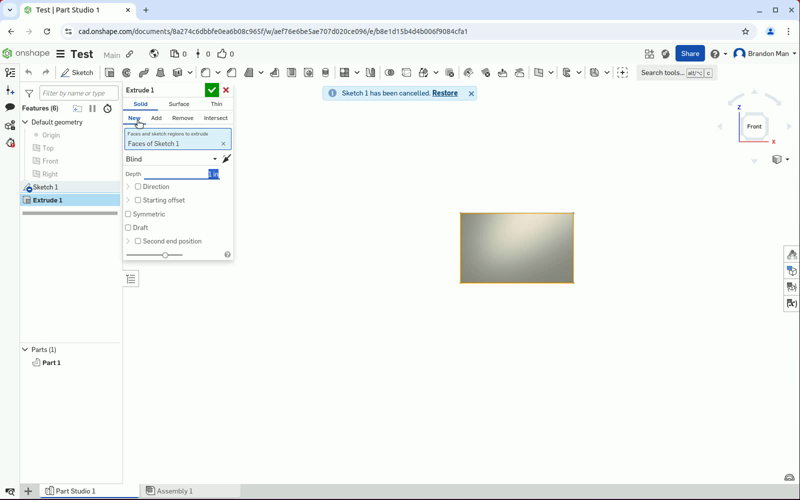
text(14.443)
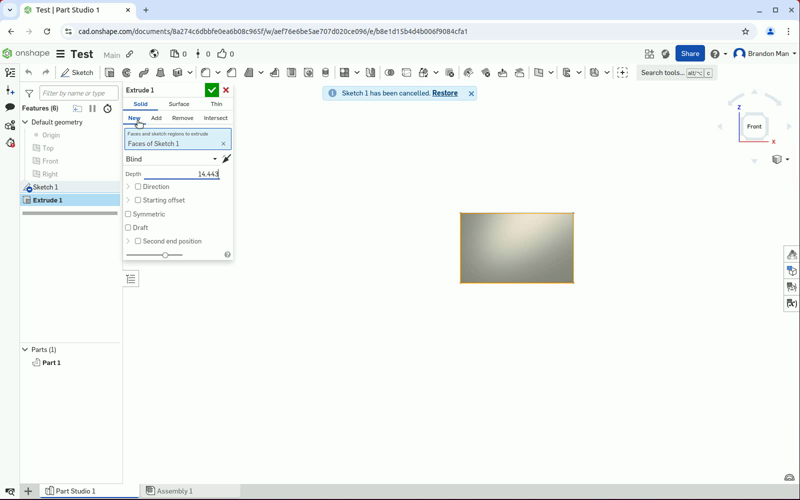
key(enter)
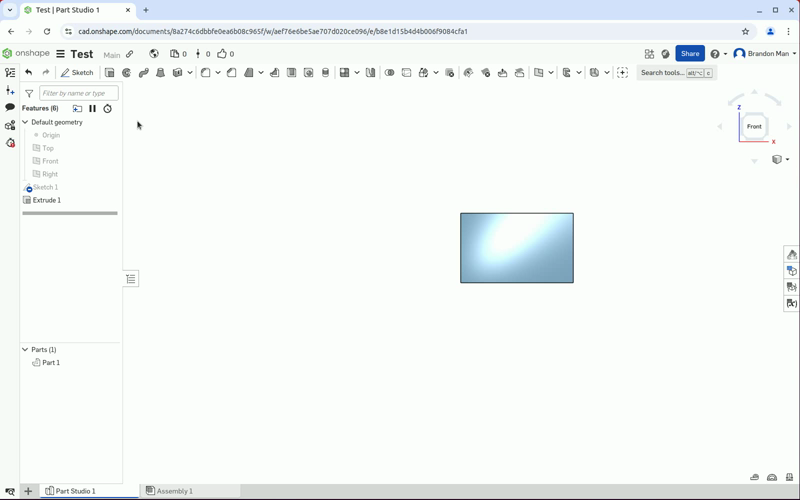
key(shift+h)
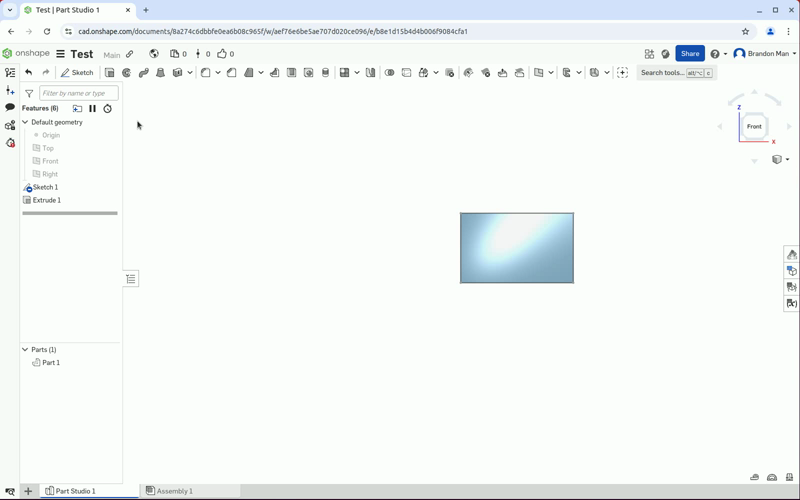
key(shift+h)
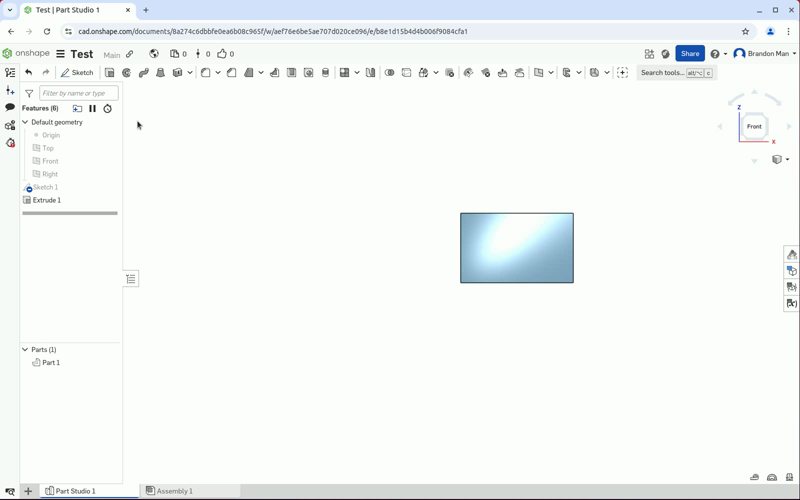
mouse_move(73, 189)
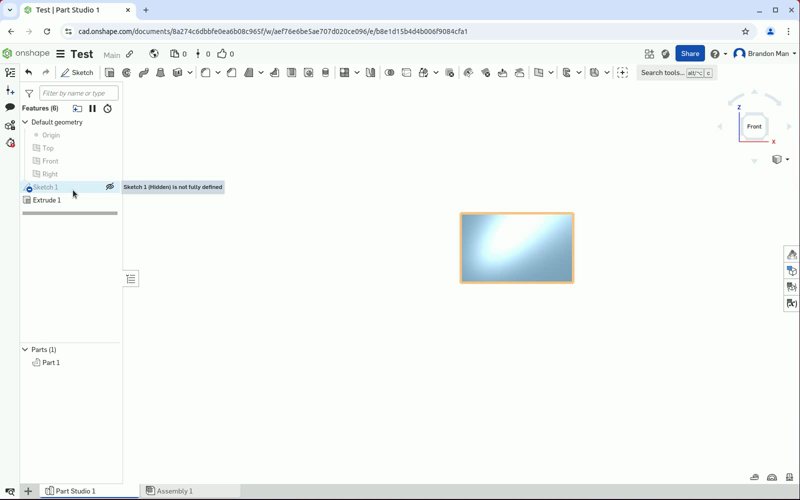
click(73, 189)
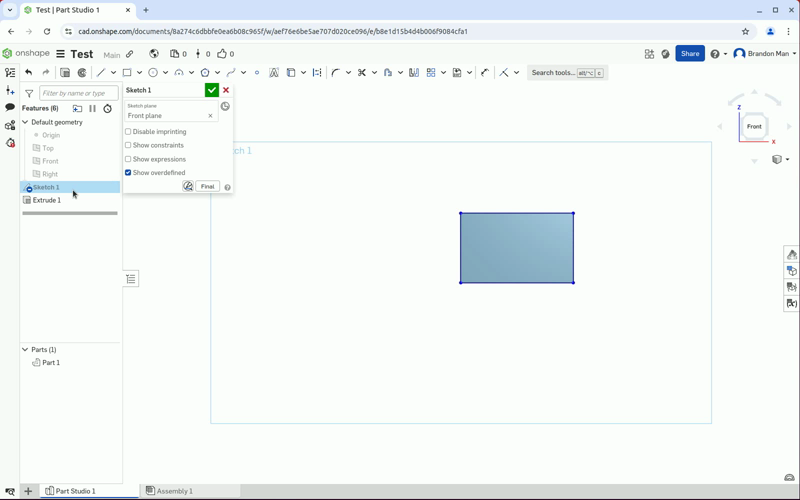
mouse_move(229, 92)
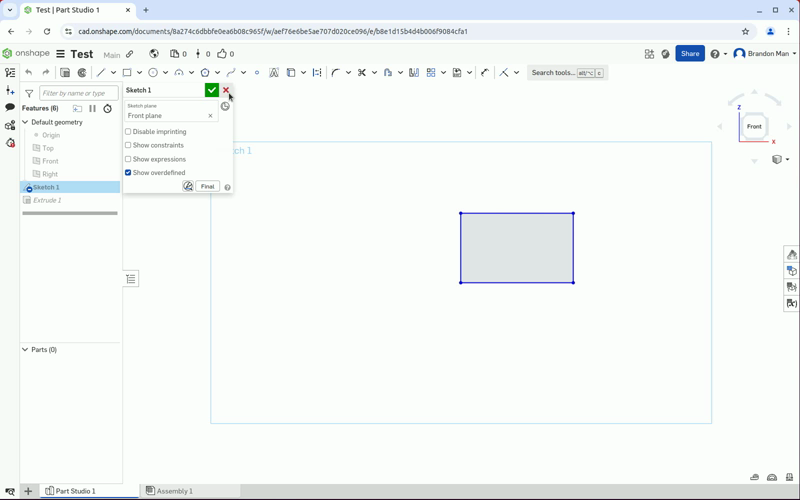
click(229, 92)
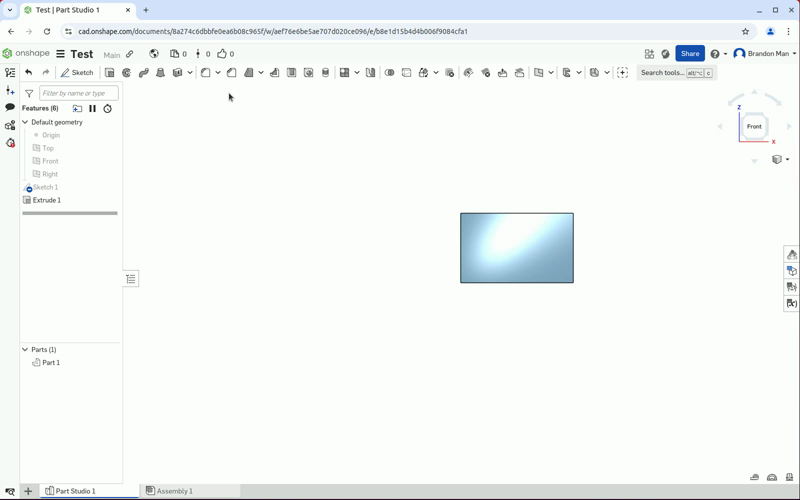
mouse_move(73, 352)
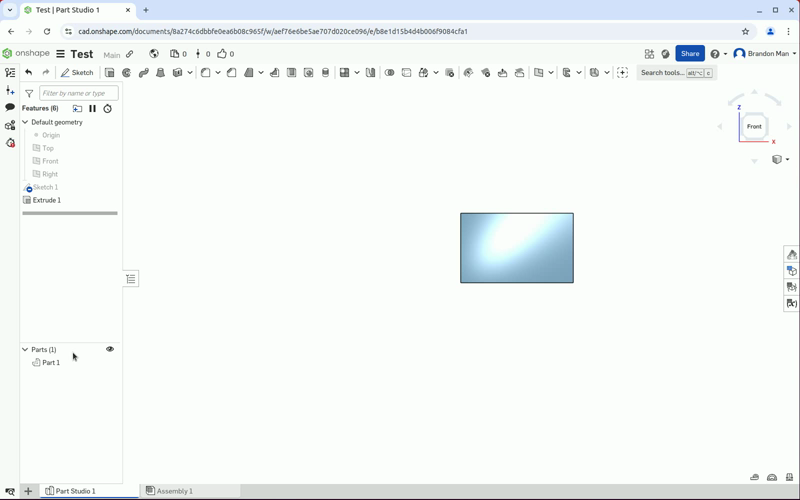
key(y)
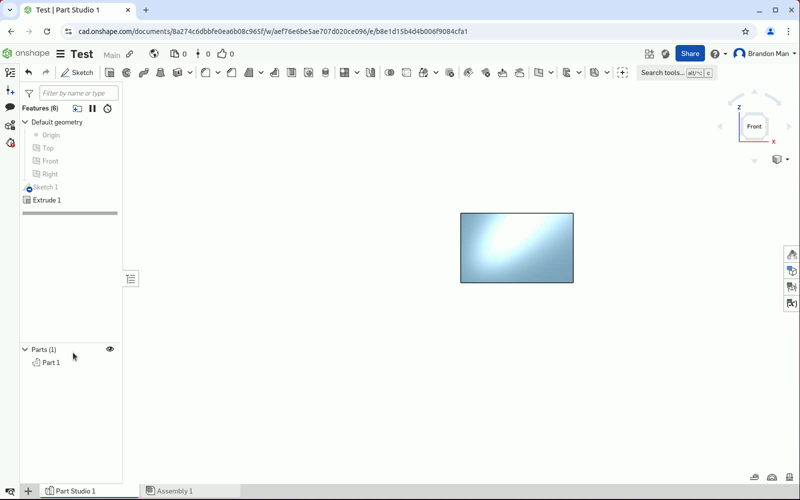
key(shift+p)
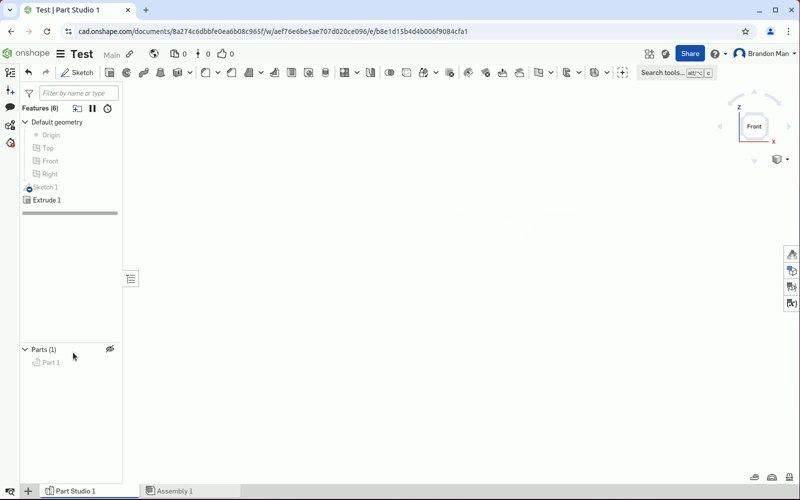
key(space)
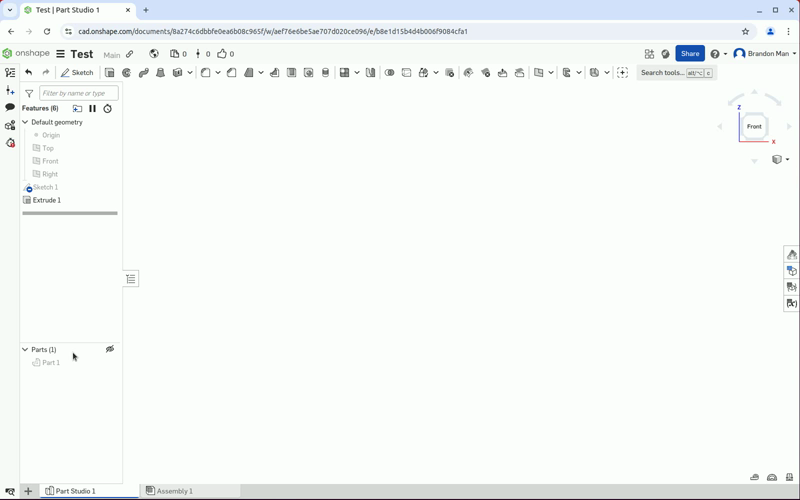
key_down(shift)
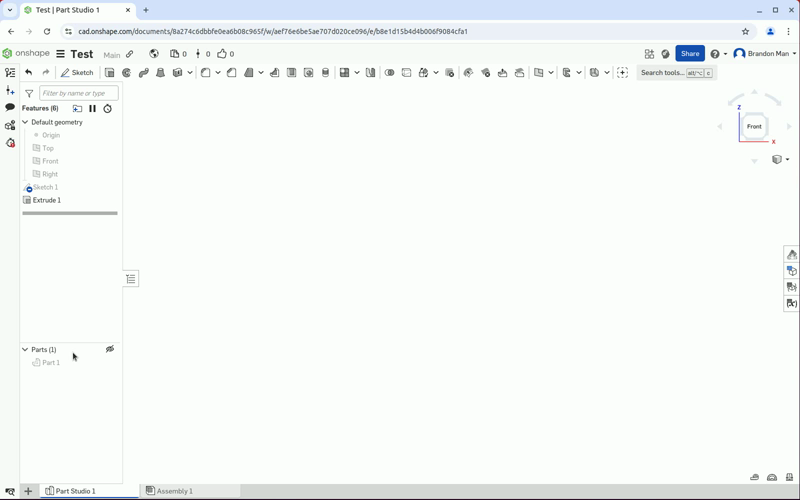
key(left)
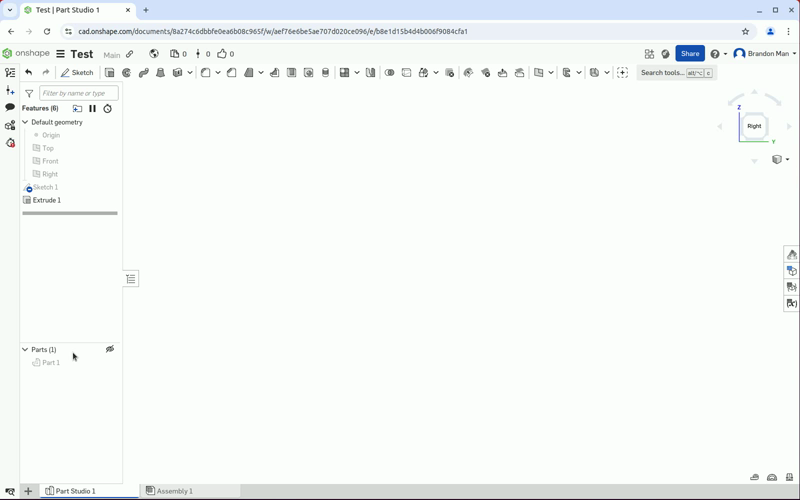
key_up(shift)
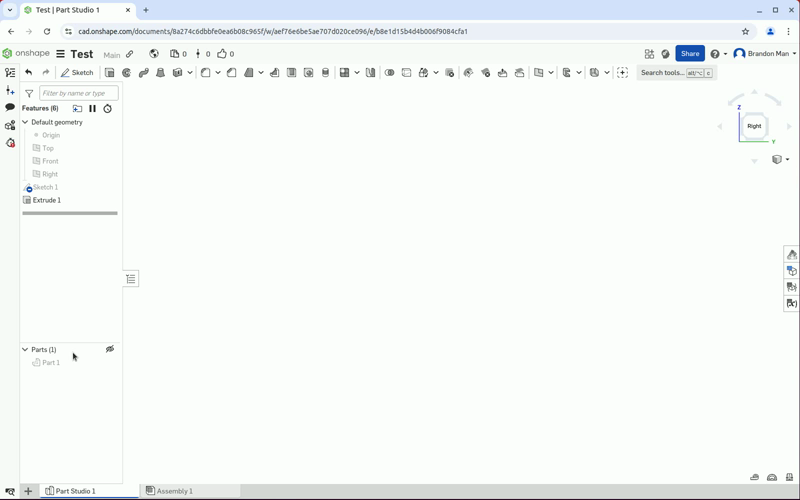
mouse_move(73, 352)
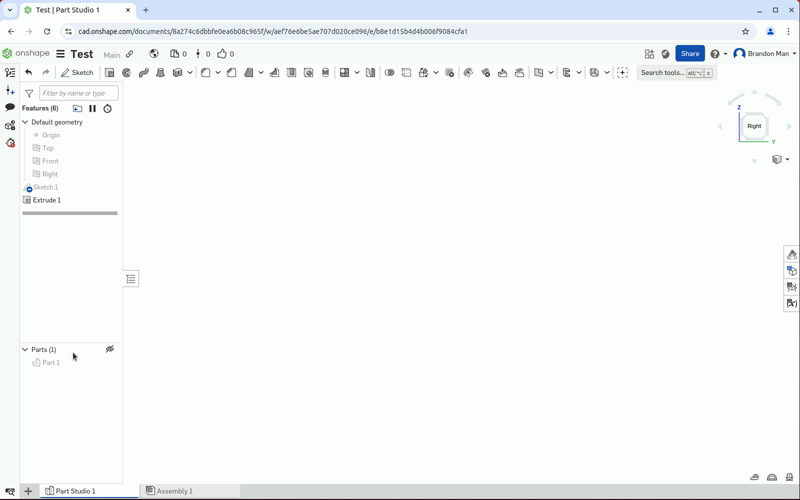
key(shift+y)
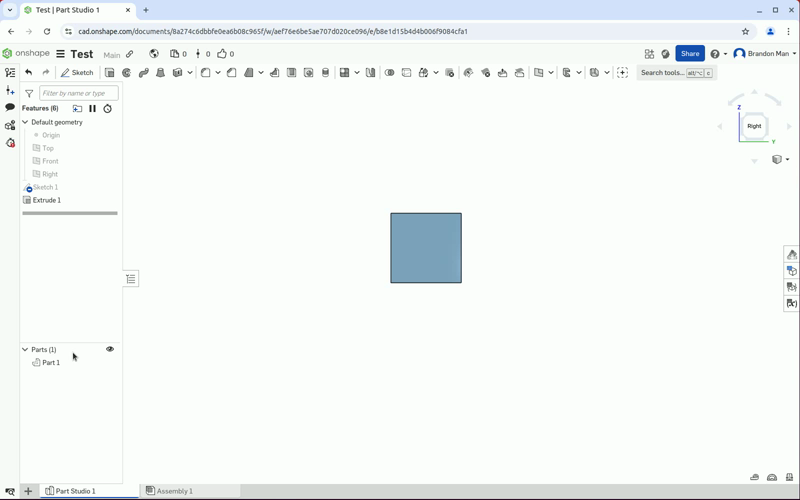
mouse_move(541, 75)
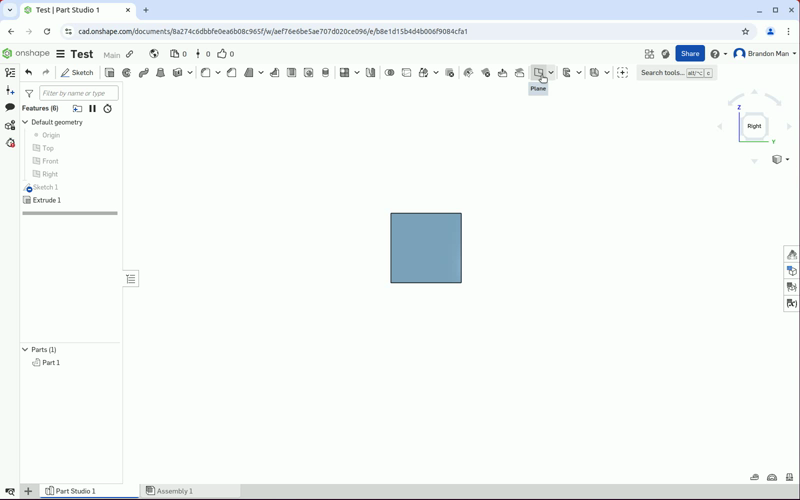
click(541, 75)
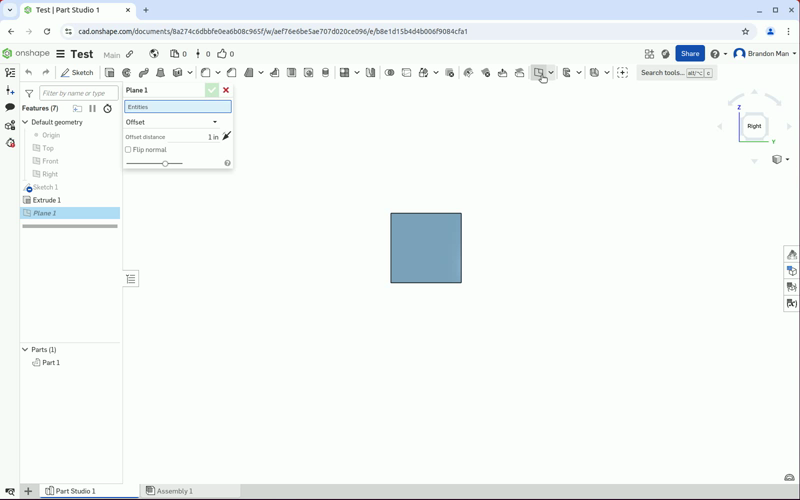
mouse_move(73, 176)
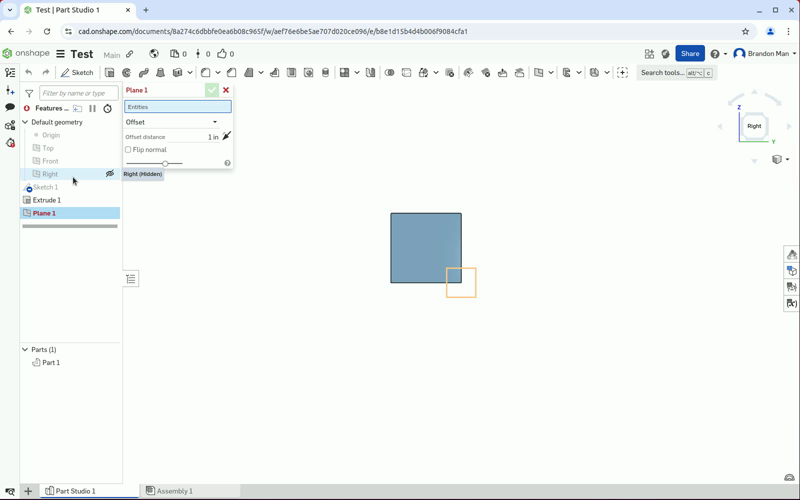
click(73, 176)
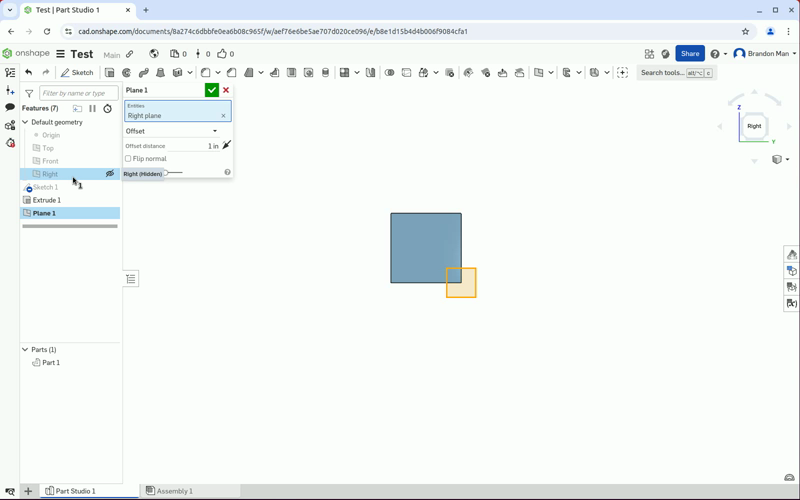
key(tab, 2)
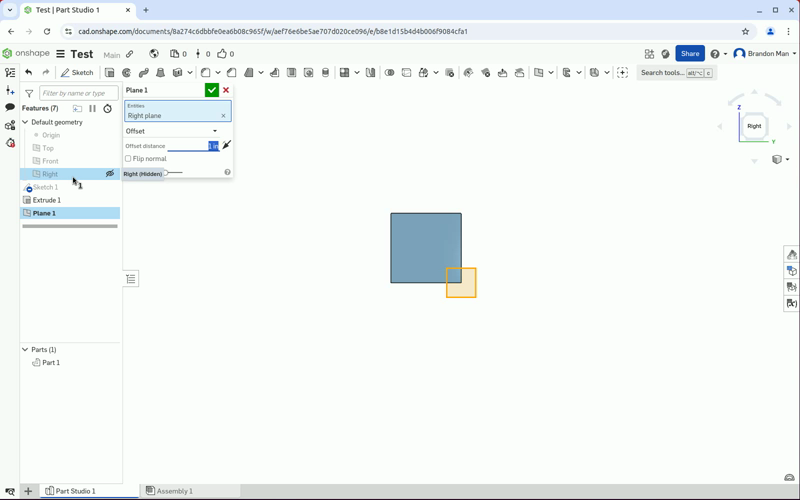
text(23.108)
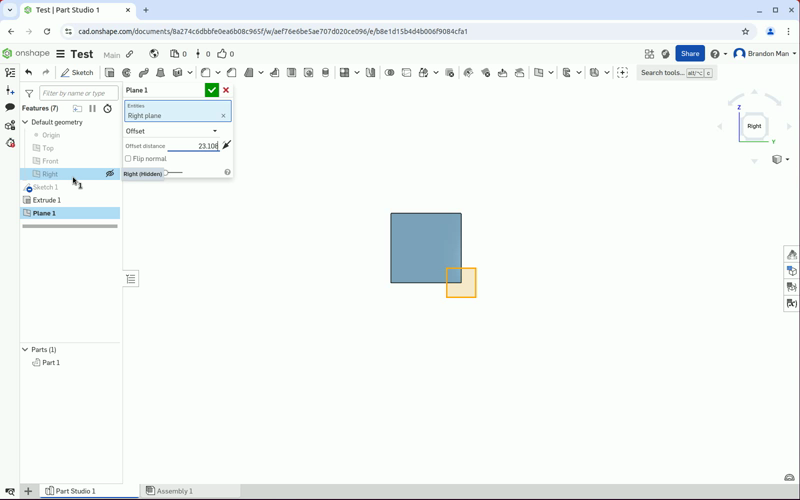
key(enter, 2)
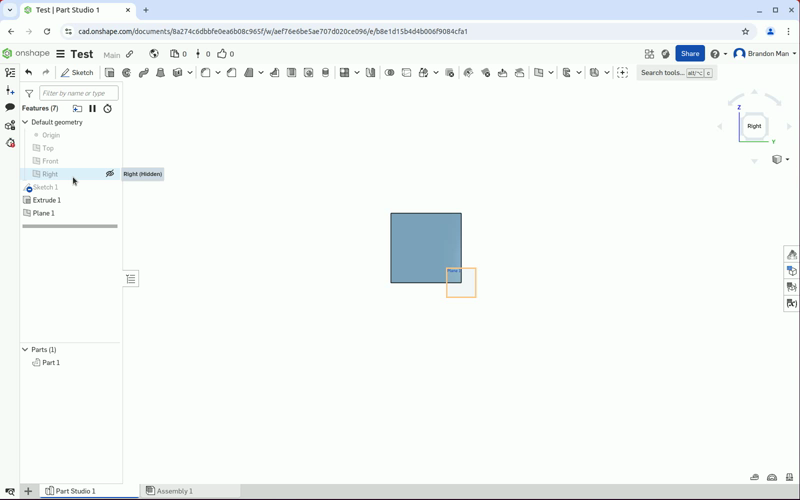
key(shift+s)
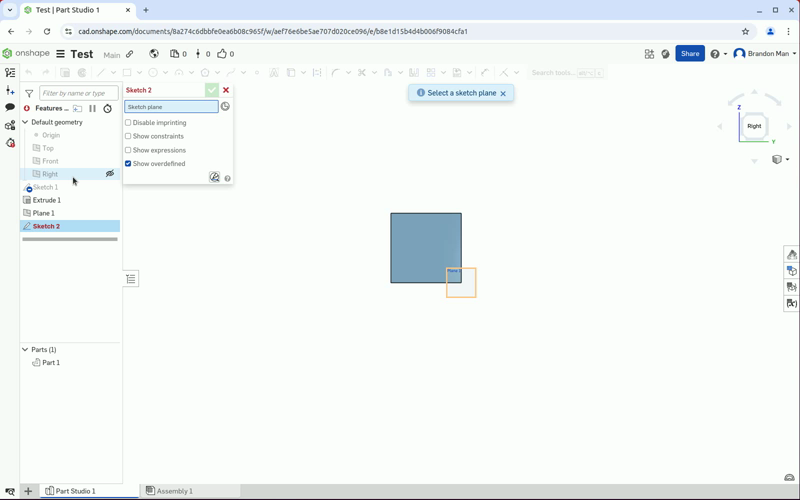
mouse_move(73, 215)
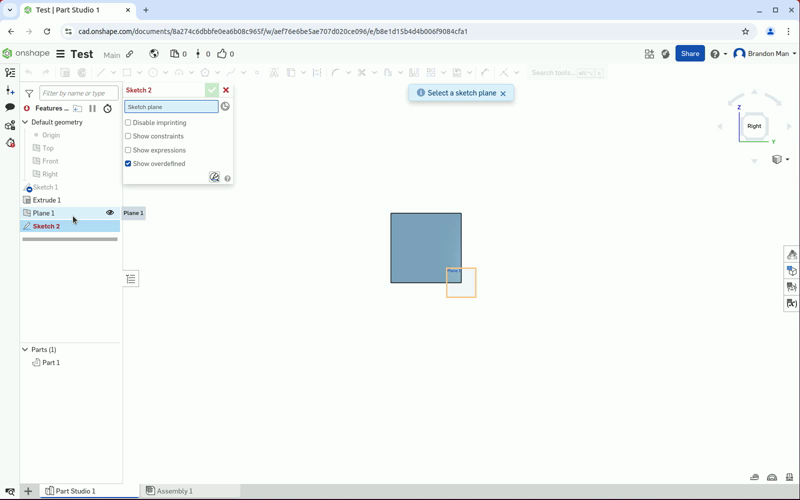
click(73, 215)
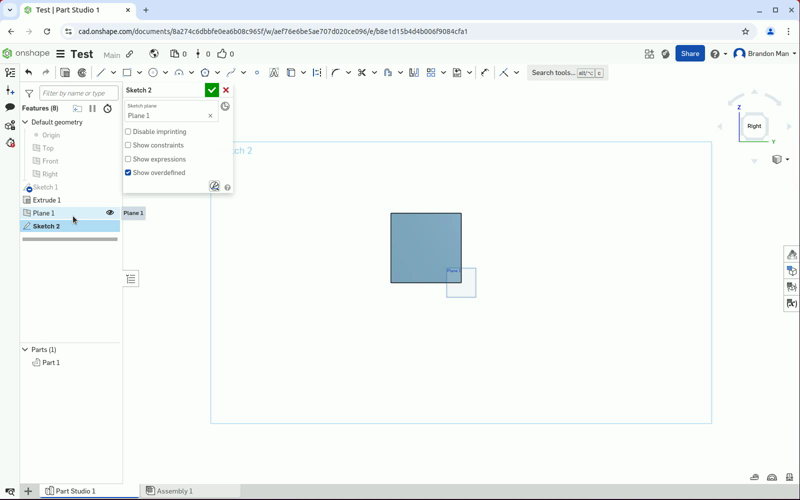
mouse_move(73, 352)
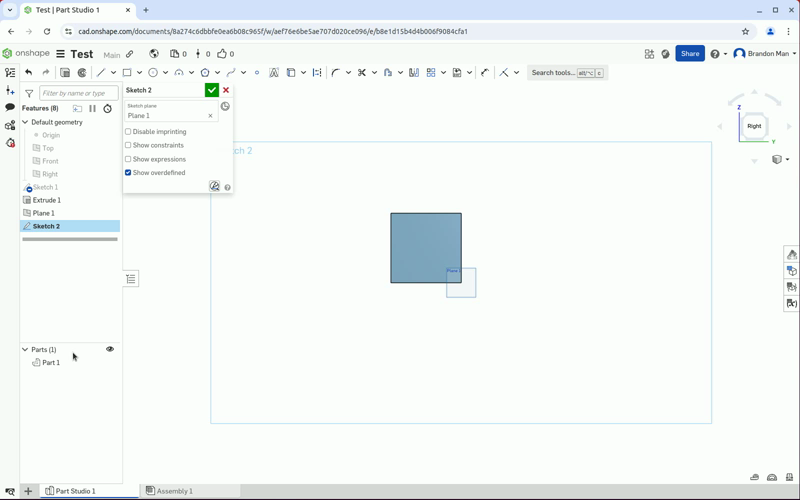
key(y)
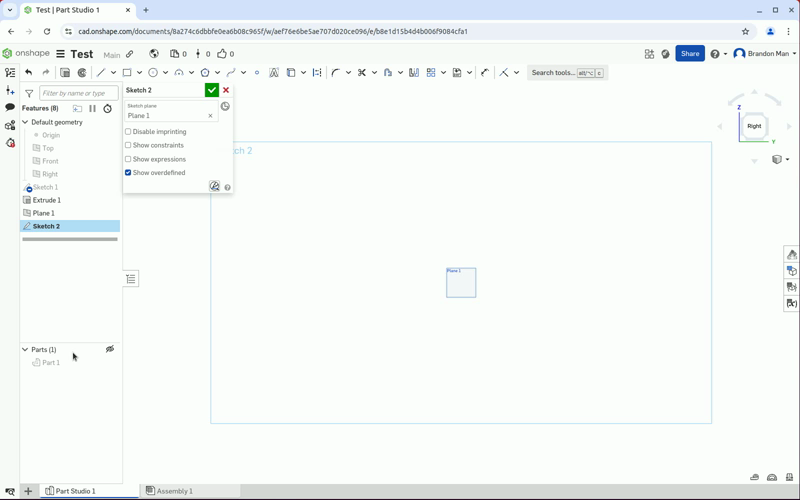
key(l)
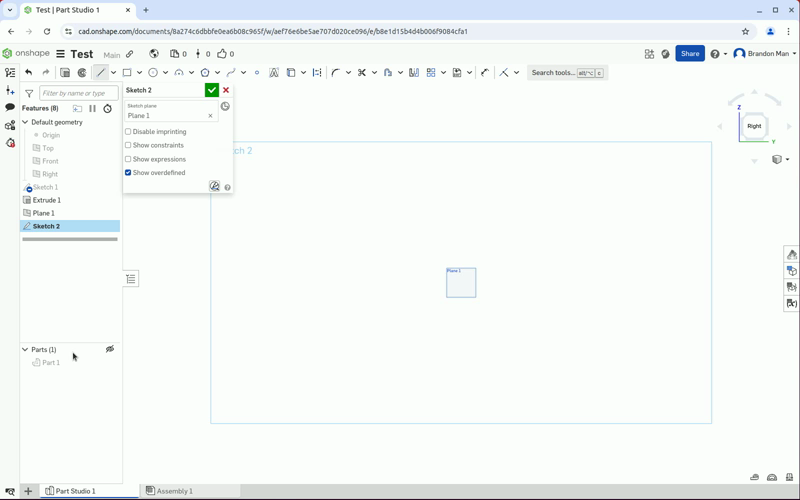
key_down(shift)
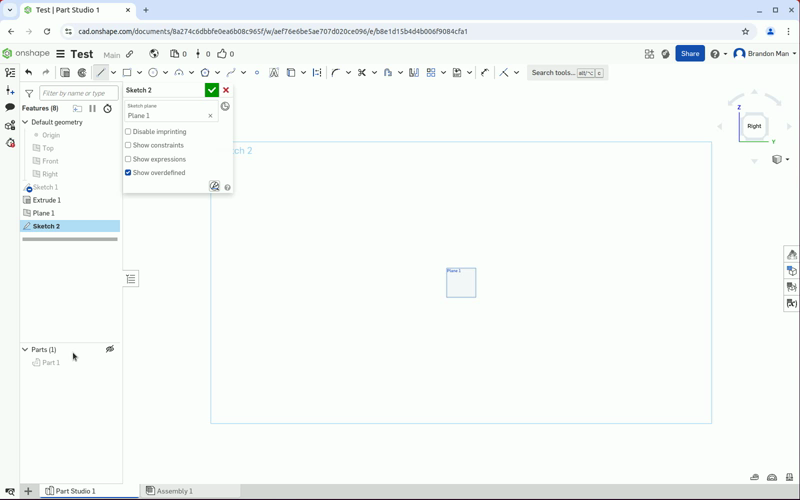
mouse_move(390, 254)
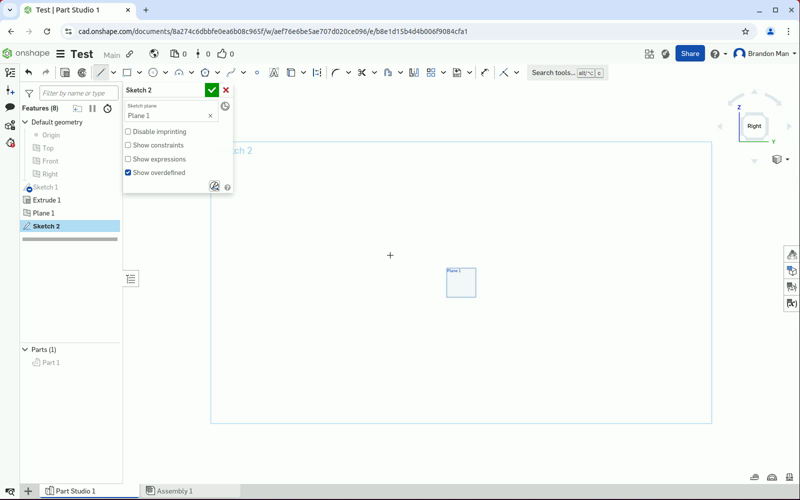
click(390, 254)
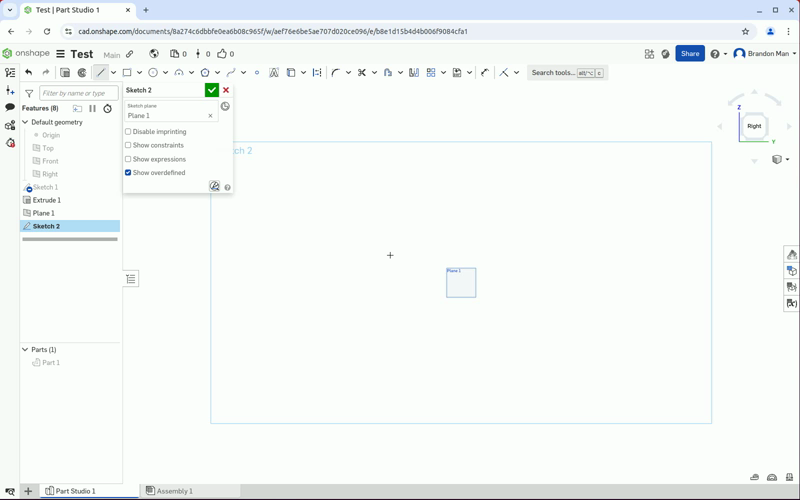
key_up(shift)
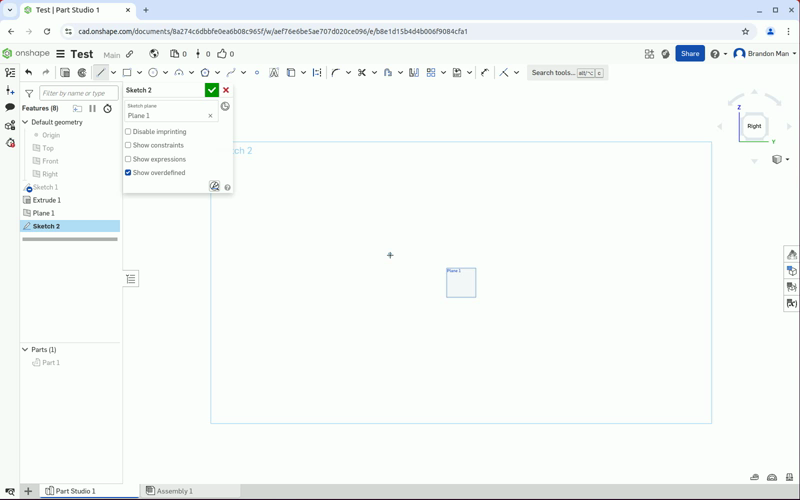
key_down(shift)
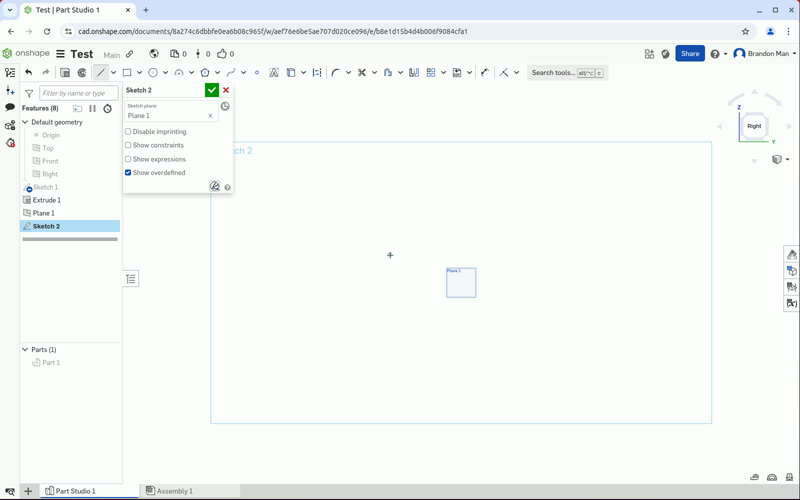
mouse_move(420, 254)
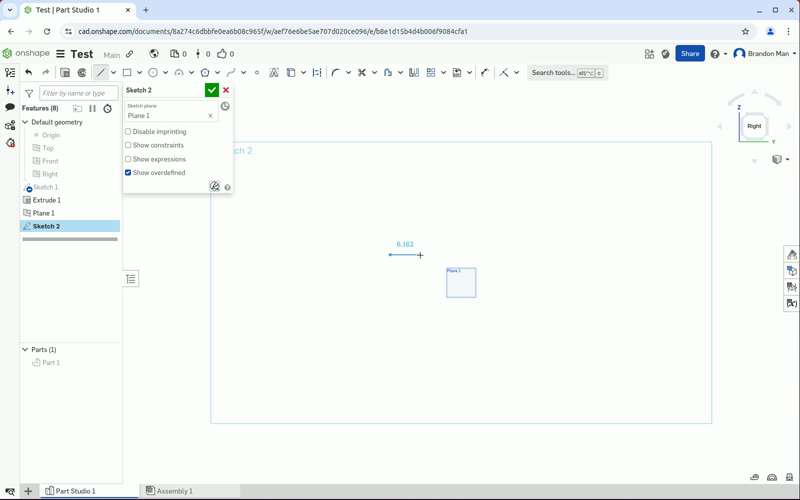
mouse_move(433, 254)
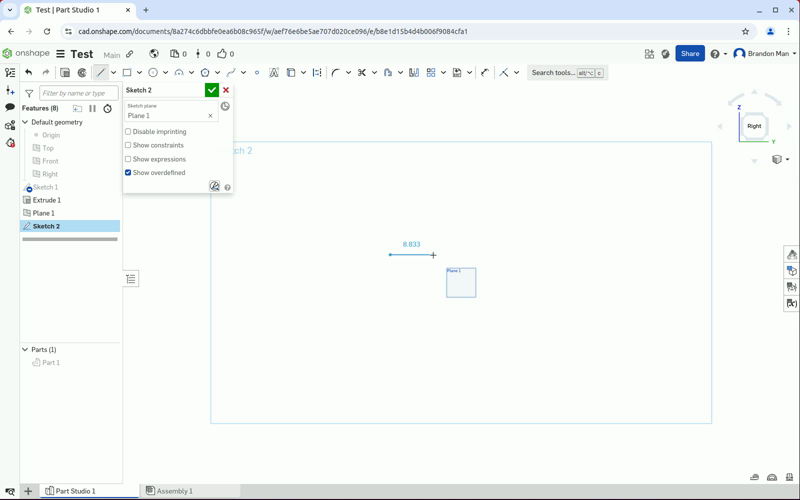
click(433, 254)
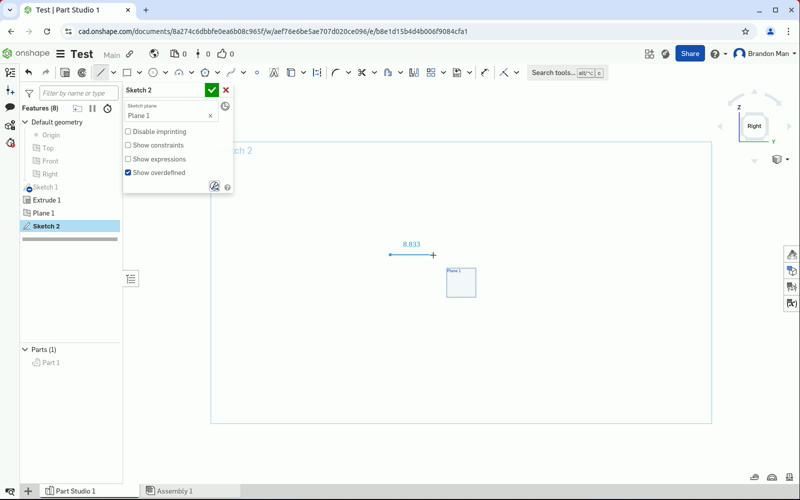
key_up(shift)
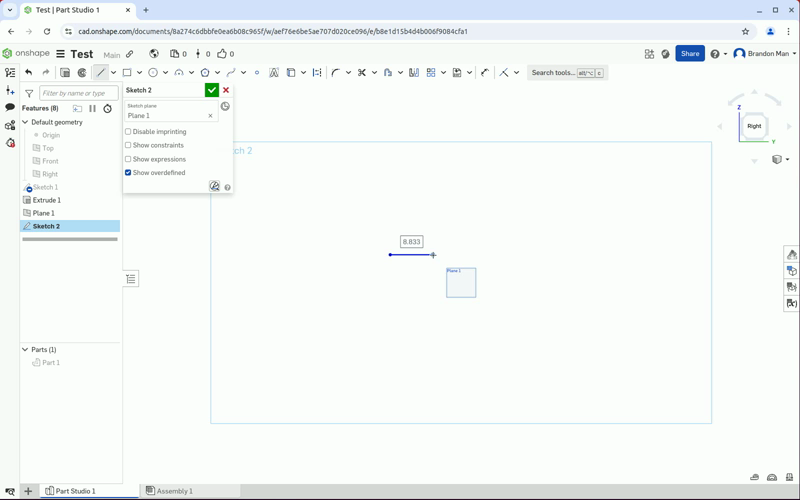
key_down(shift)
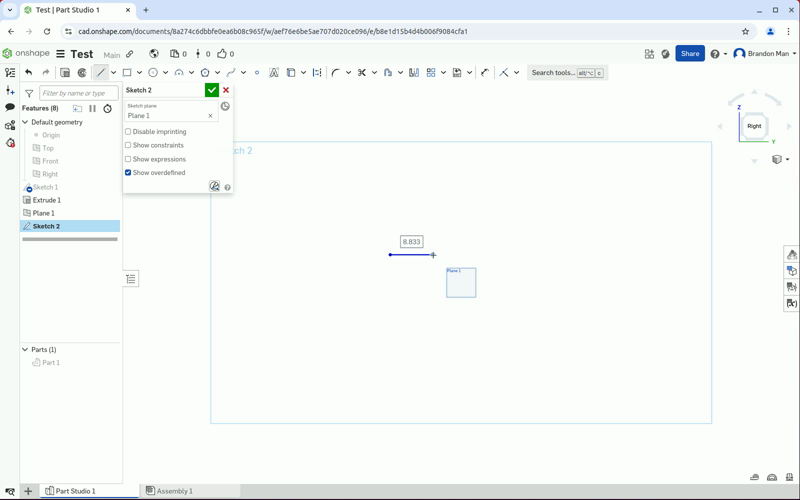
mouse_move(463, 254)
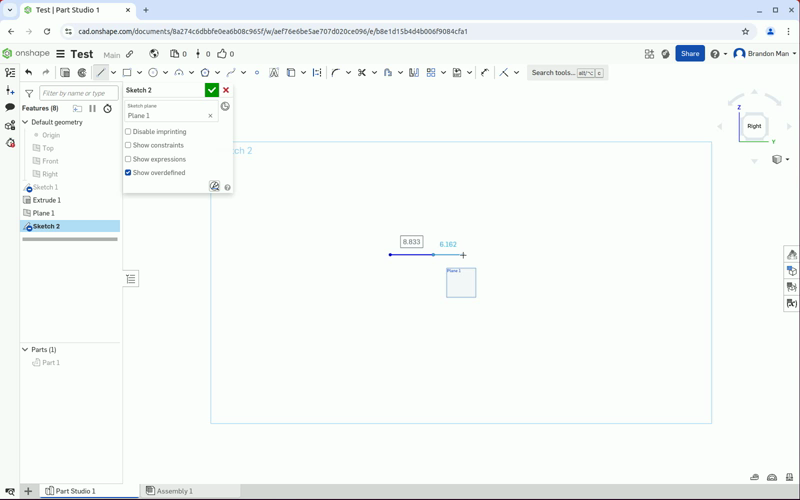
mouse_move(433, 211)
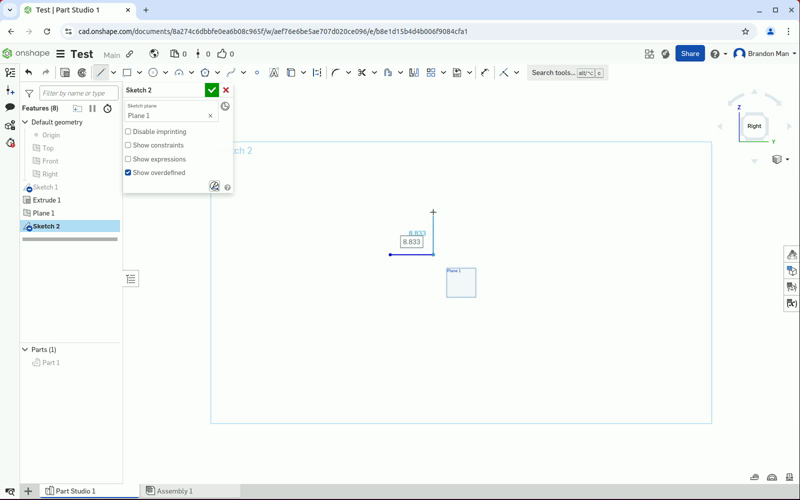
click(433, 211)
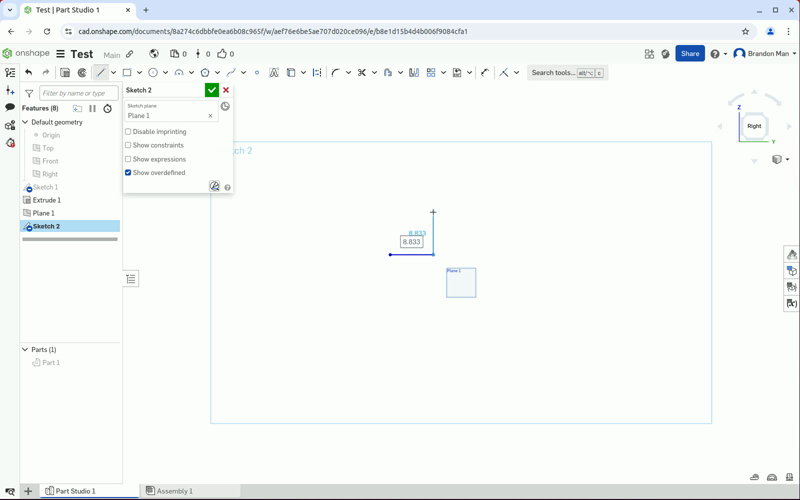
key_up(shift)
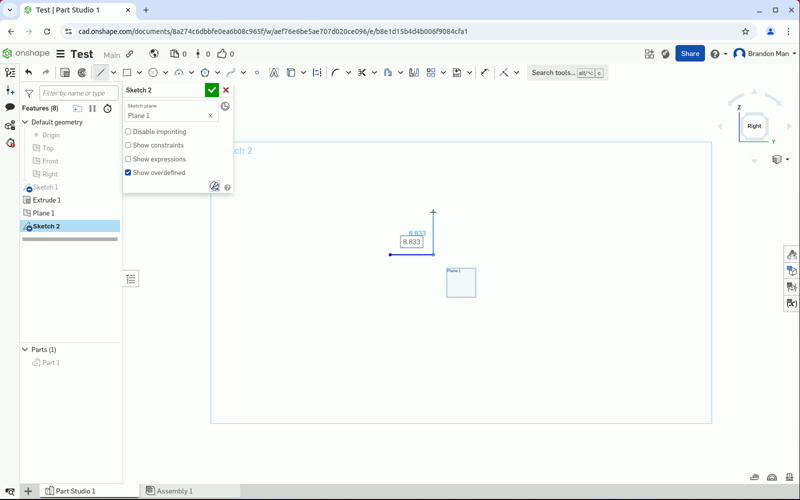
key_down(shift)
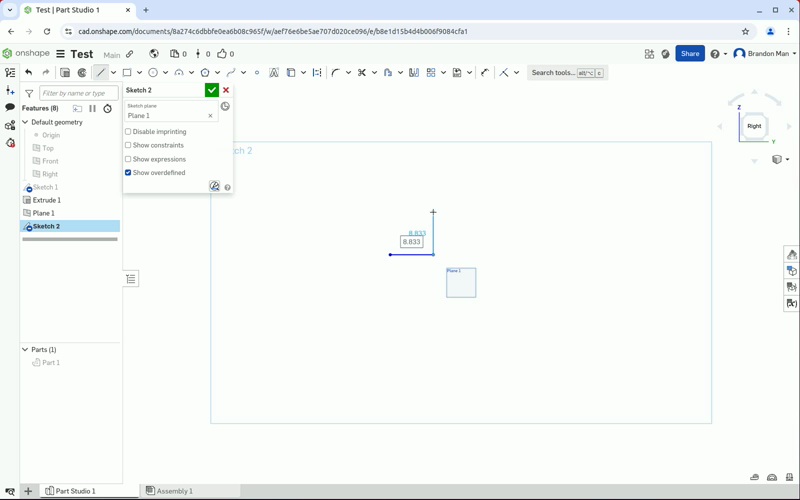
mouse_move(463, 211)
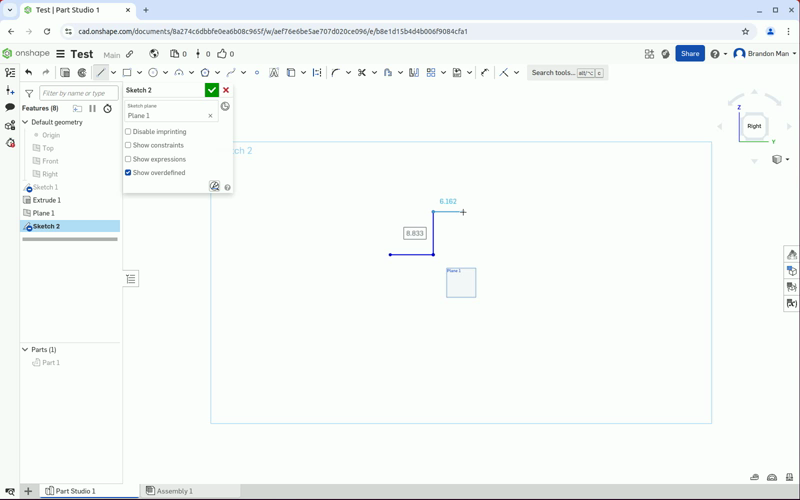
mouse_move(390, 211)
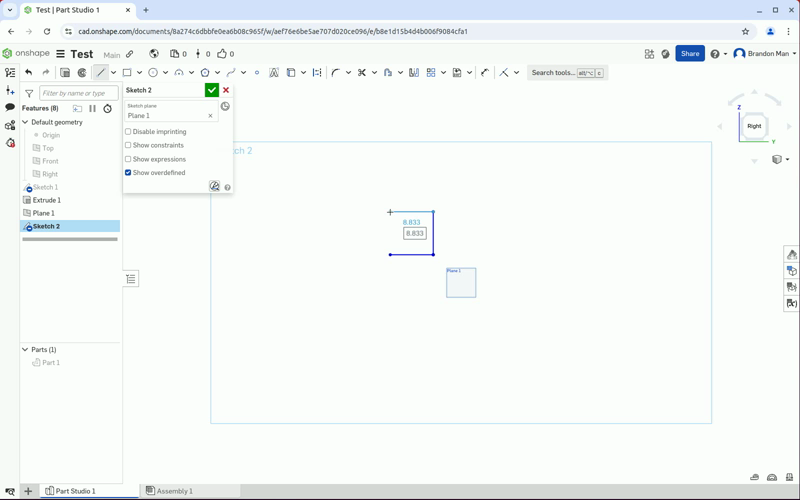
click(390, 211)
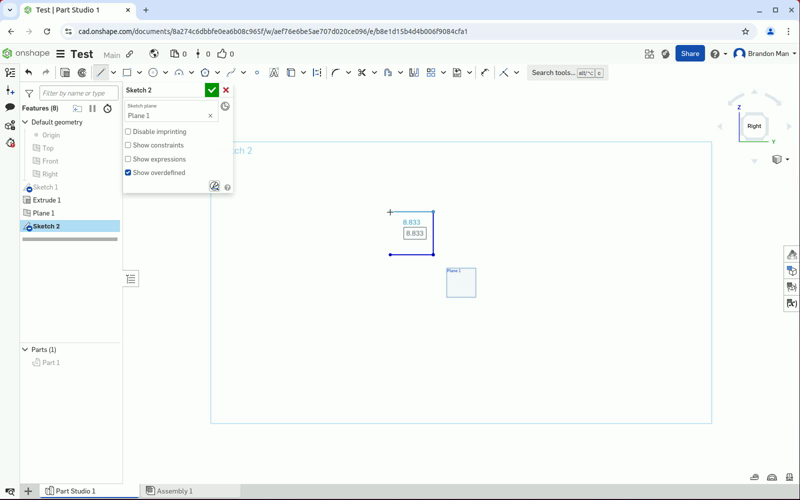
key_up(shift)
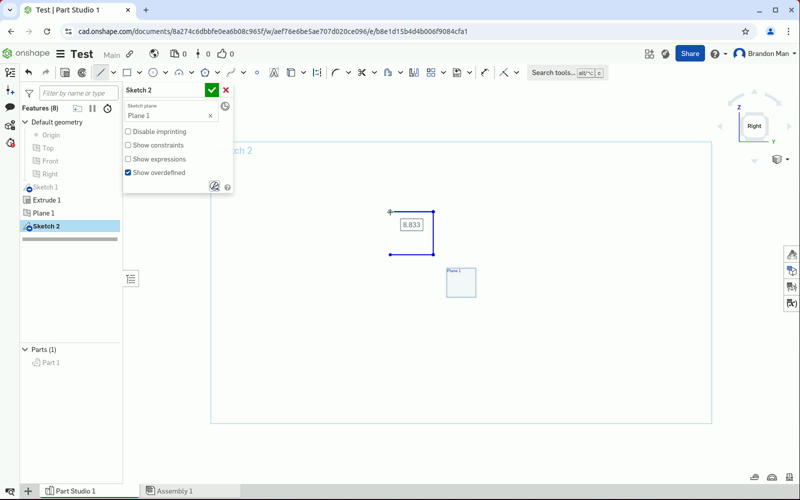
mouse_move(420, 211)
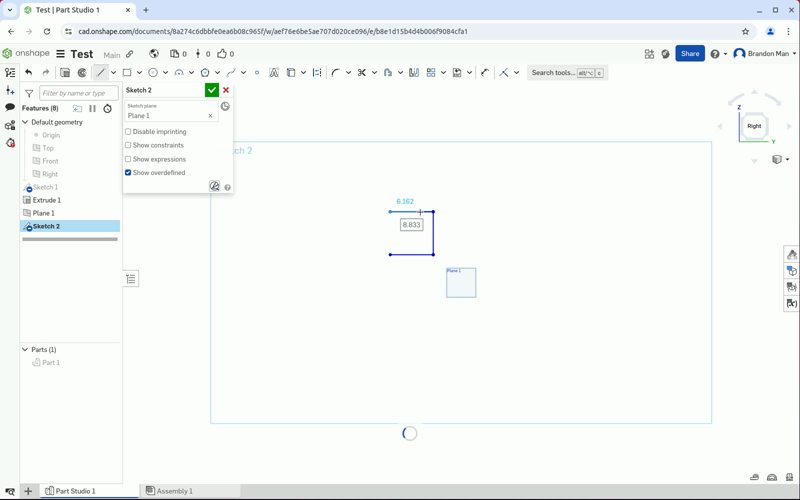
key_down(shift)
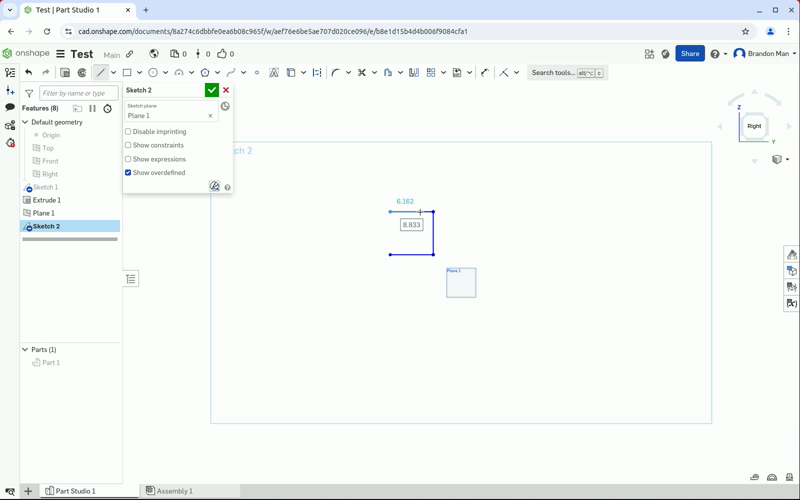
mouse_move(390, 254)
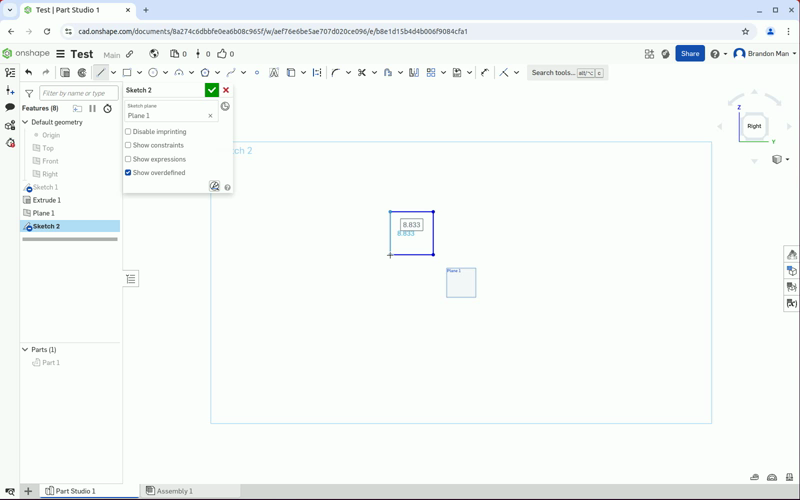
key_up(shift)
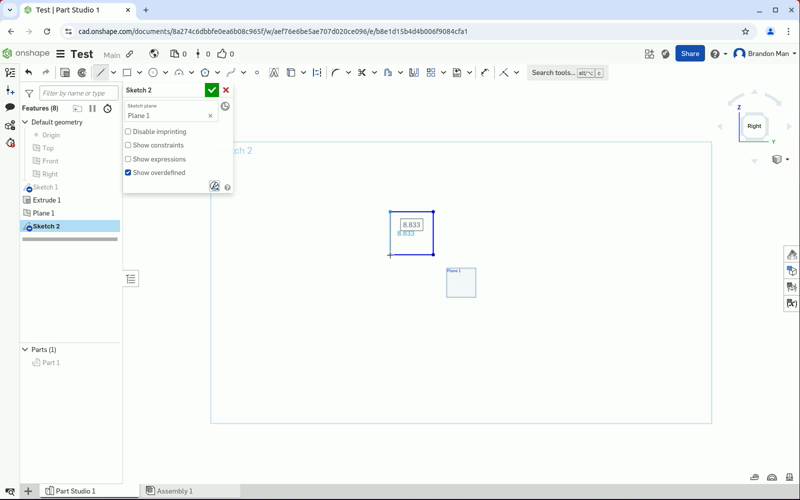
click(390, 254)
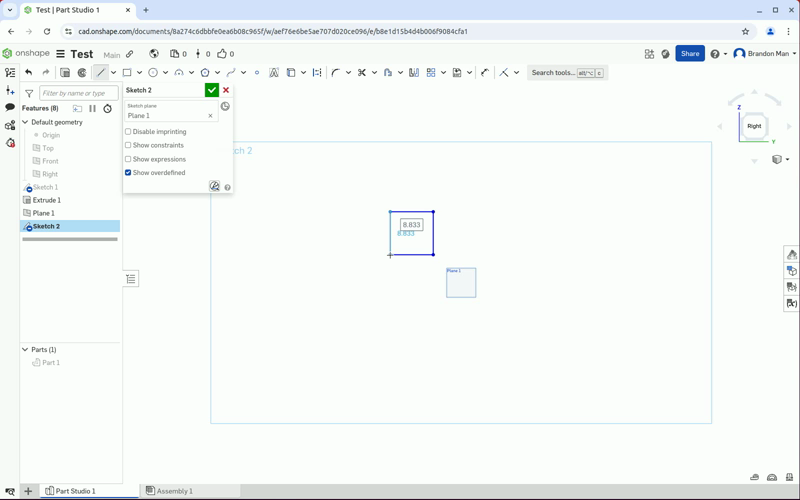
key(esc)
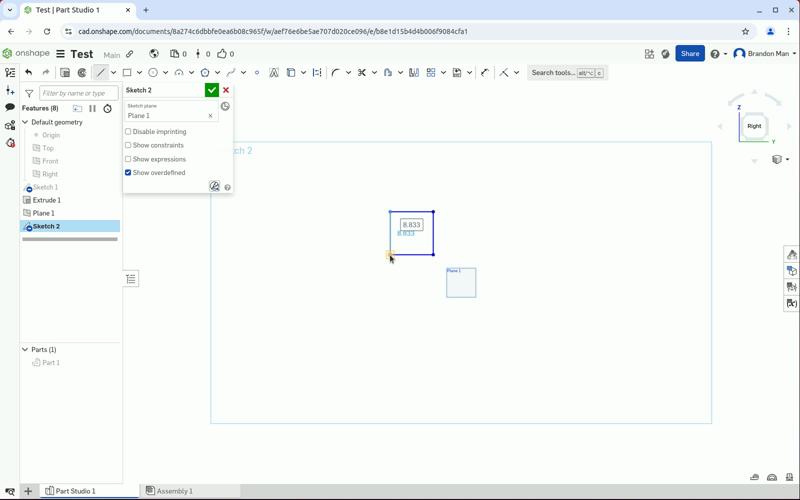
mouse_move(422, 243)
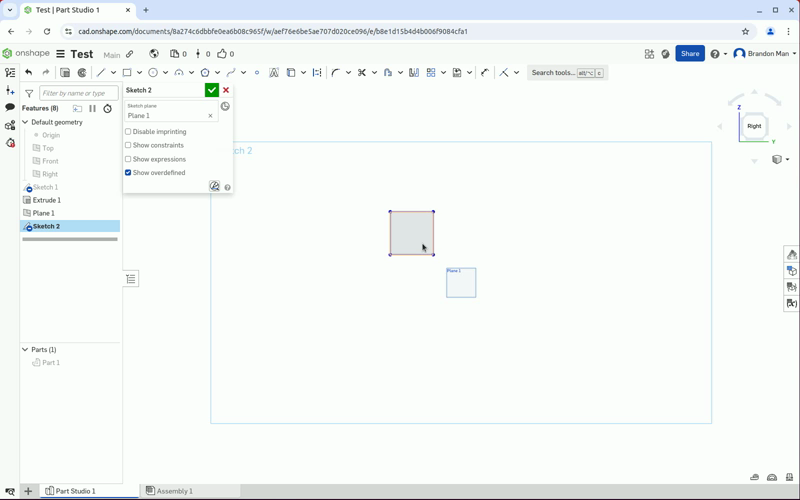
click(422, 243)
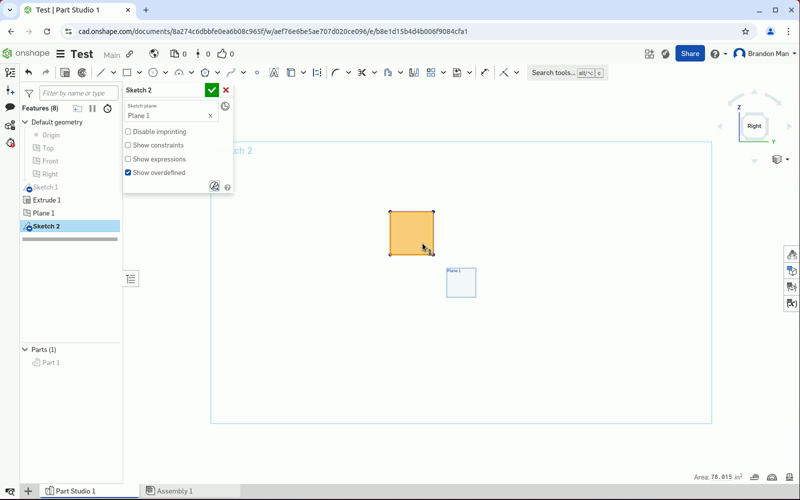
mouse_move(73, 352)
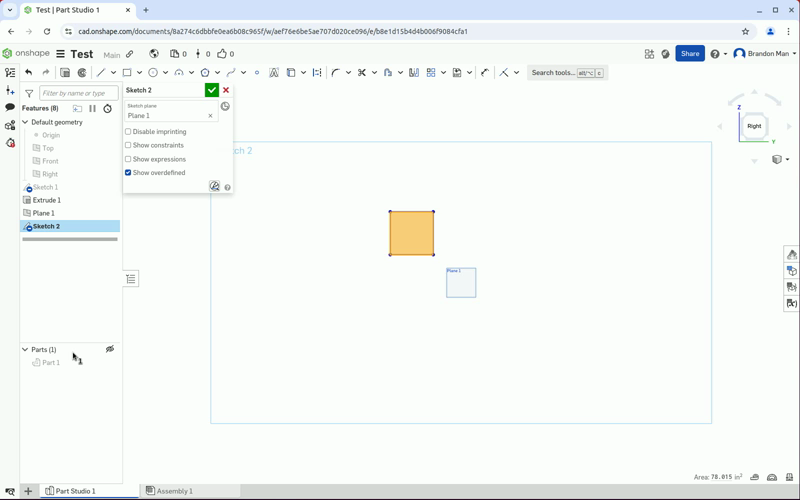
key(shift+y)
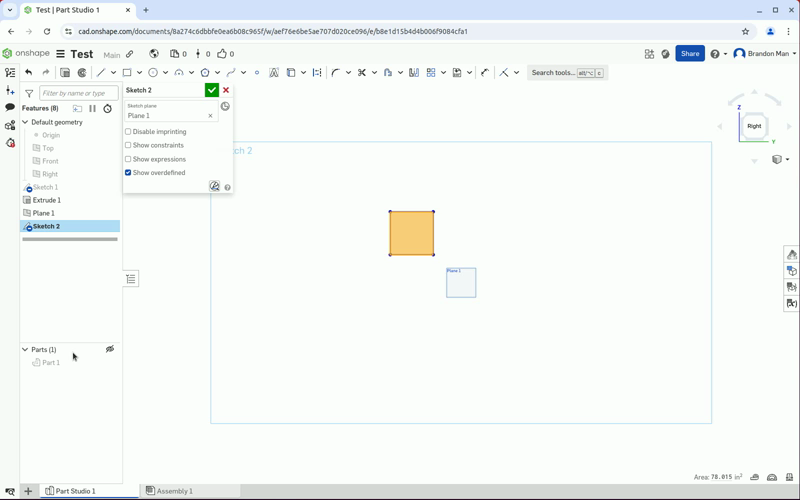
key(shift+e)
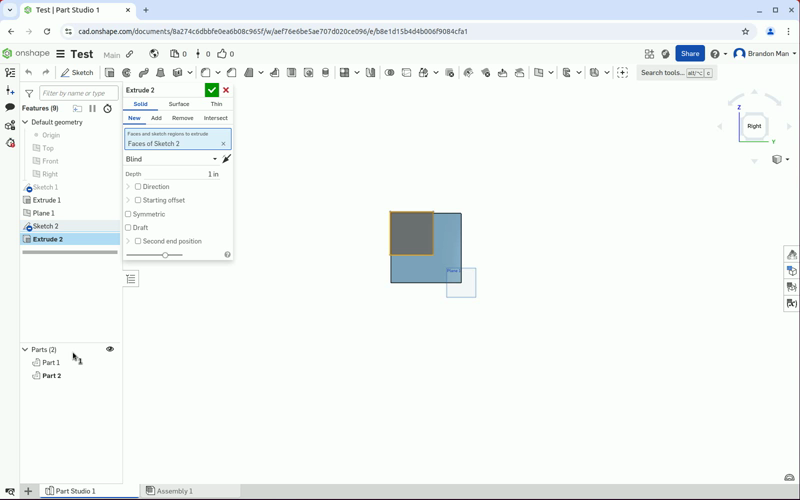
mouse_move(143, 106)
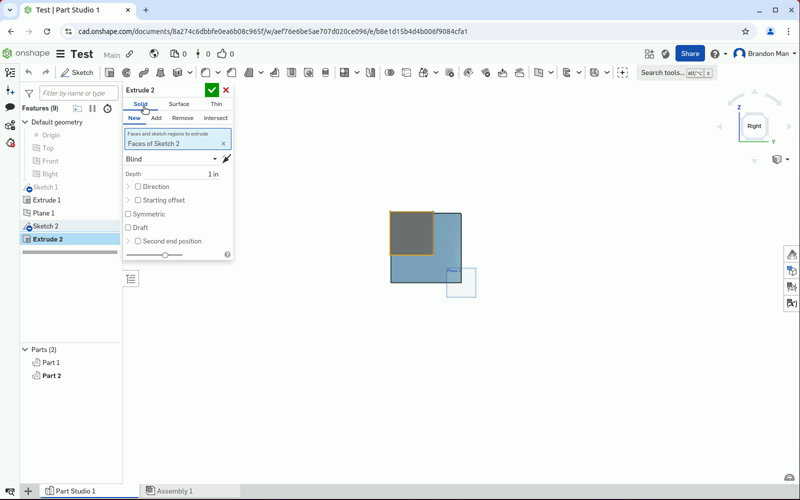
click(143, 106)
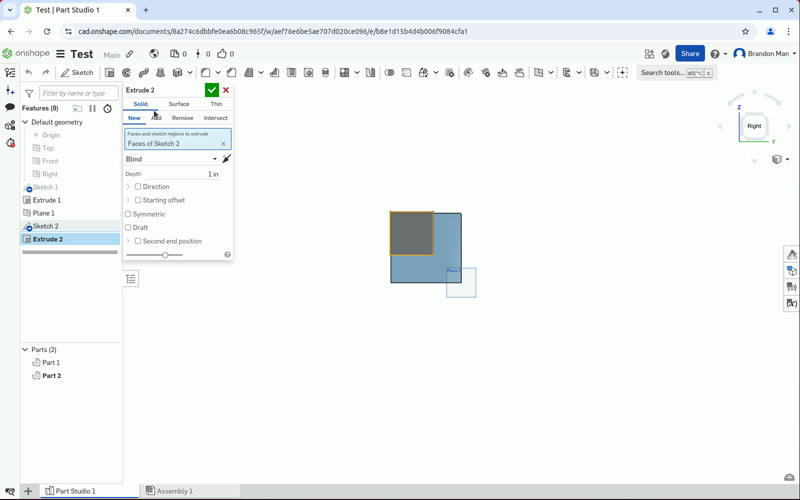
mouse_move(186, 120)
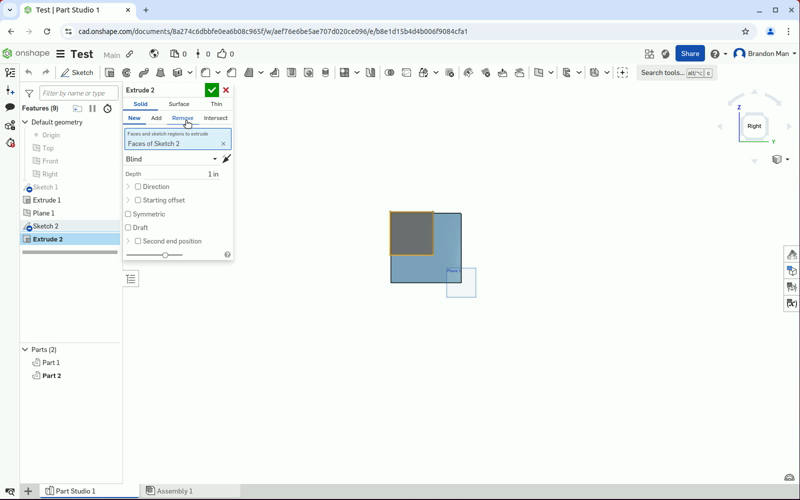
click(186, 120)
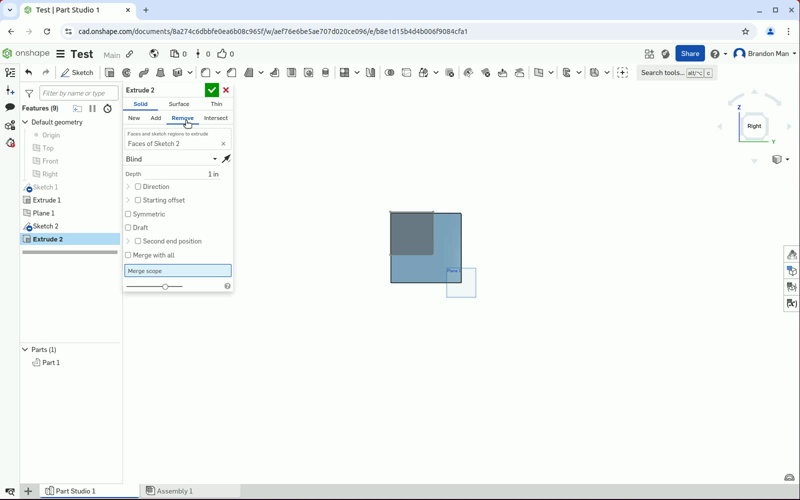
key(tab, 4)
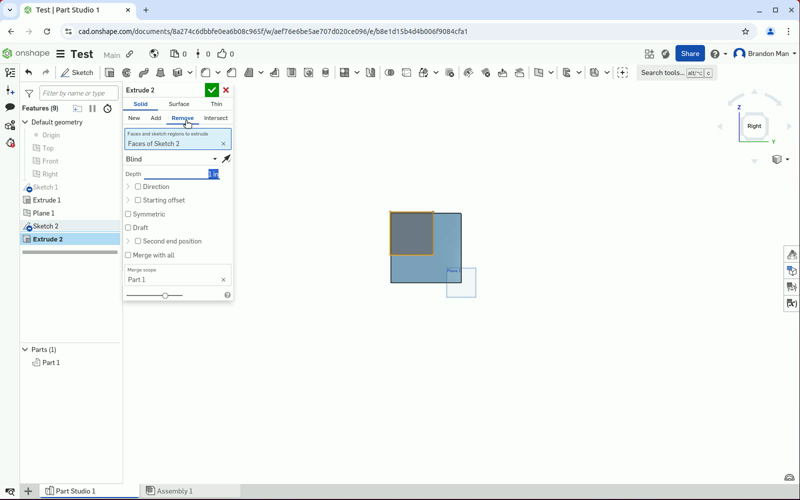
text(23.108)
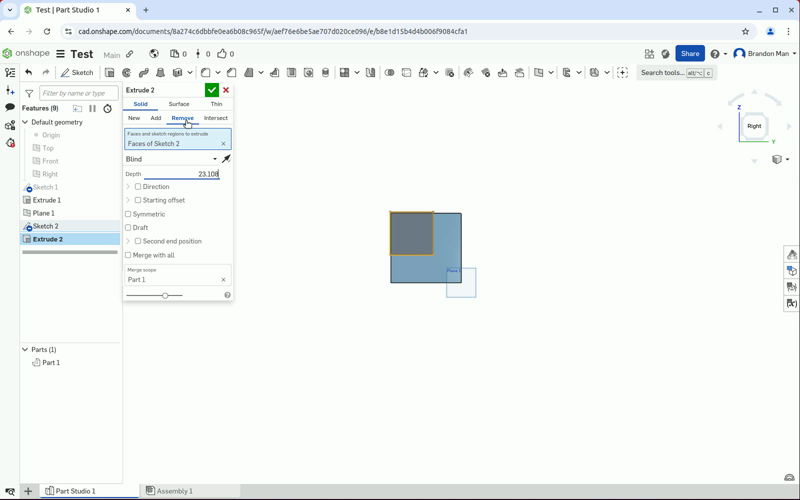
key(tab, 6)
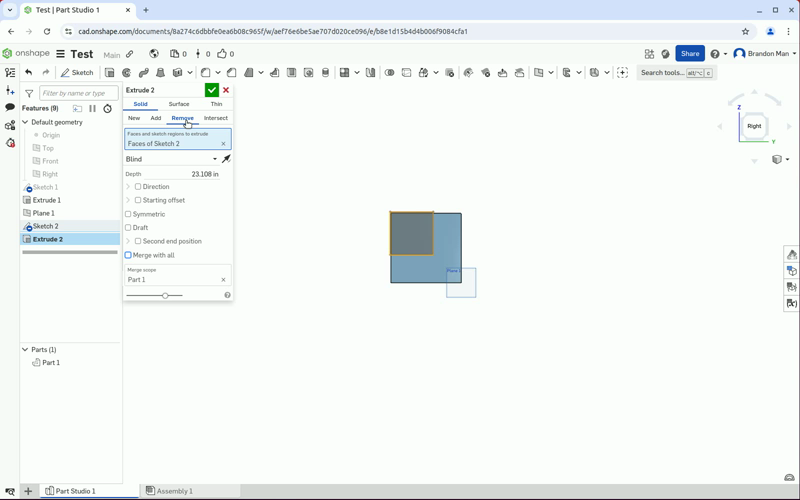
key(space)
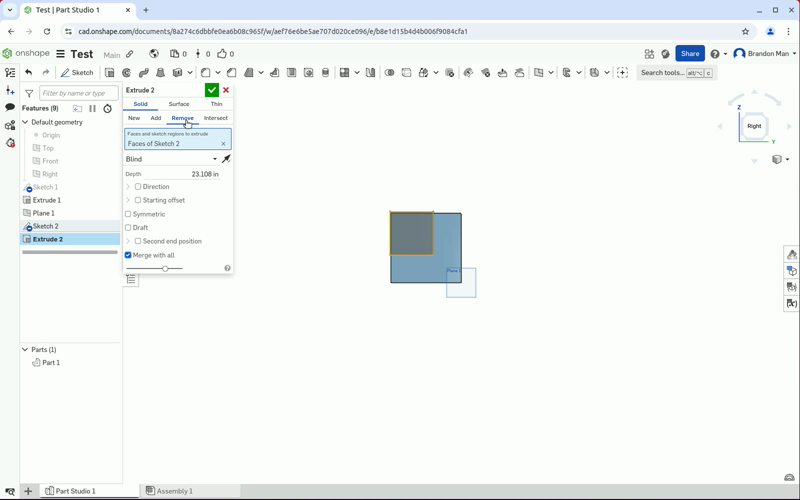
key(enter)
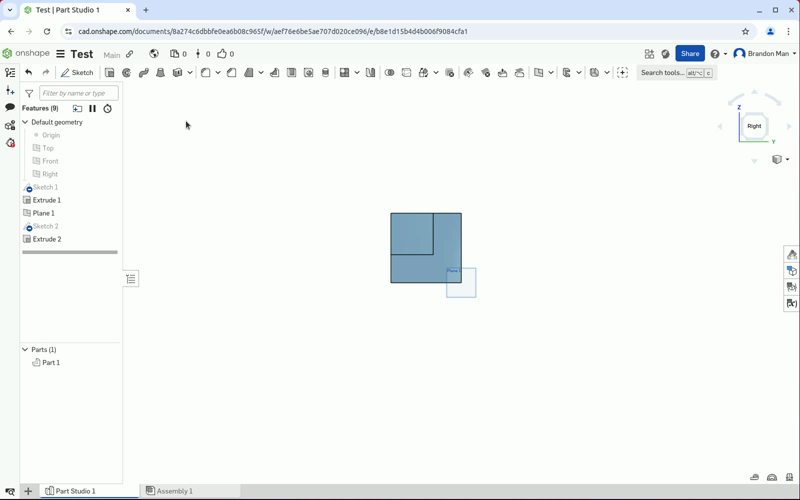
key(shift+h)
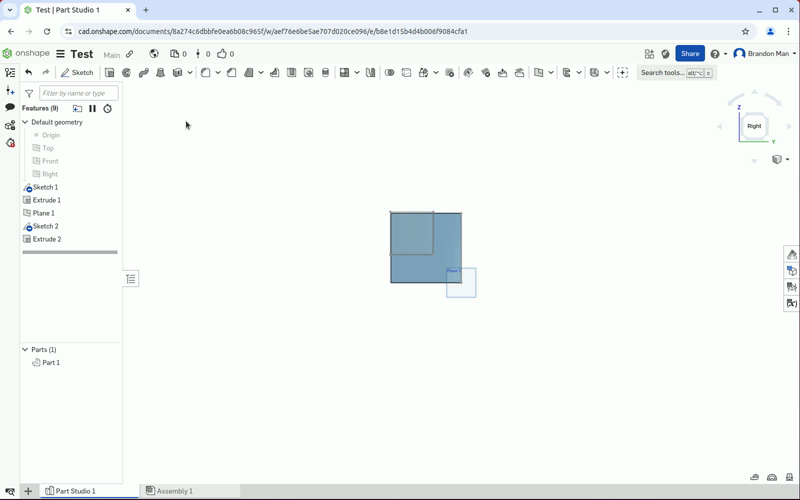
key(shift+h)
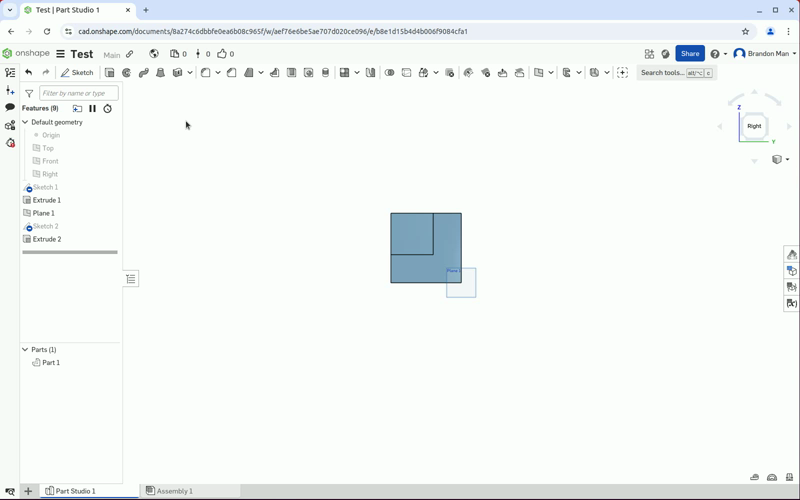
mouse_move(73, 189)
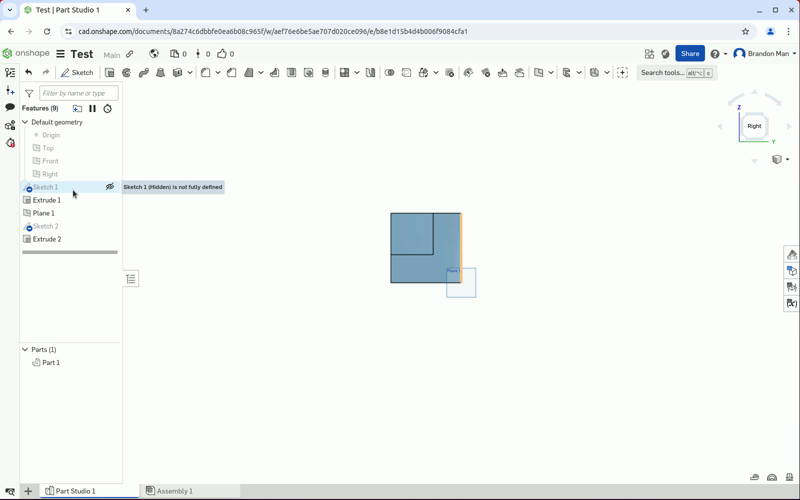
click(73, 189)
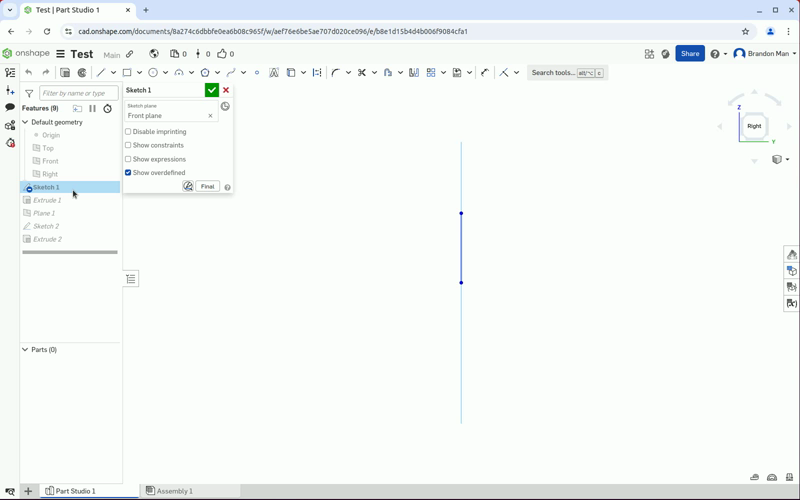
mouse_move(229, 92)
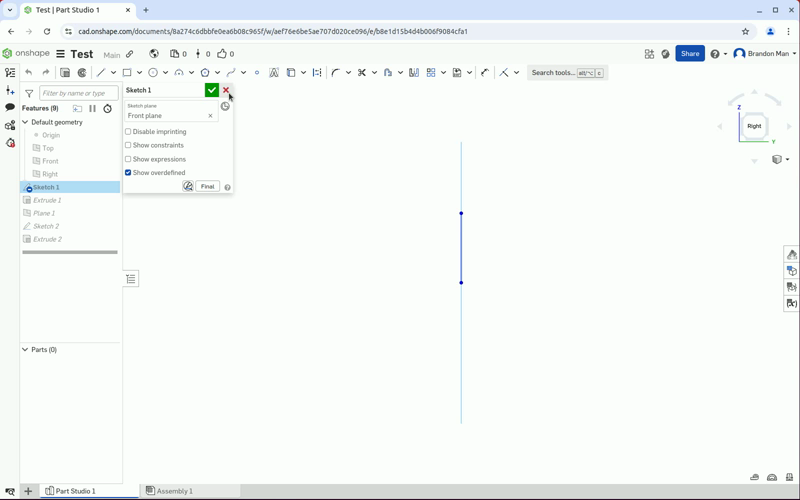
click(229, 92)
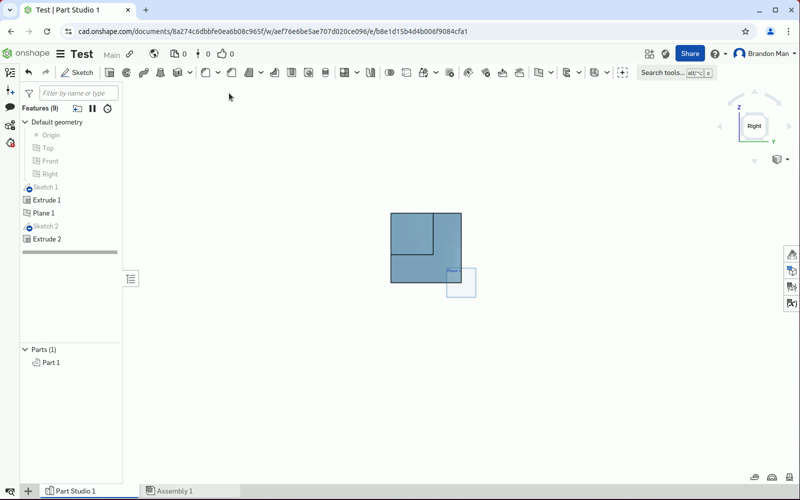
mouse_move(73, 352)
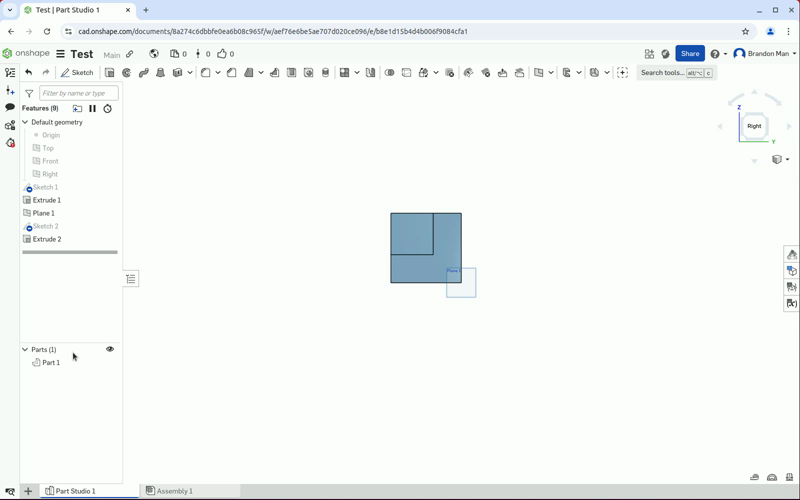
key(y)
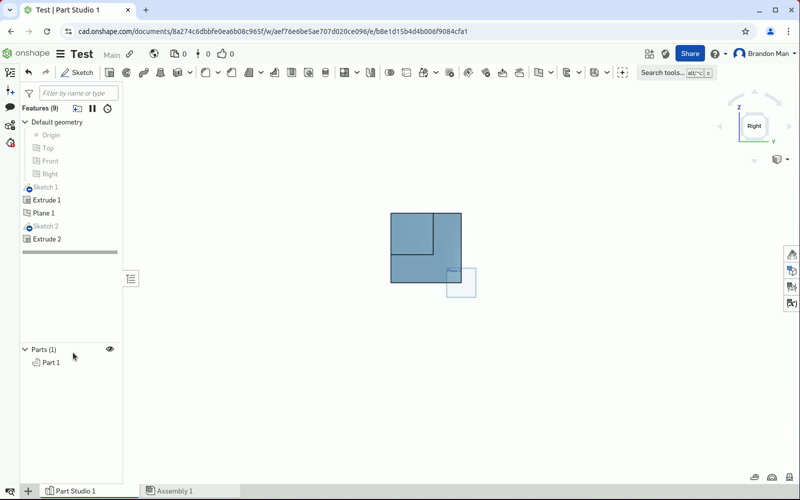
key(shift+p)
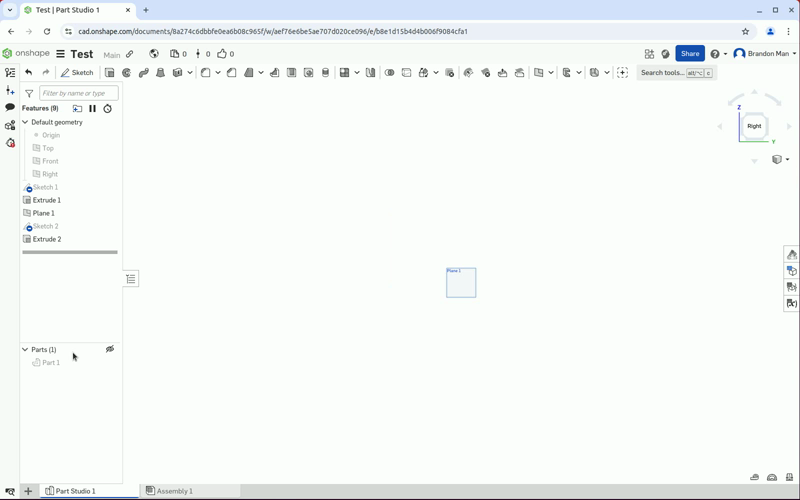
key(space)
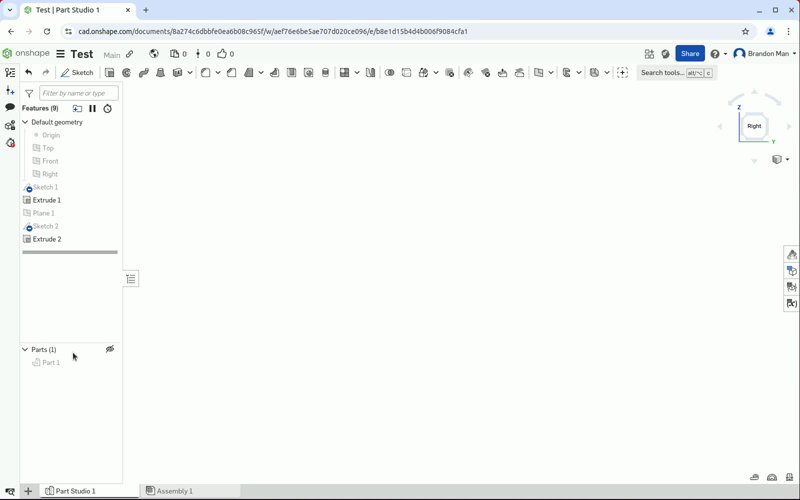
key_down(shift)
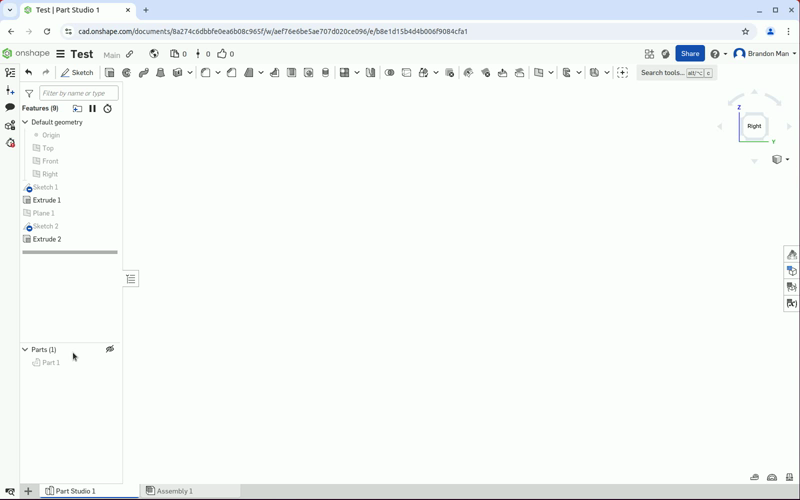
key(right)
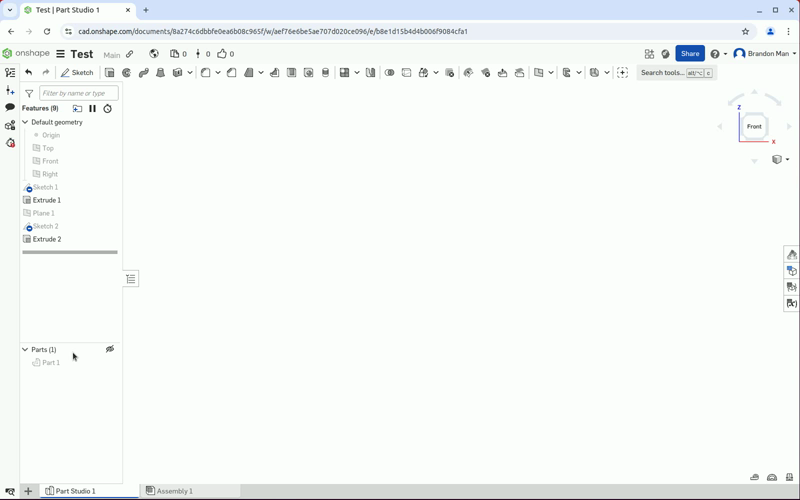
key_up(shift)
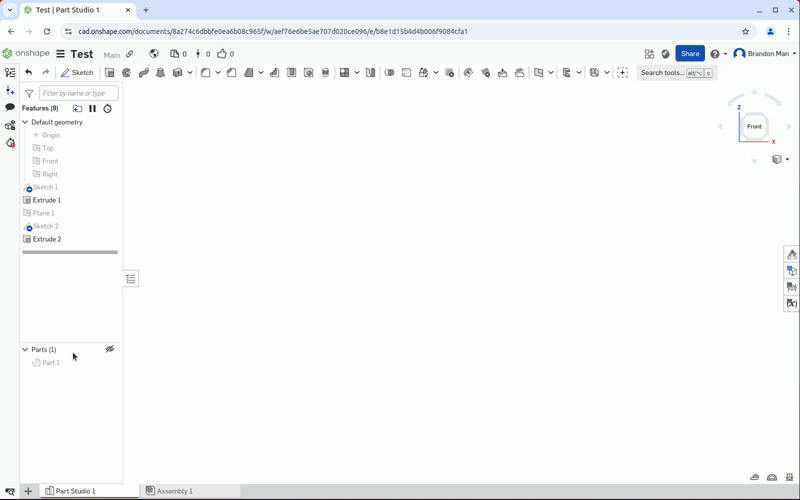
mouse_move(73, 352)
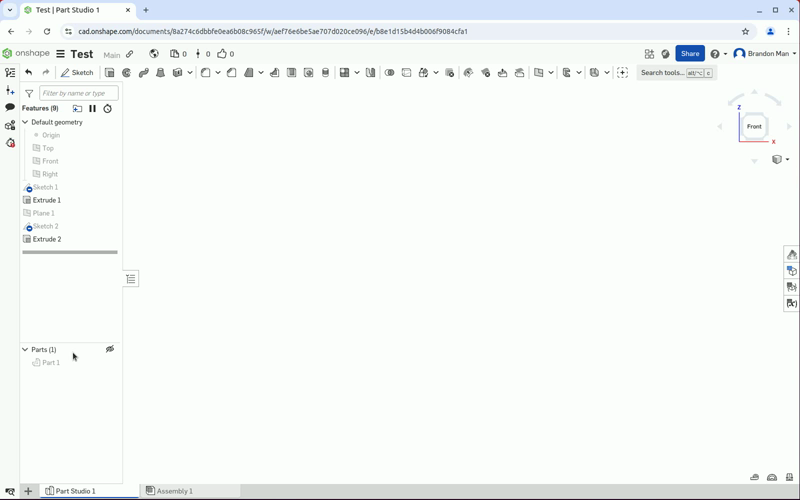
key(shift+y)
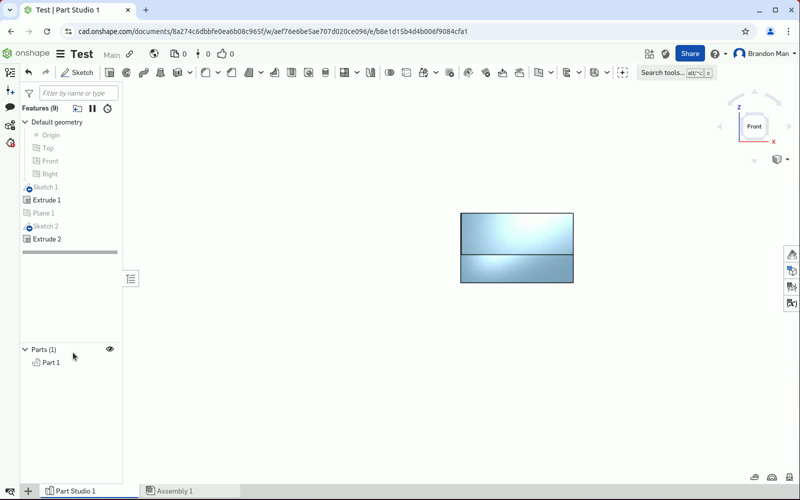
mouse_move(541, 75)
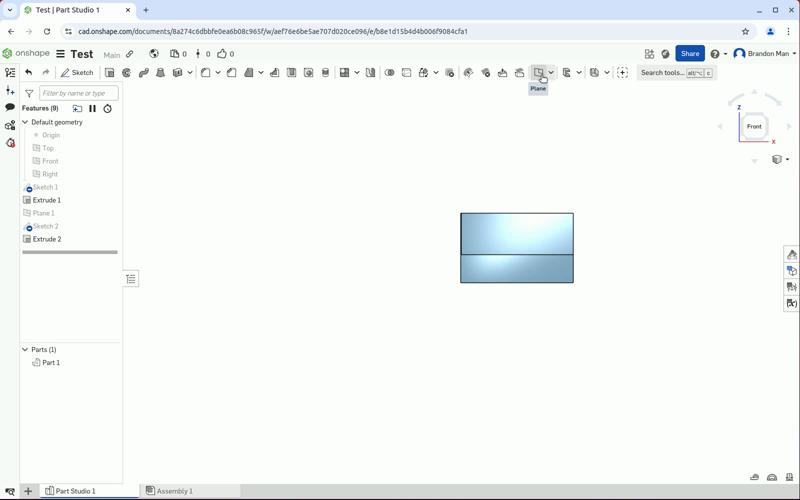
click(541, 75)
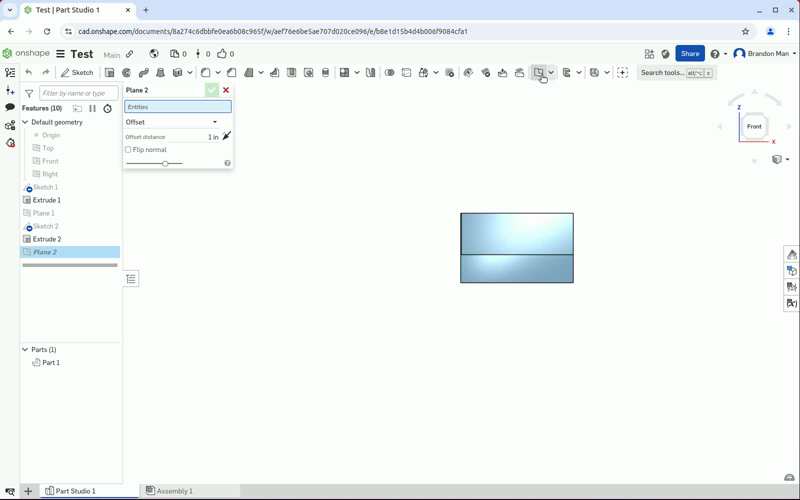
mouse_move(73, 163)
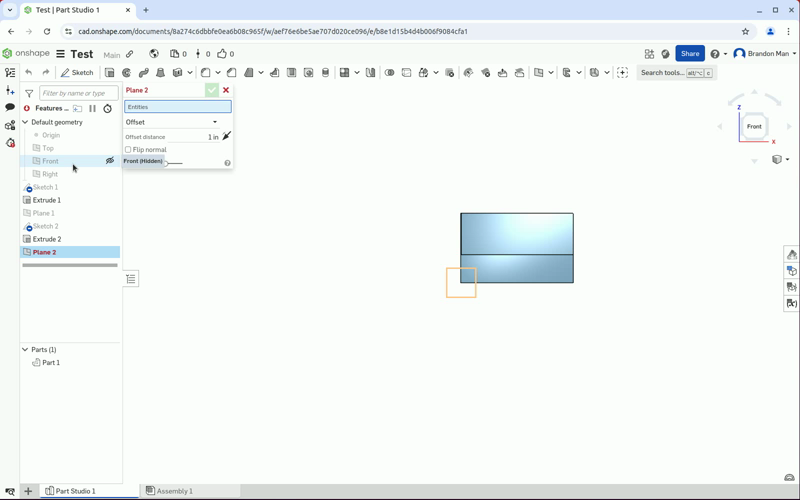
click(73, 163)
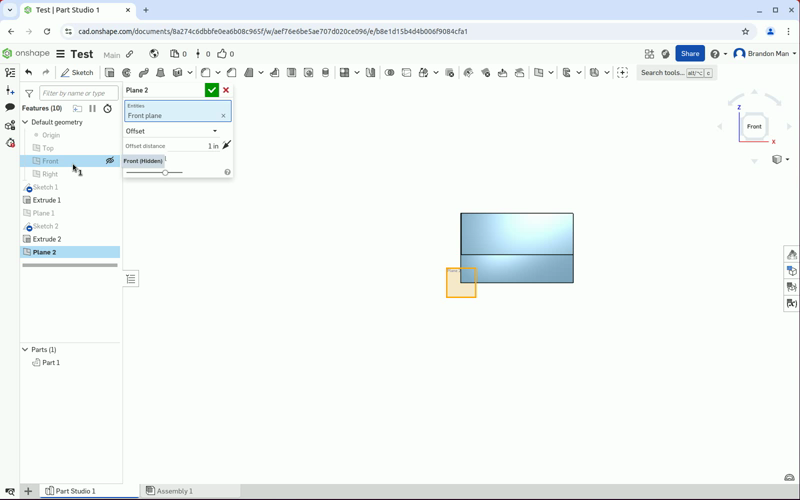
key(tab, 2)
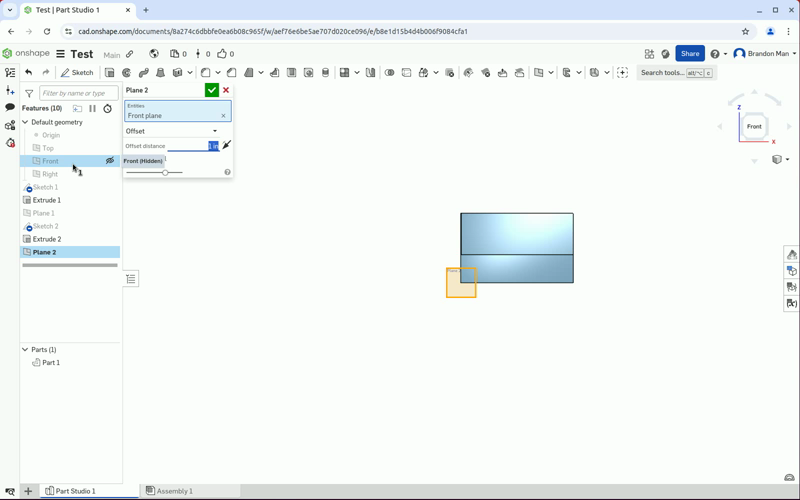
text(5.792)
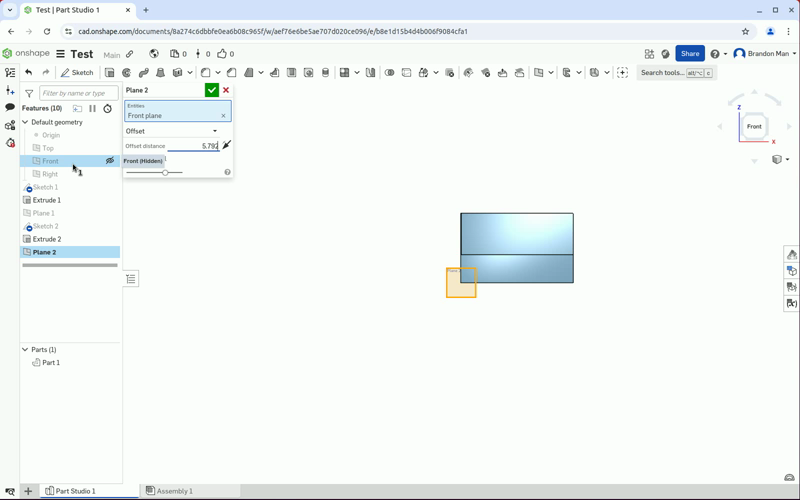
key(enter, 2)
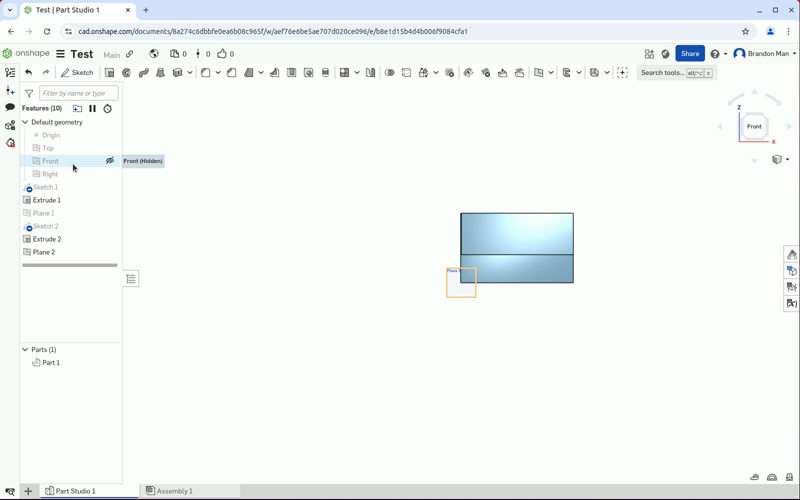
key(shift+s)
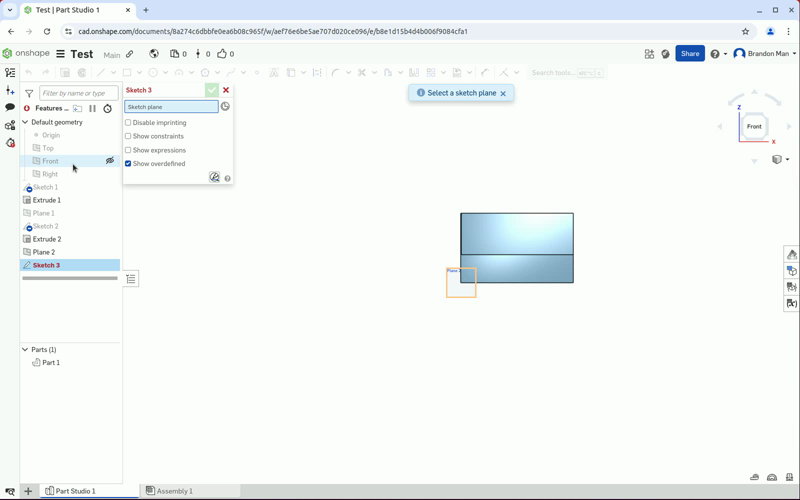
mouse_move(73, 254)
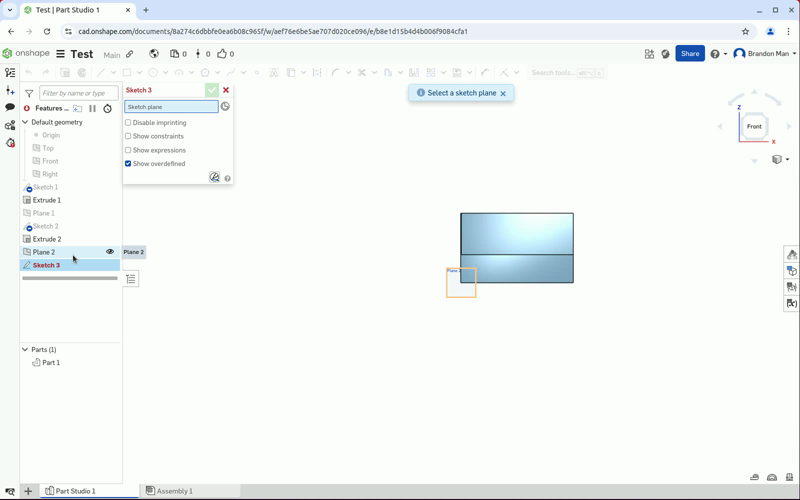
click(73, 254)
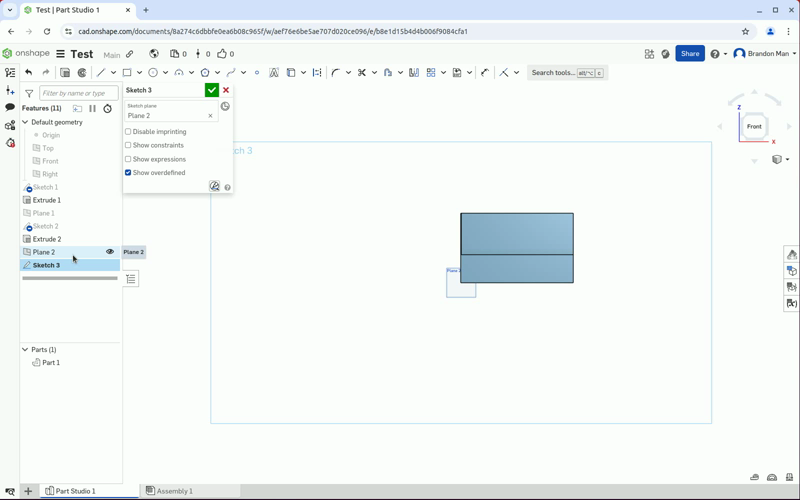
mouse_move(73, 352)
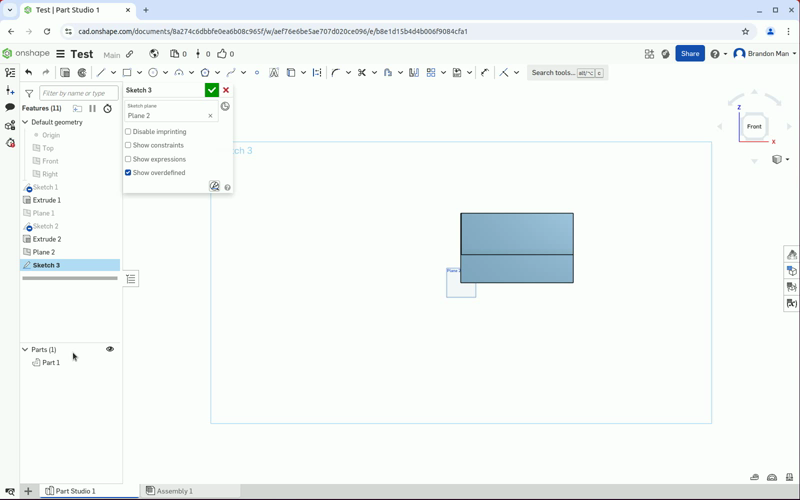
key(y)
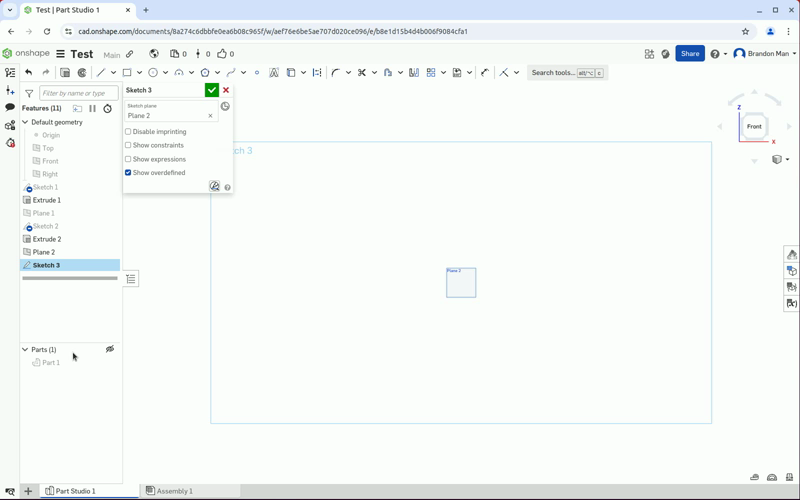
key(l)
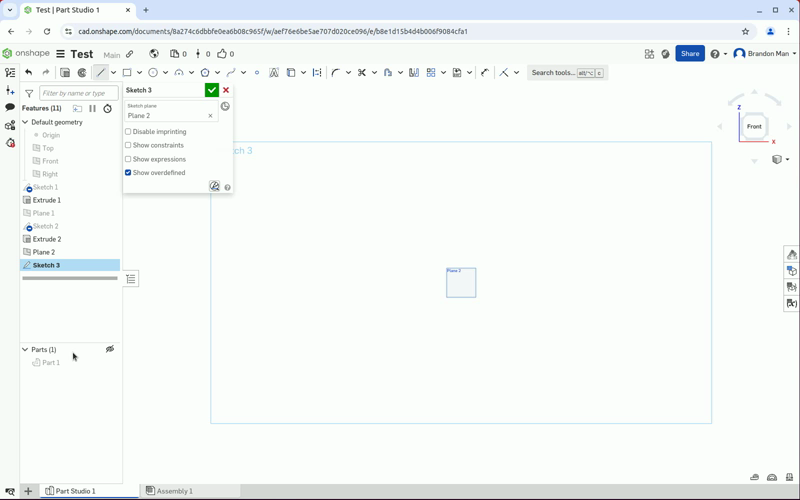
key_down(shift)
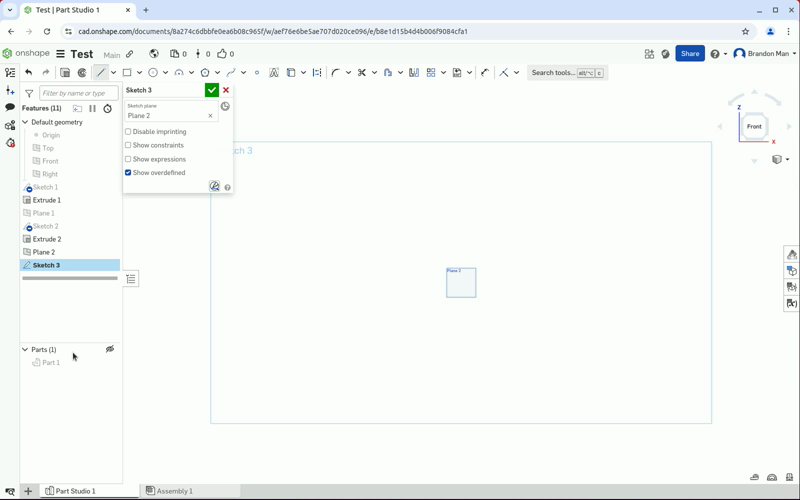
mouse_move(545, 212)
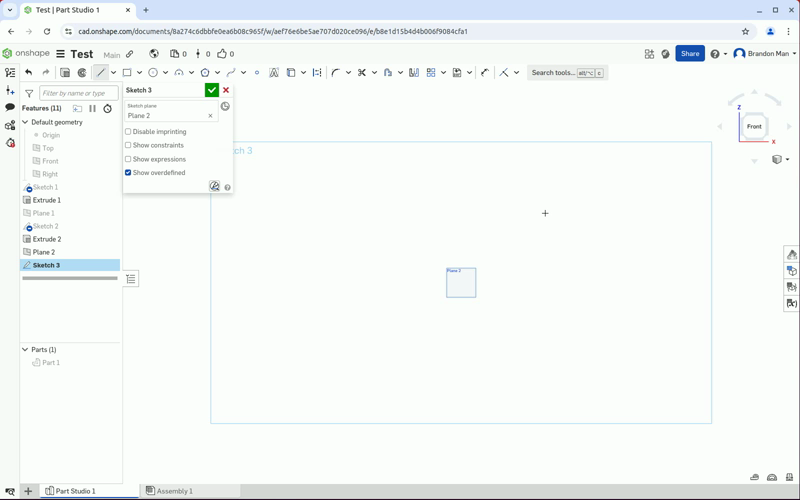
click(545, 212)
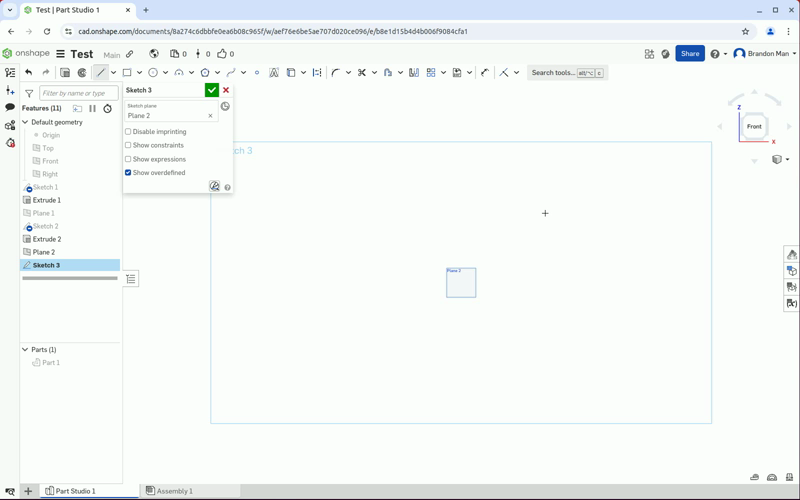
key_up(shift)
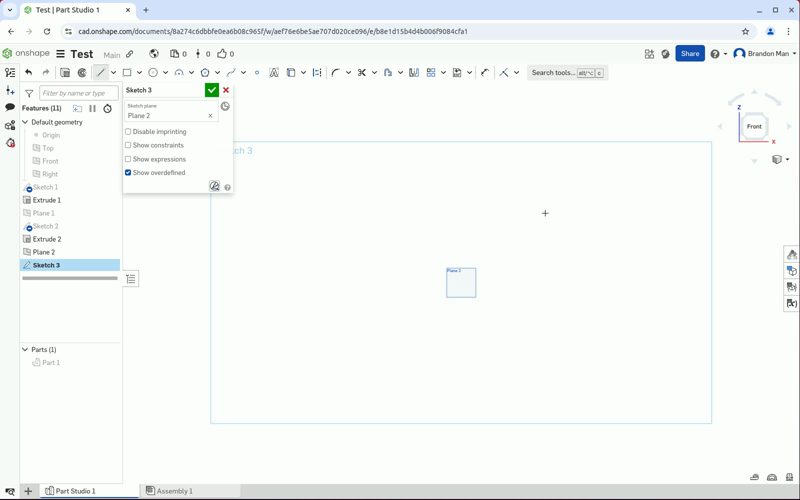
key_down(shift)
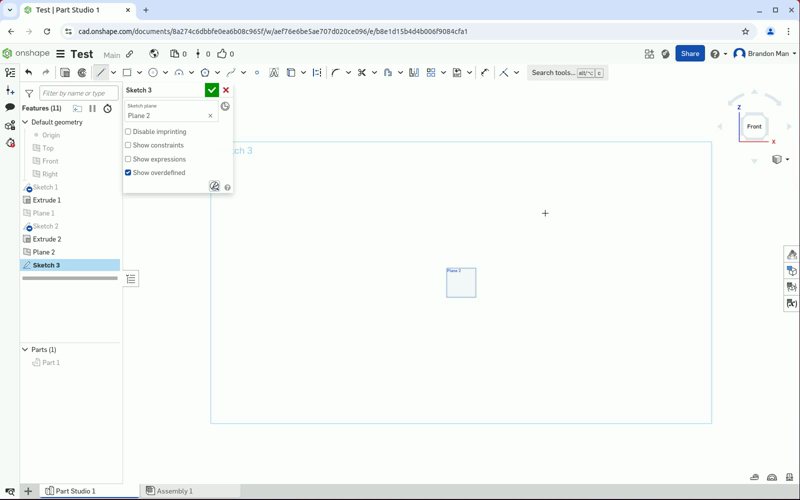
mouse_move(575, 212)
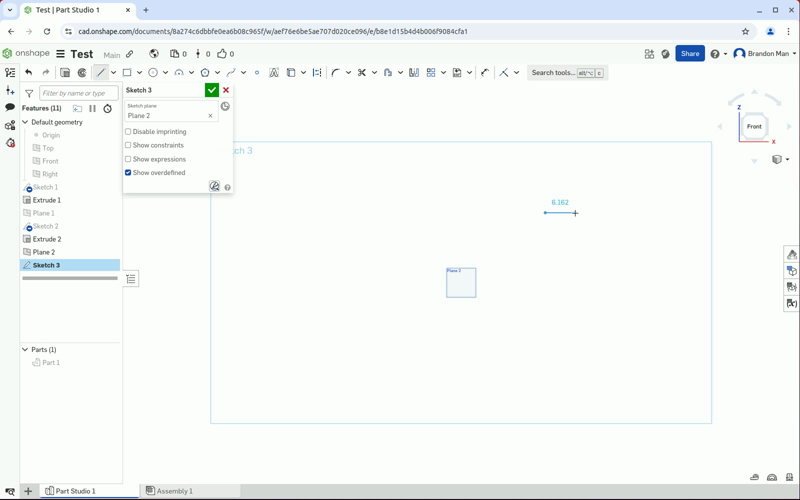
mouse_move(573, 255)
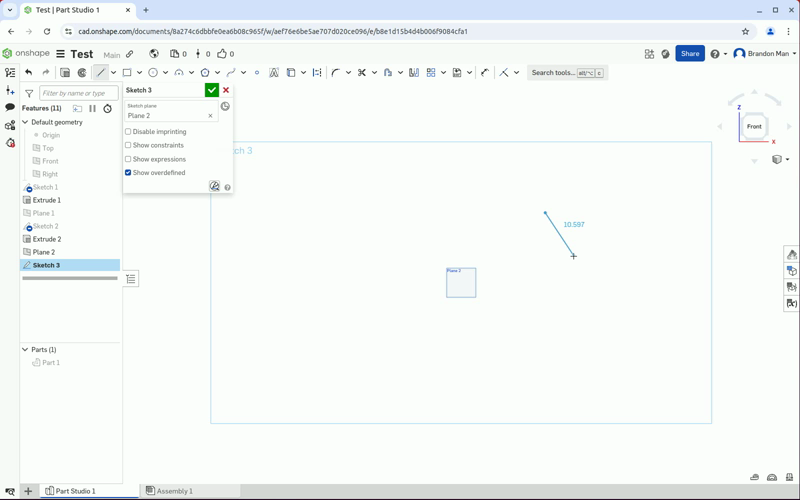
click(573, 255)
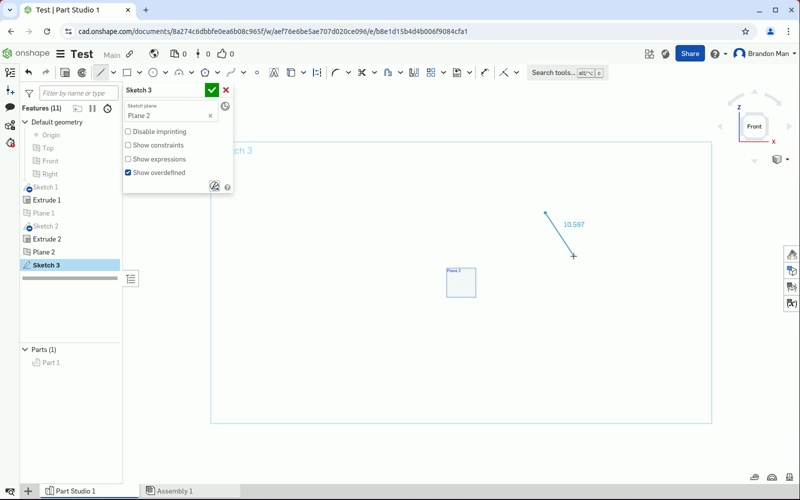
key_up(shift)
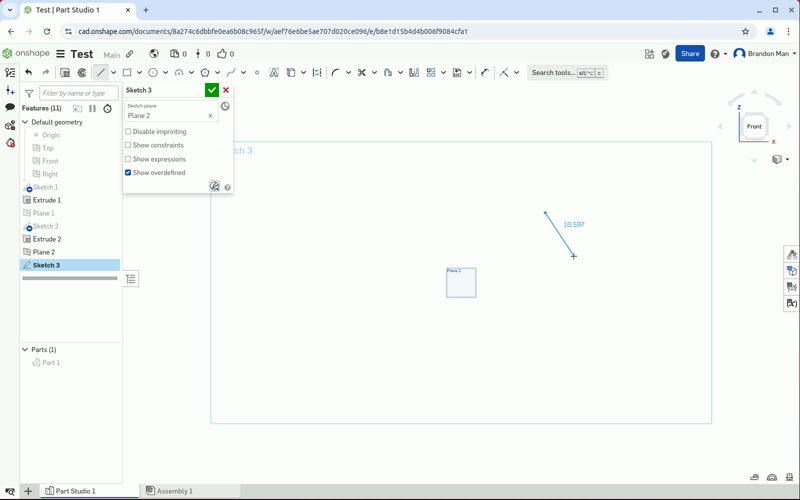
key_down(shift)
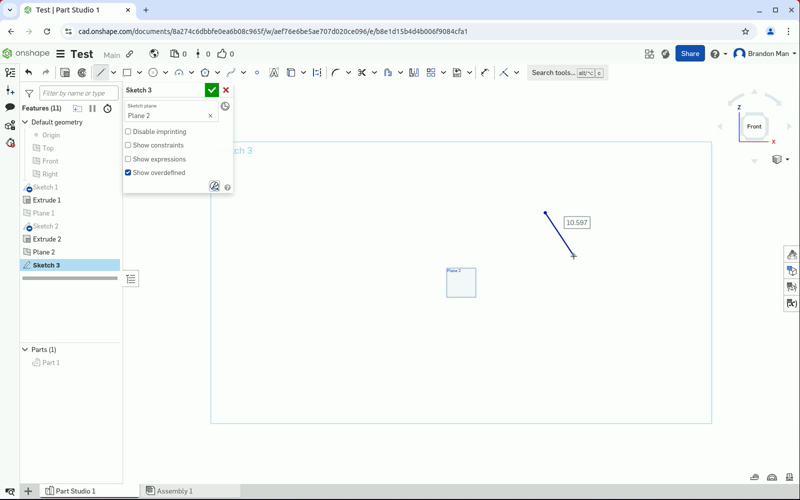
mouse_move(589, 255)
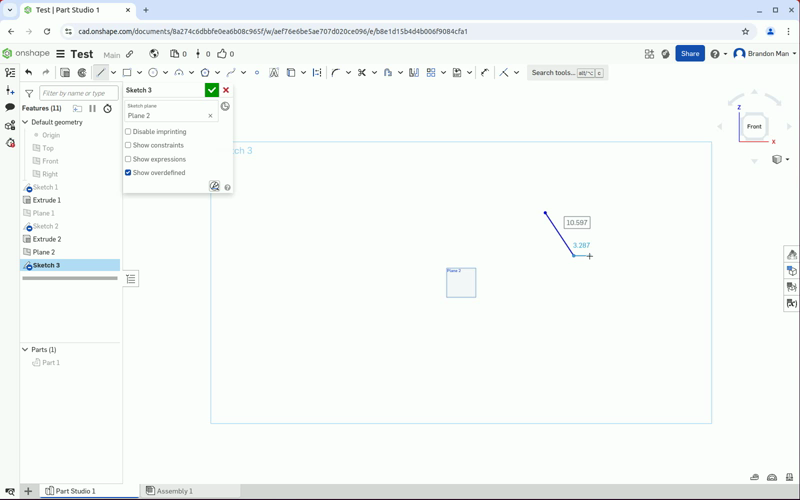
mouse_move(573, 212)
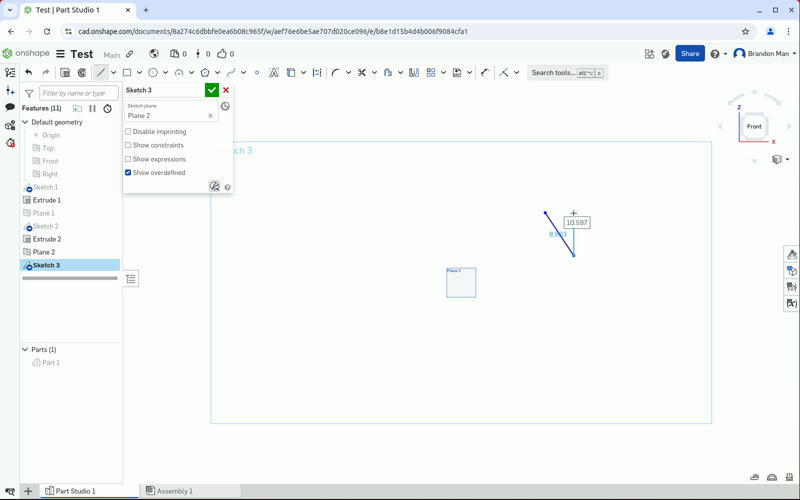
click(573, 212)
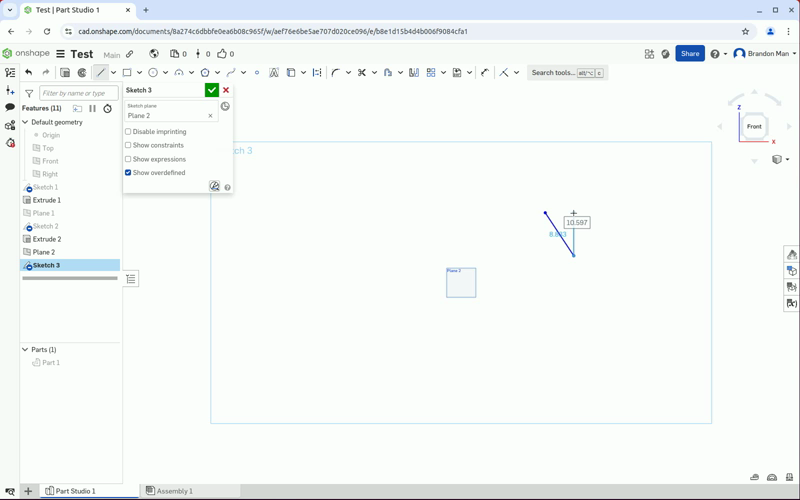
key_up(shift)
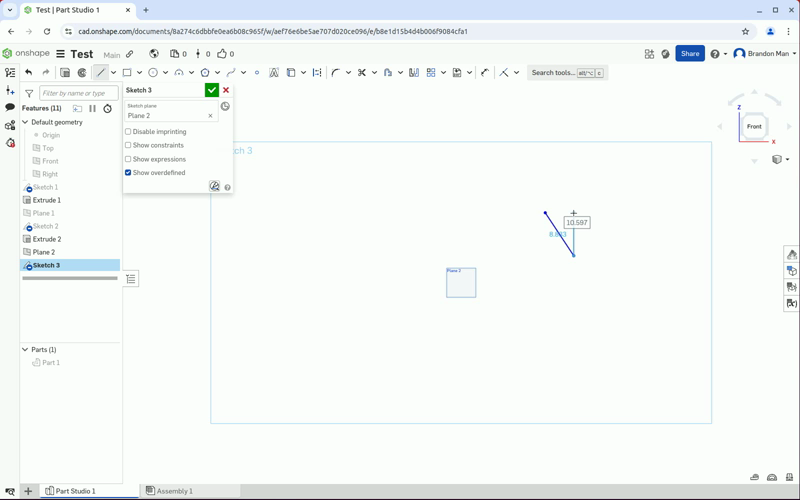
mouse_move(589, 212)
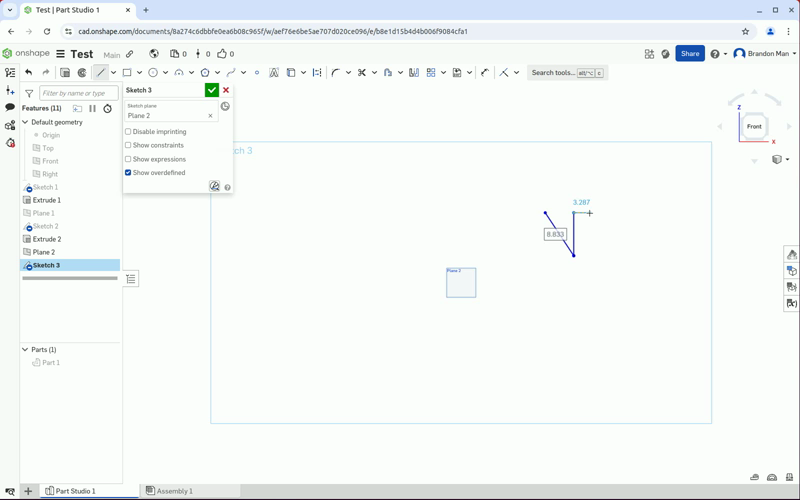
key_down(shift)
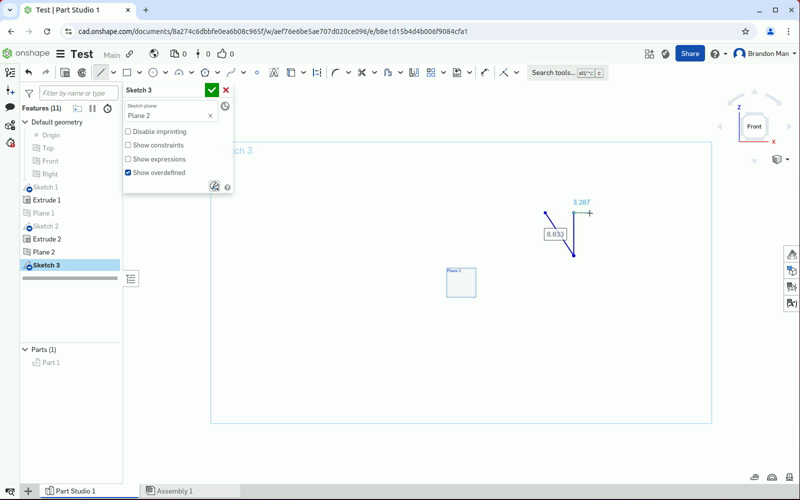
mouse_move(545, 212)
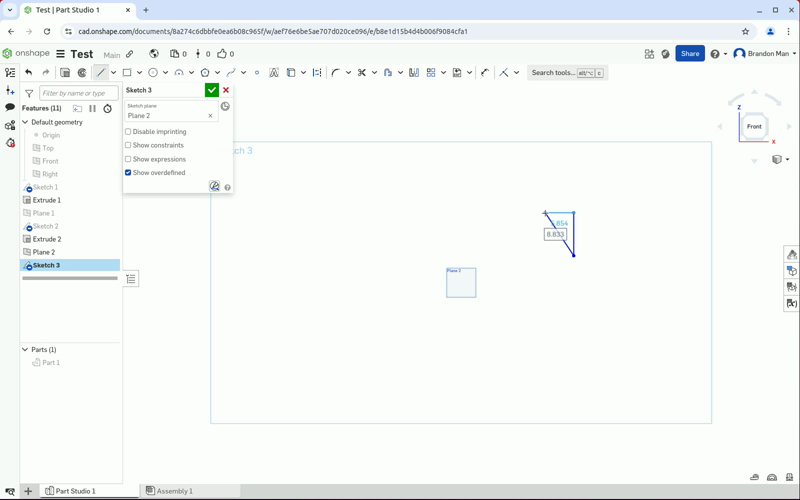
key_up(shift)
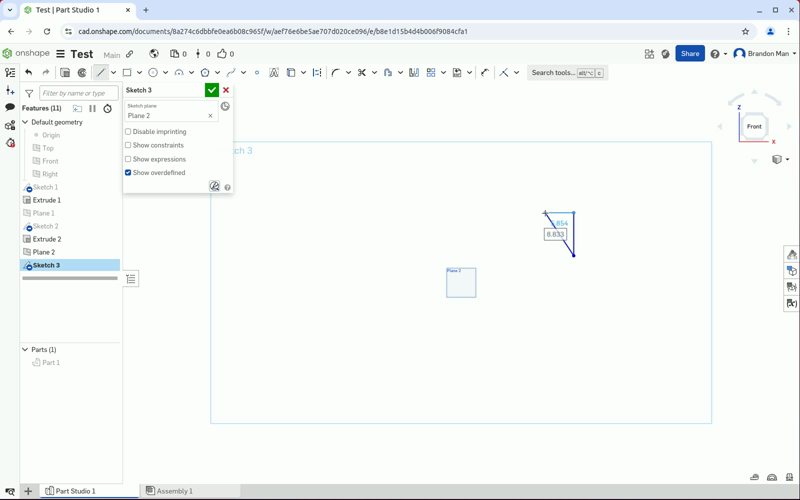
click(545, 212)
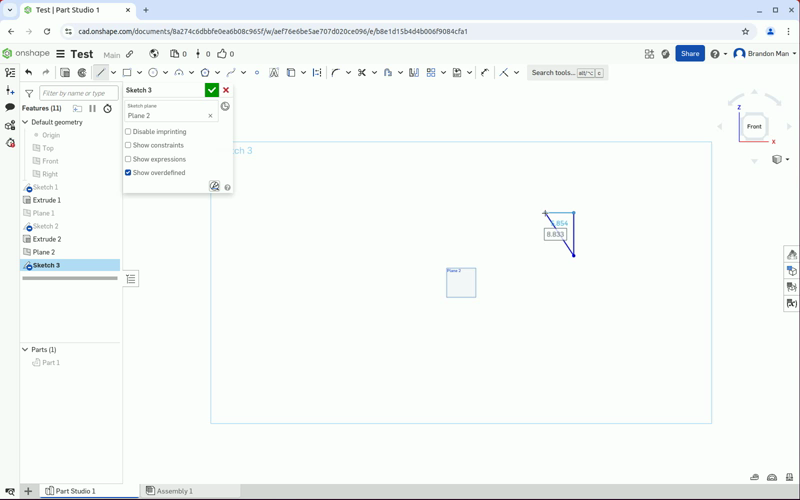
key(esc)
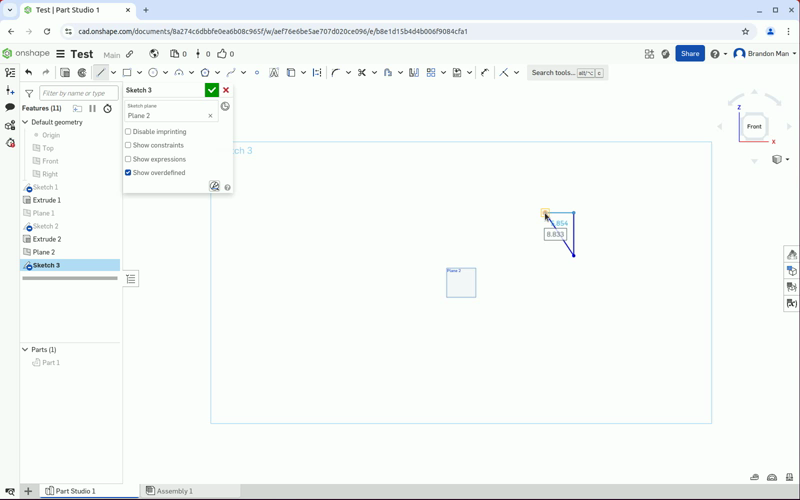
mouse_move(571, 251)
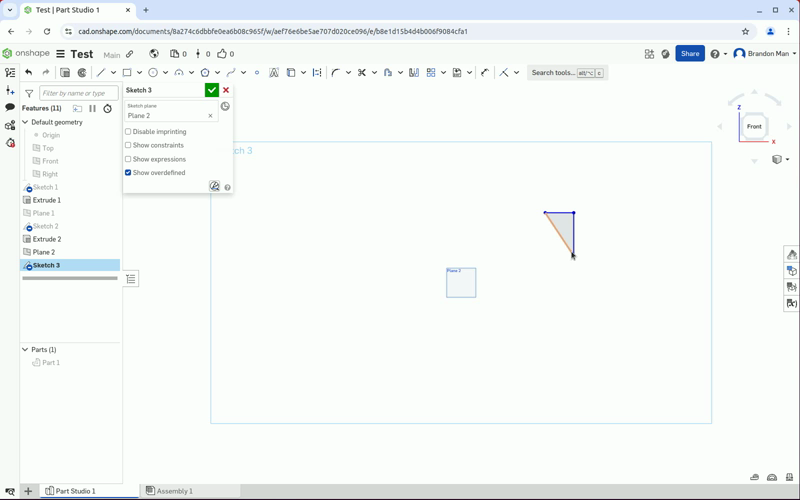
scroll(6)
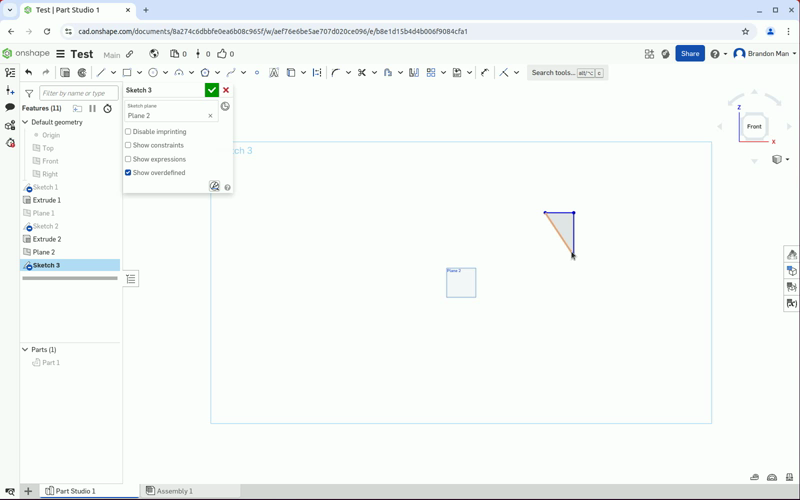
scroll(6)
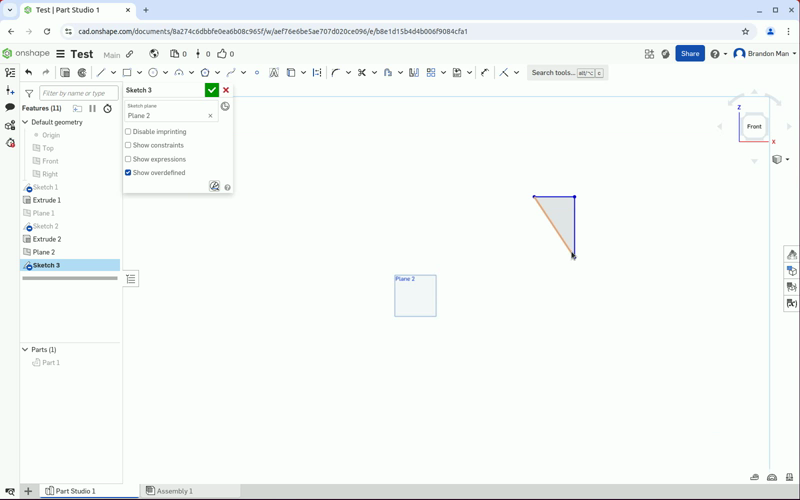
scroll(6)
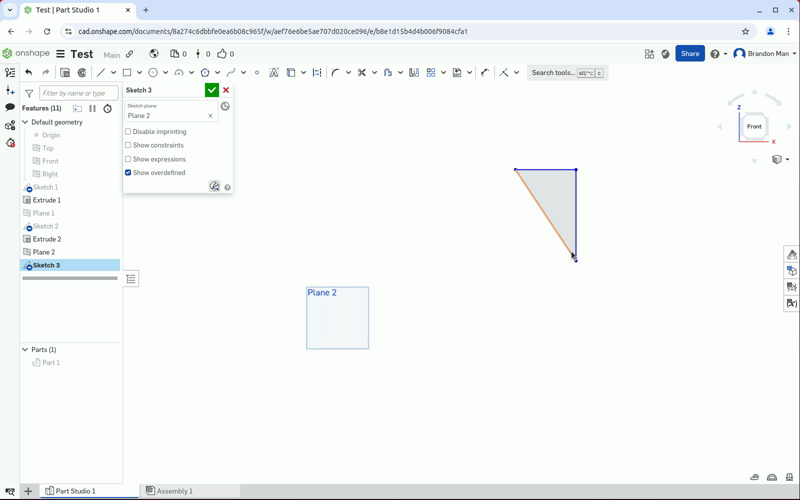
scroll(6)
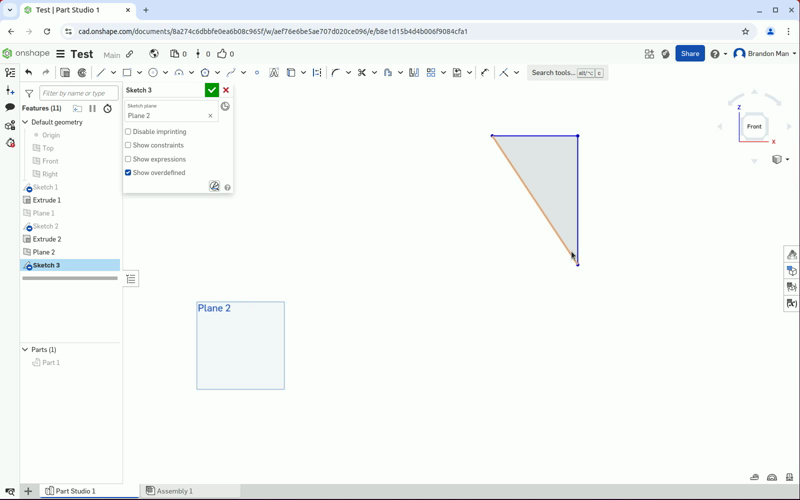
scroll(6)
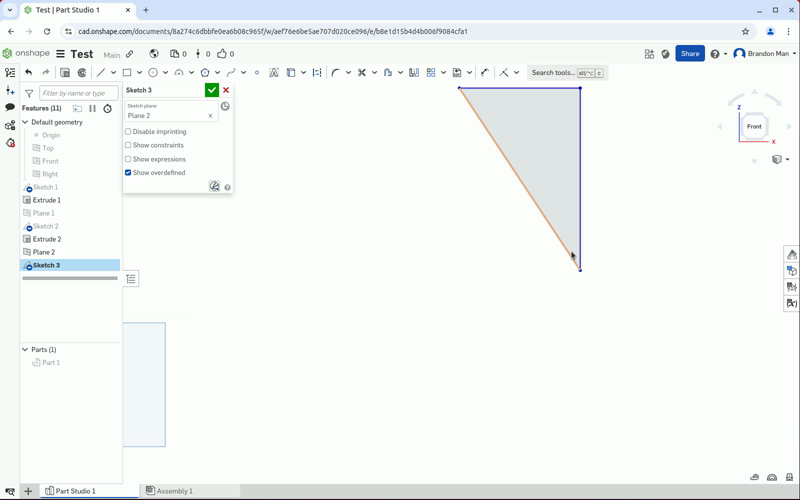
scroll(6)
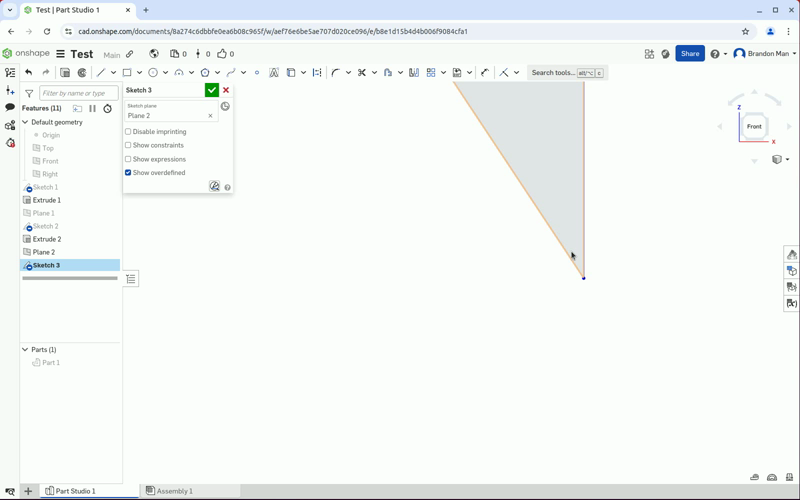
scroll(6)
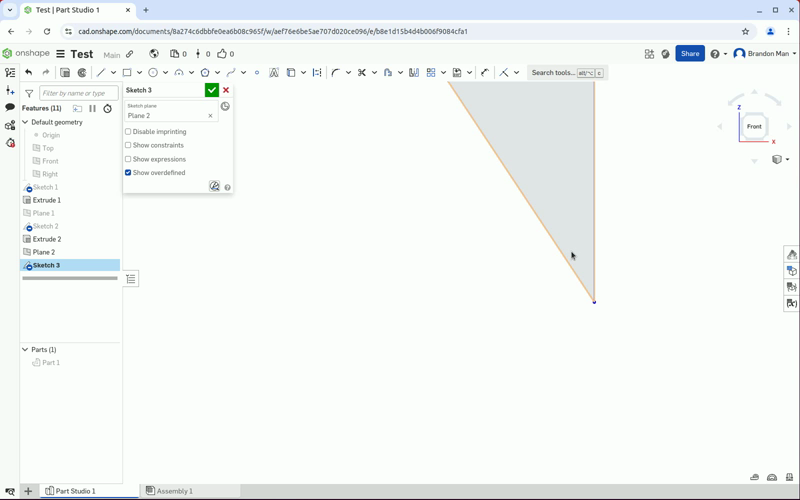
click(571, 251)
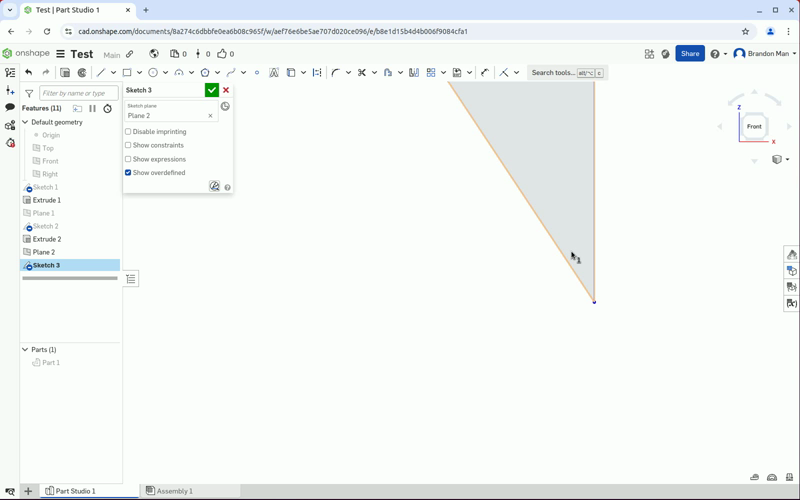
scroll(-6)
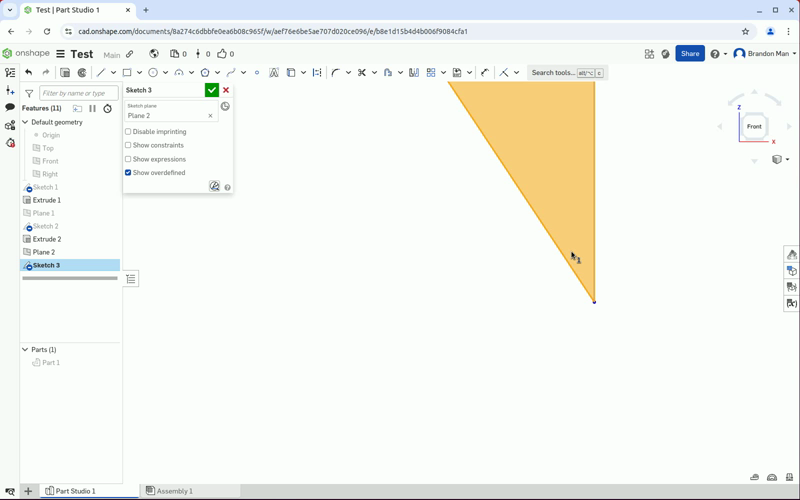
scroll(-6)
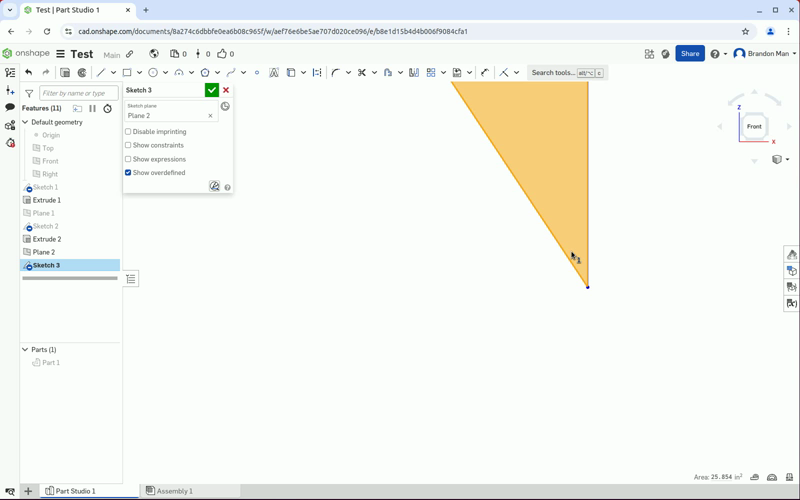
scroll(-6)
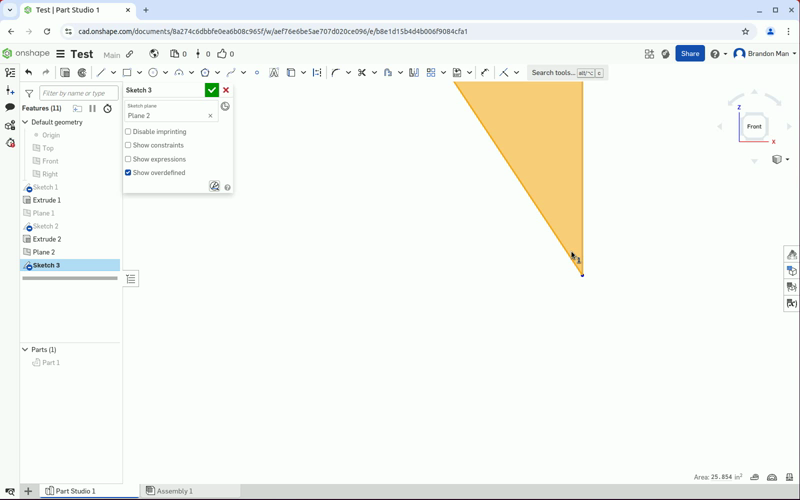
scroll(-6)
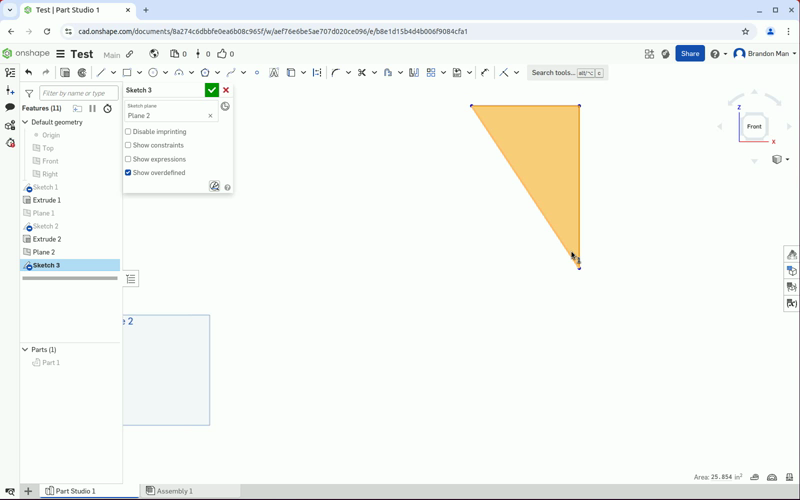
scroll(-6)
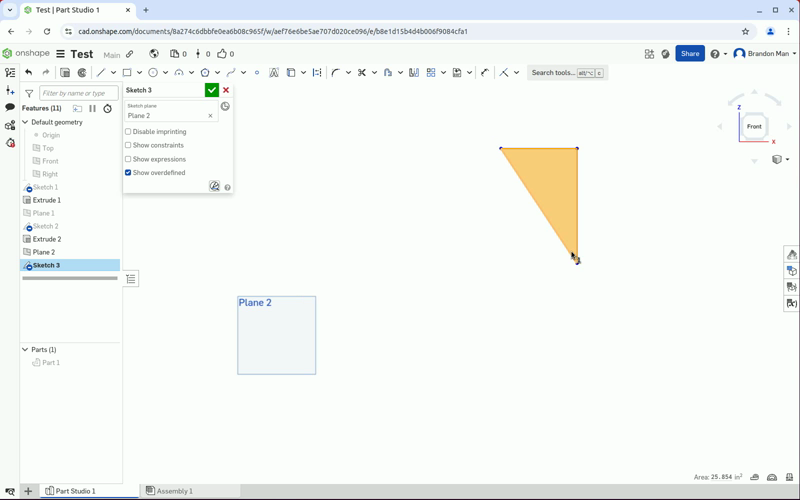
scroll(-6)
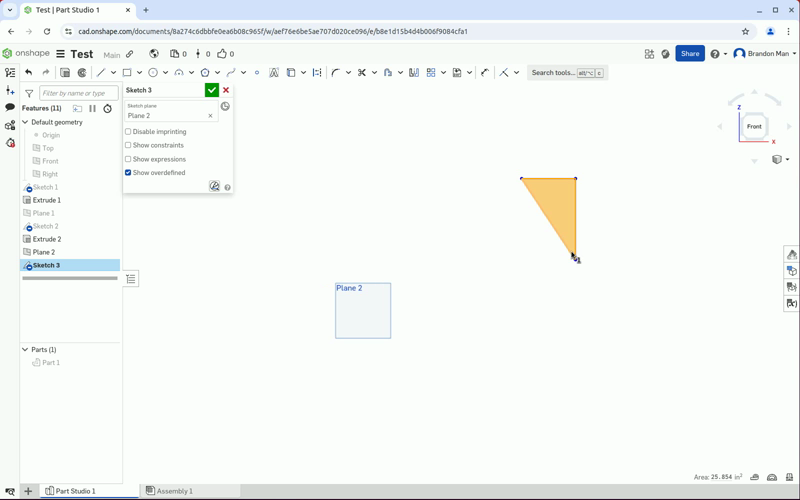
scroll(-6)
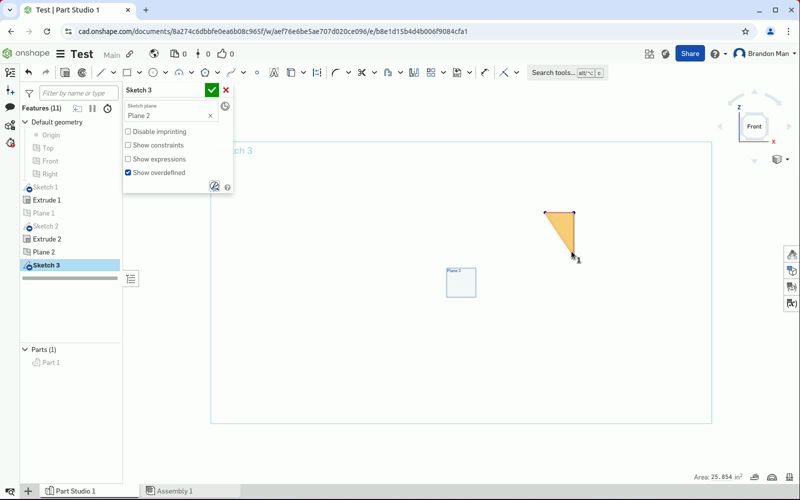
mouse_move(73, 352)
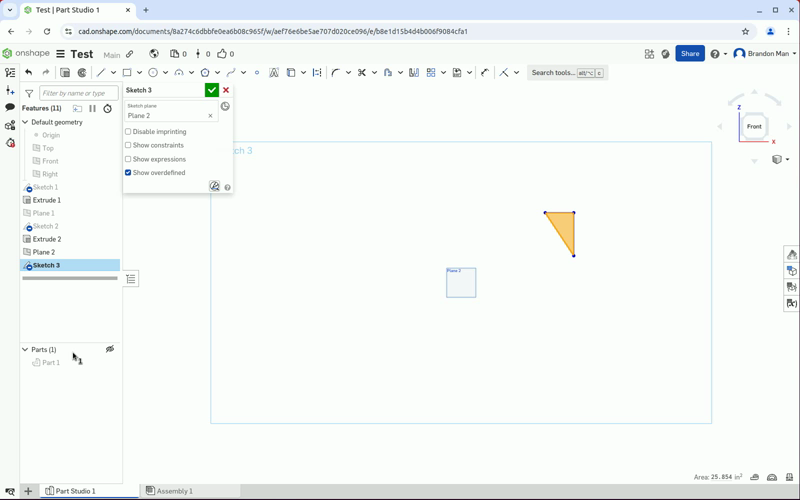
key(shift+y)
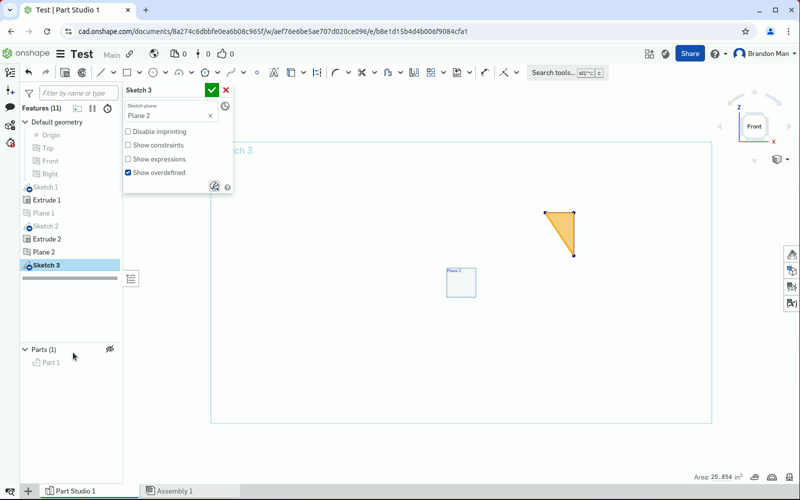
key(shift+e)
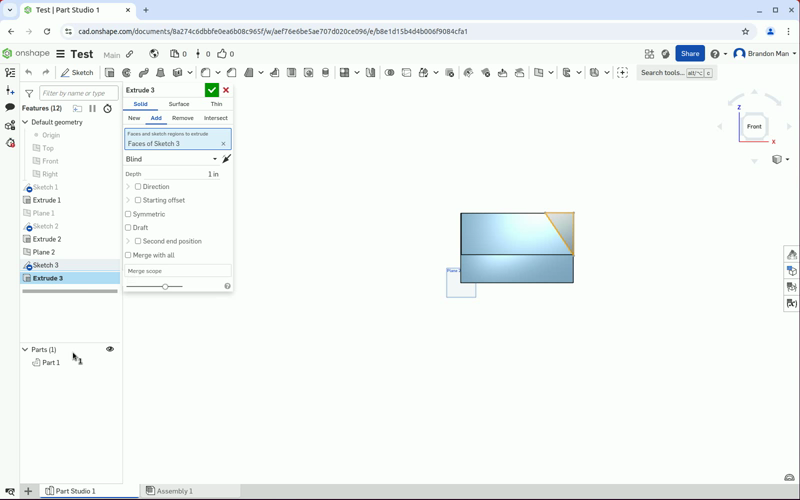
mouse_move(143, 106)
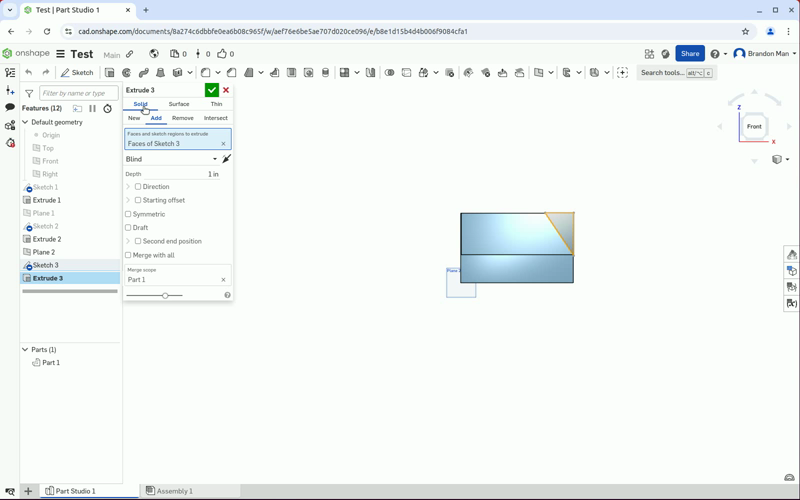
click(143, 106)
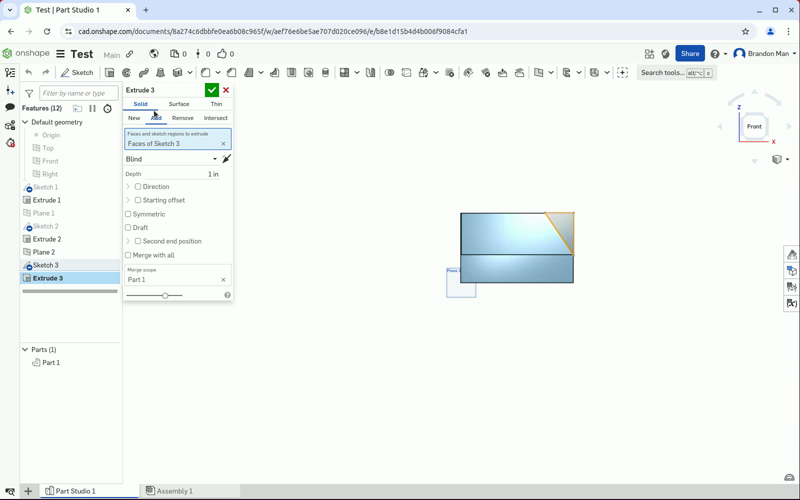
mouse_move(186, 120)
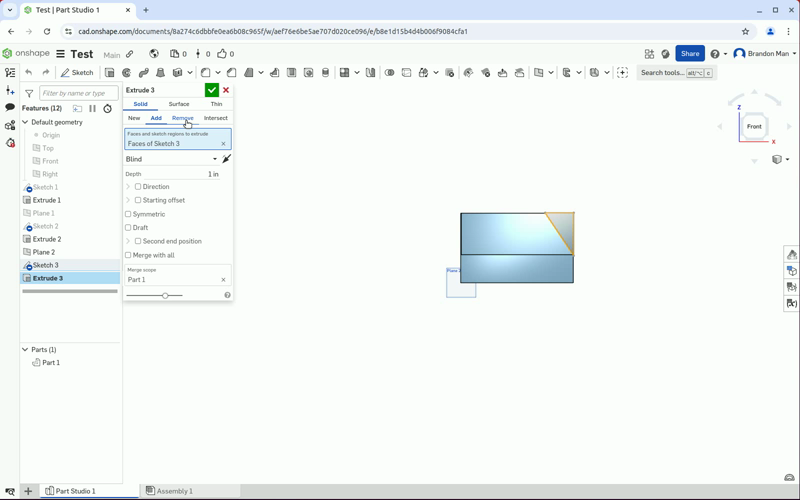
click(186, 120)
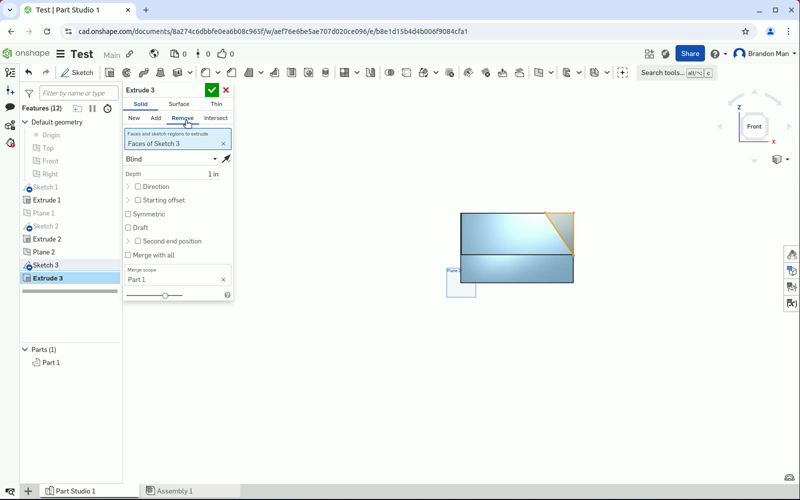
key(tab, 4)
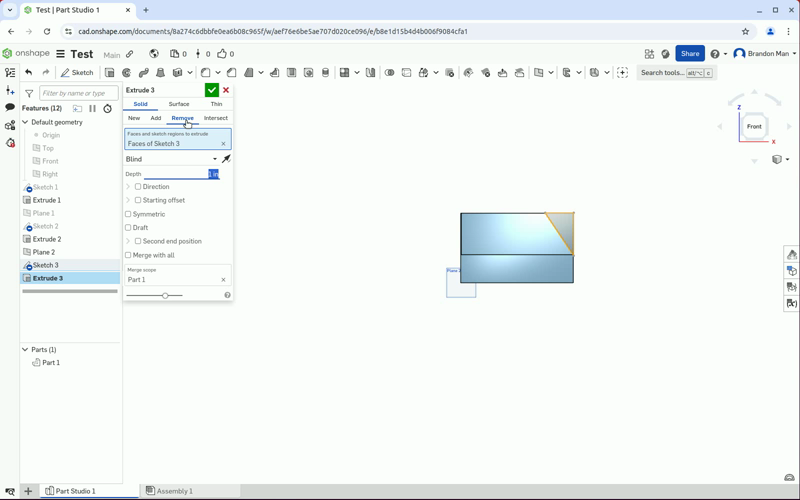
text(5.777)
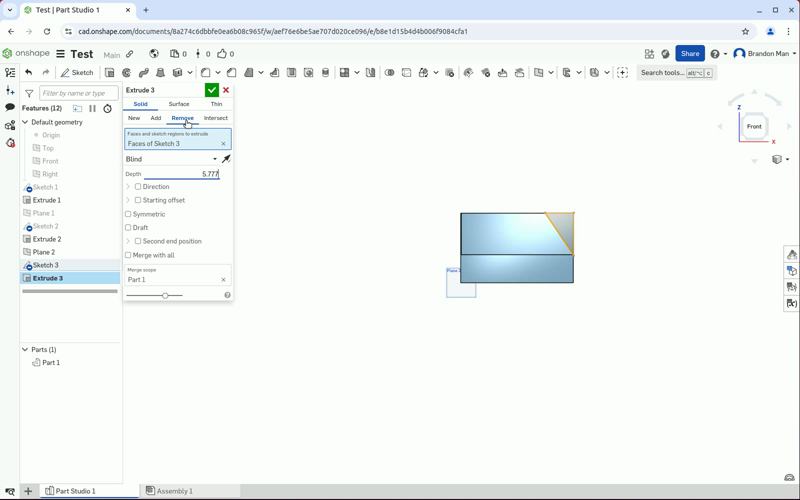
key(tab, 6)
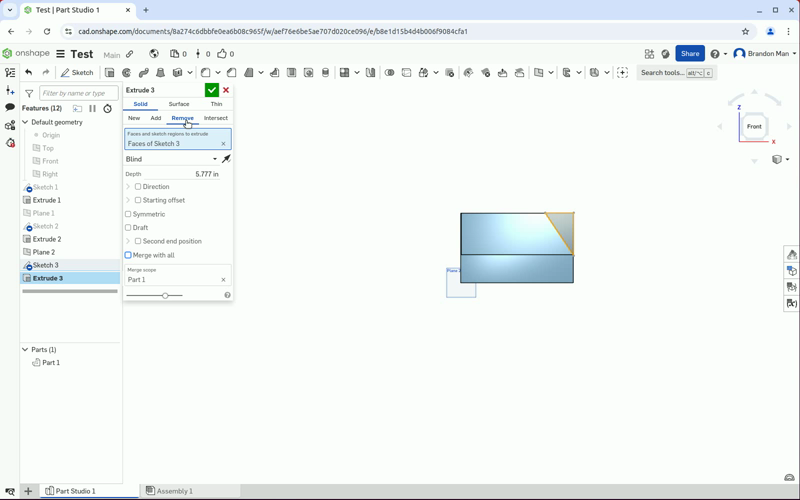
key(space)
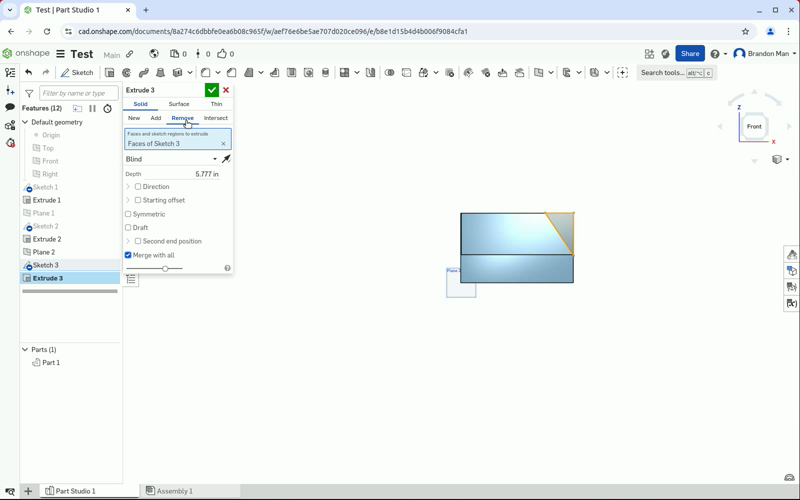
key(enter)
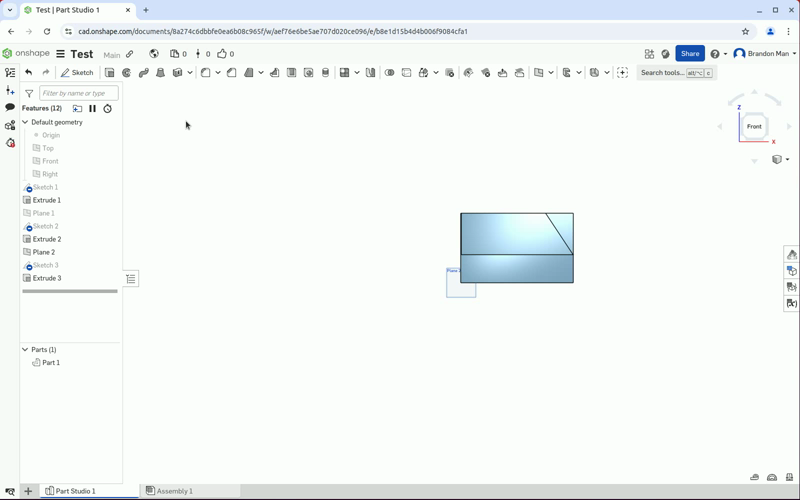
key(shift+h)
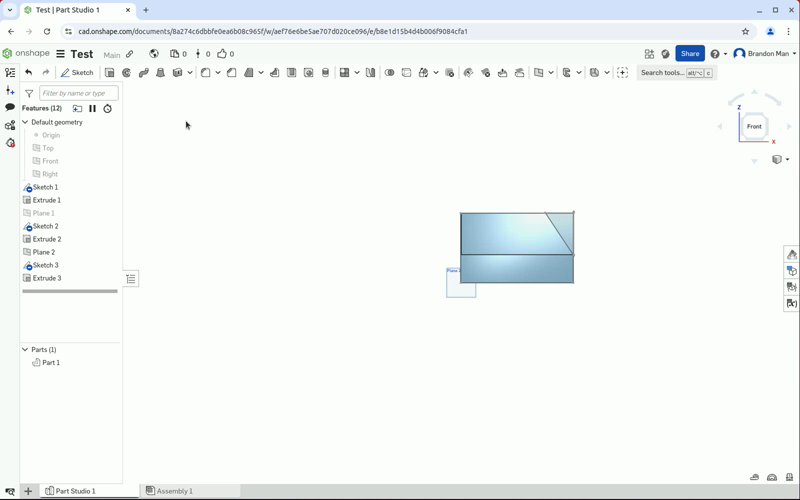
key(shift+h)
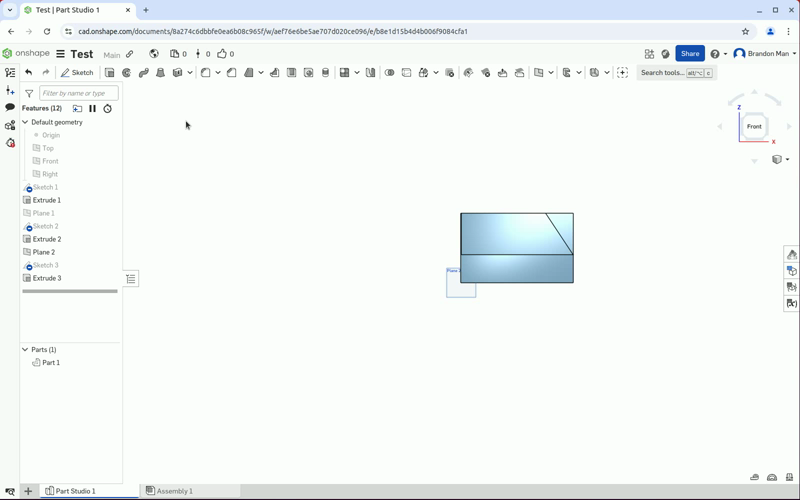
mouse_move(73, 189)
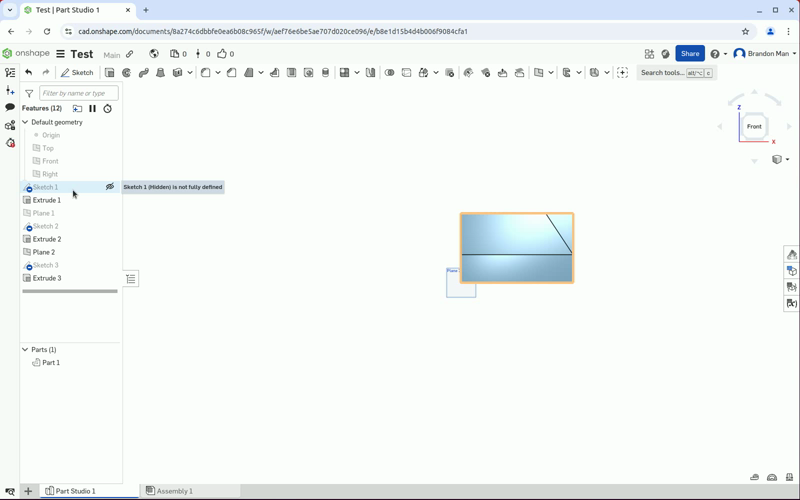
click(73, 189)
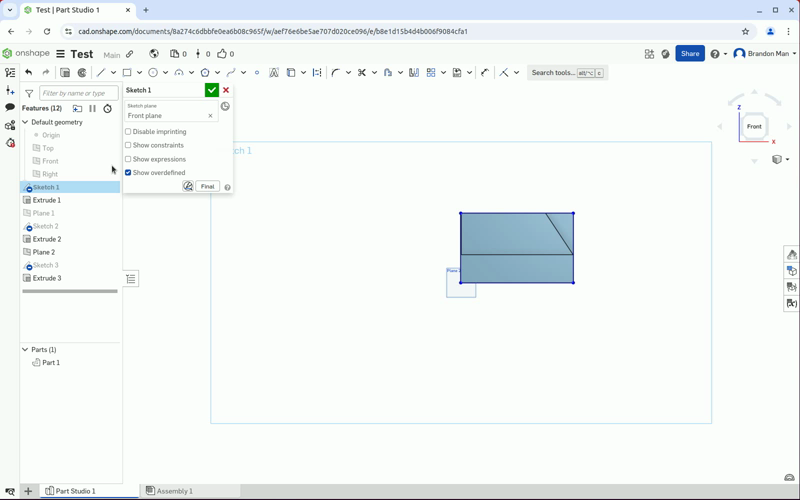
mouse_move(229, 92)
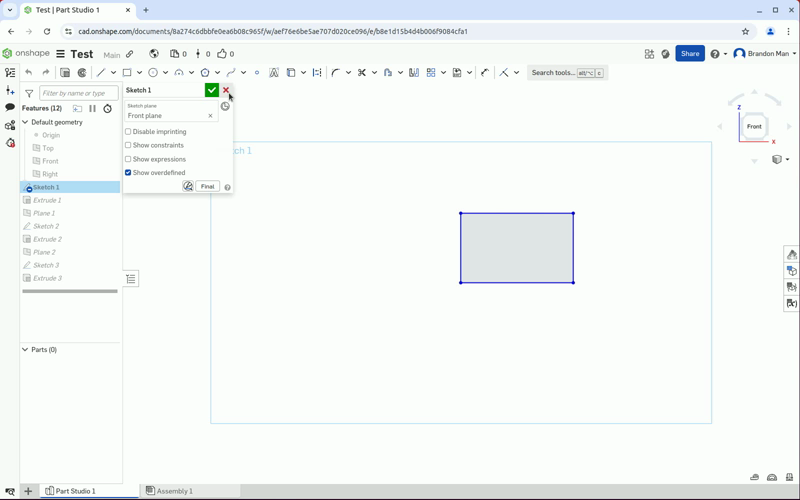
click(229, 92)
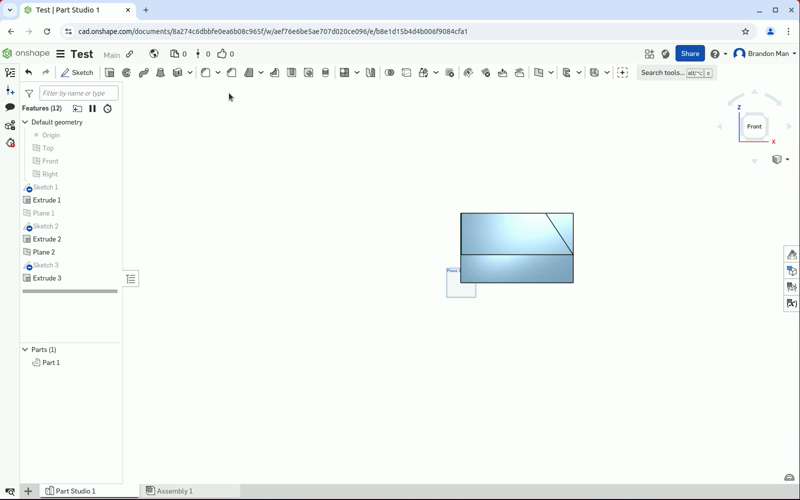
mouse_move(73, 352)
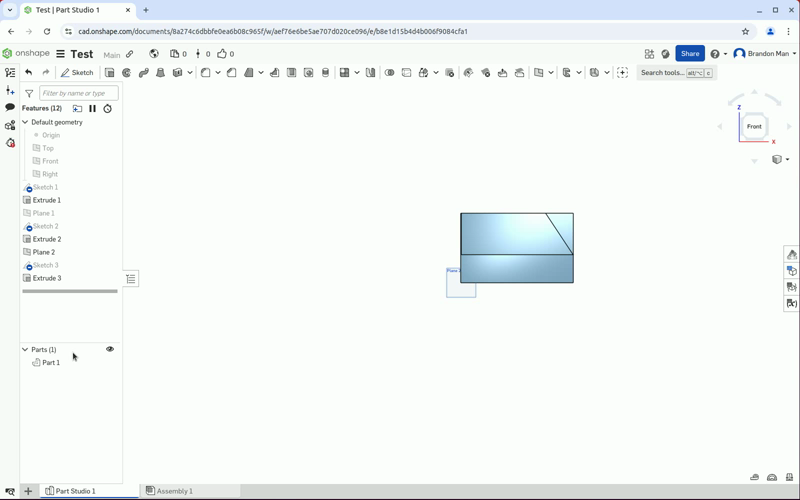
key(y)
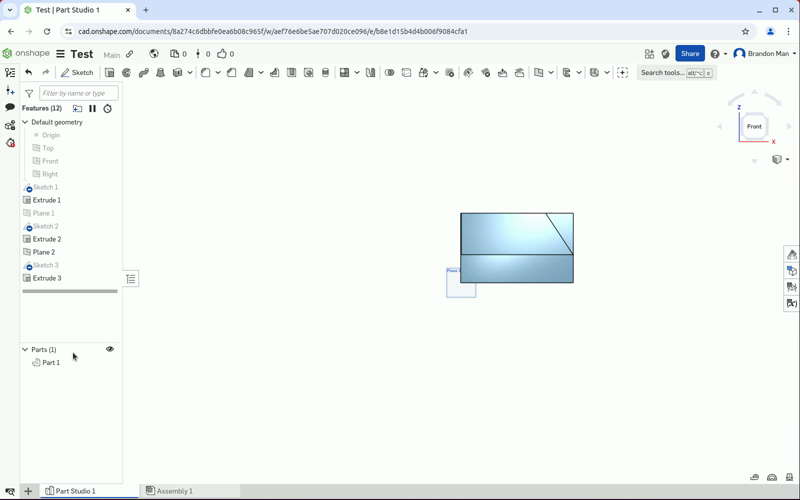
key(shift+p)
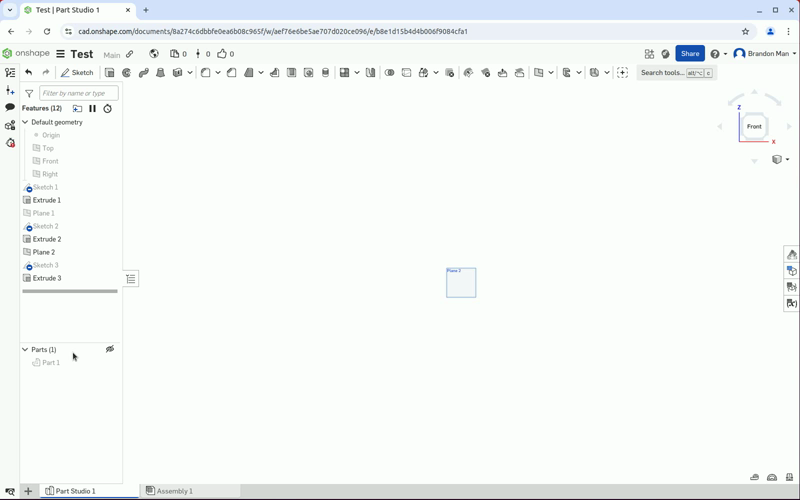
key(space)
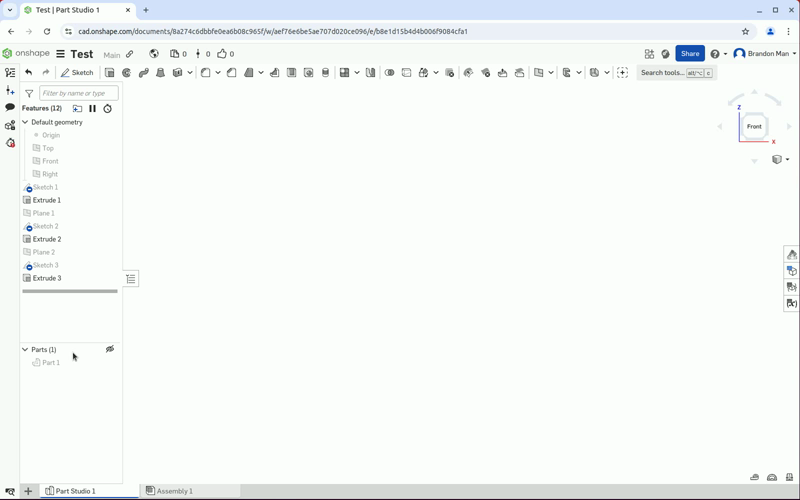
key_down(shift)
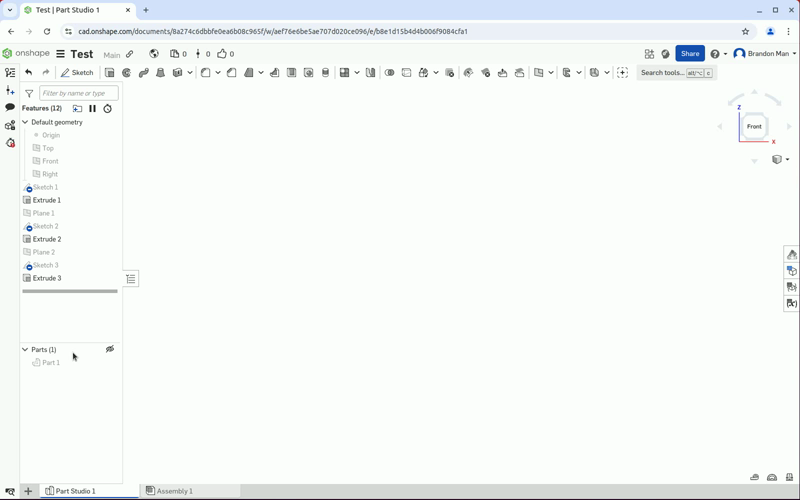
key(left)
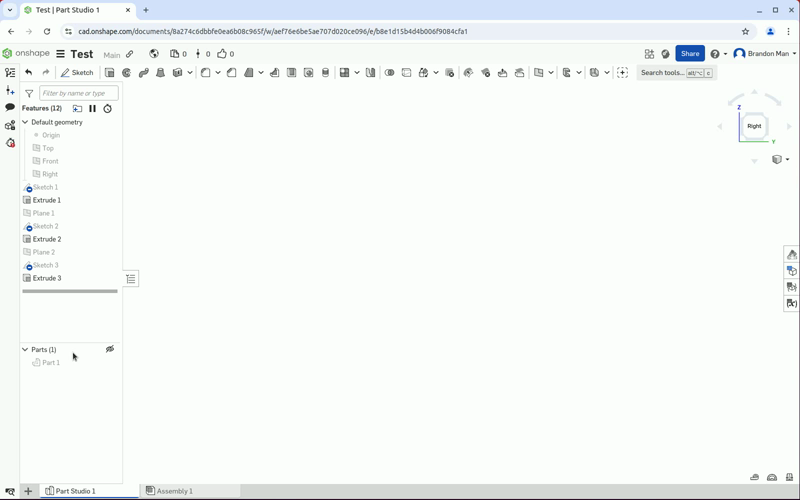
key_up(shift)
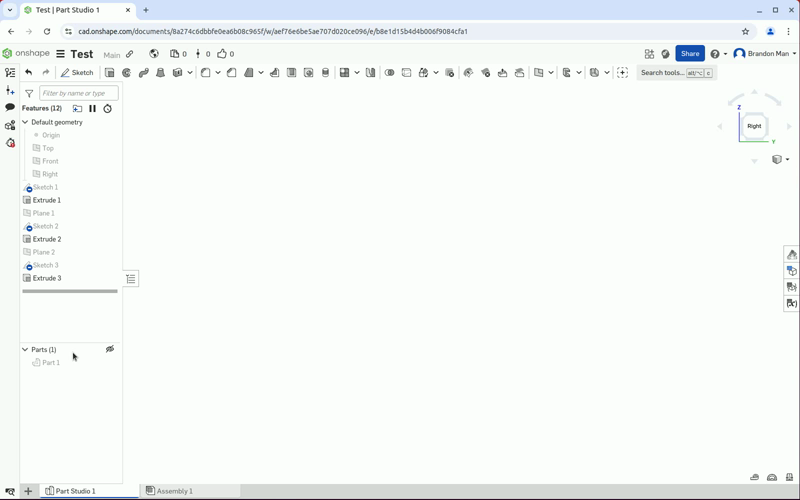
mouse_move(73, 352)
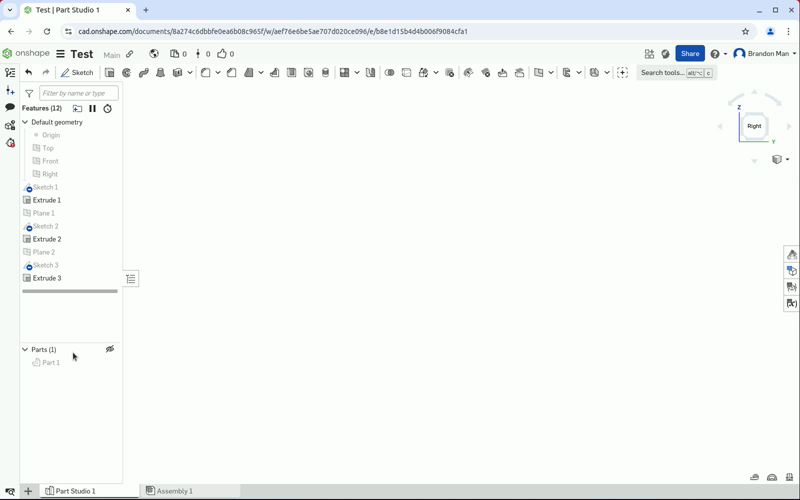
key(shift+y)
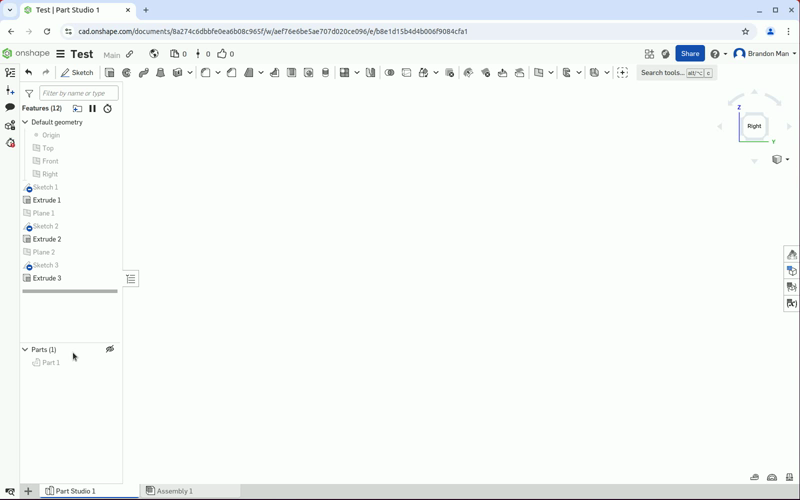
key(shift+s)
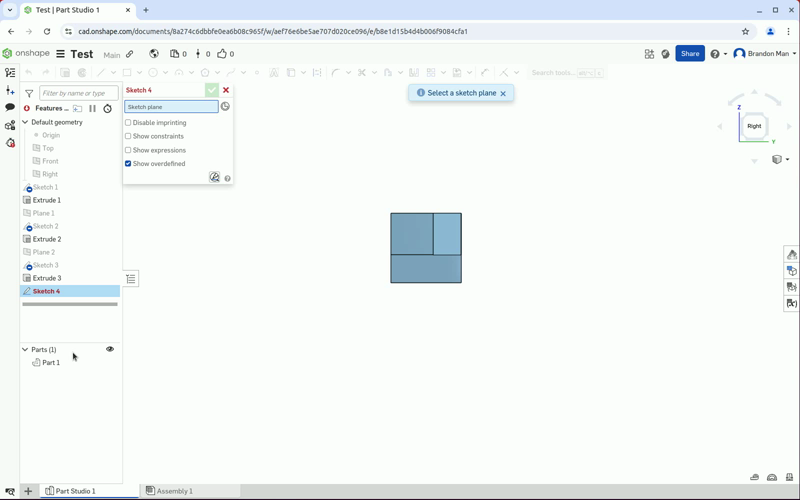
mouse_move(73, 215)
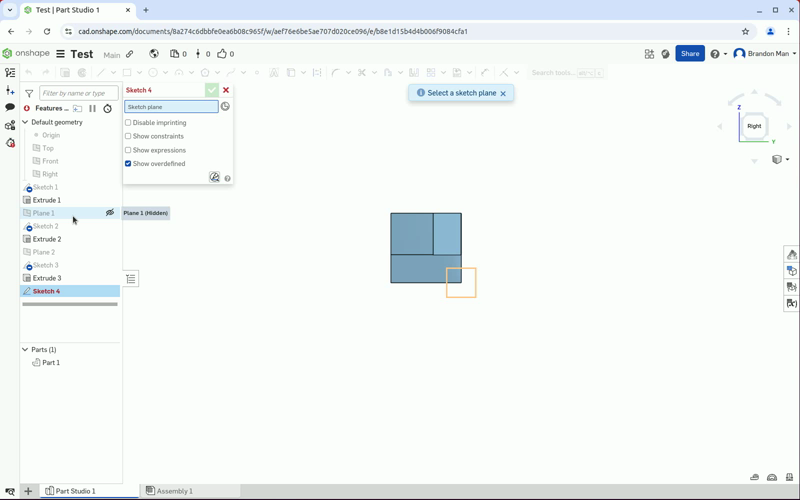
click(73, 215)
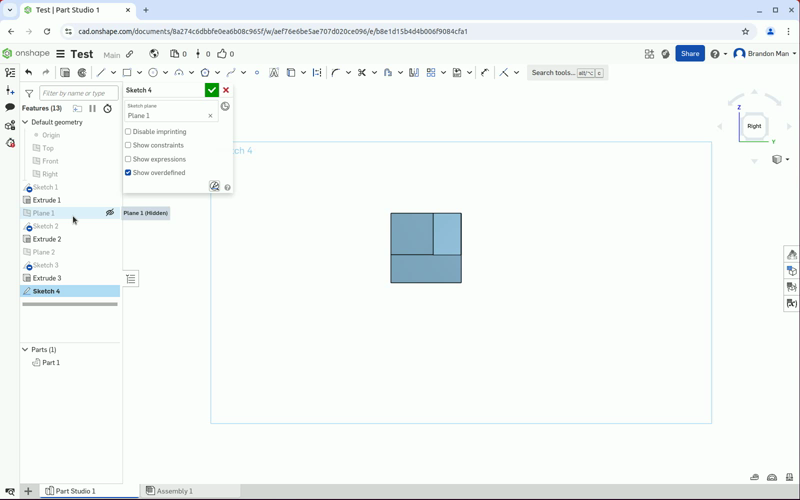
mouse_move(73, 352)
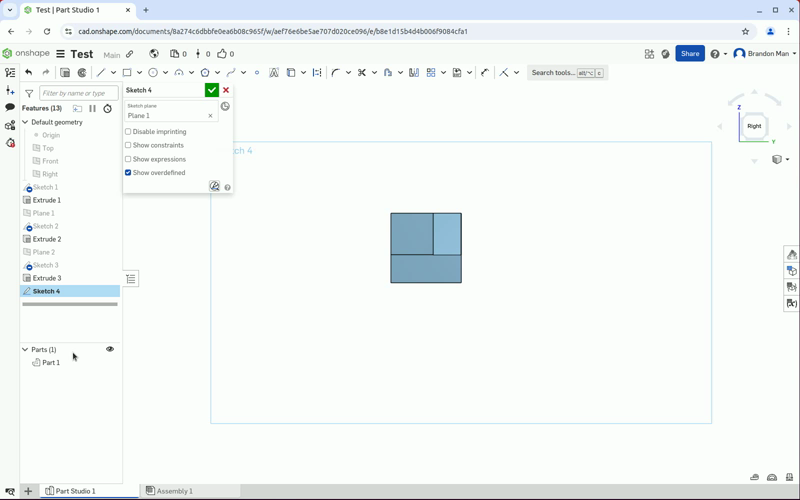
key(y)
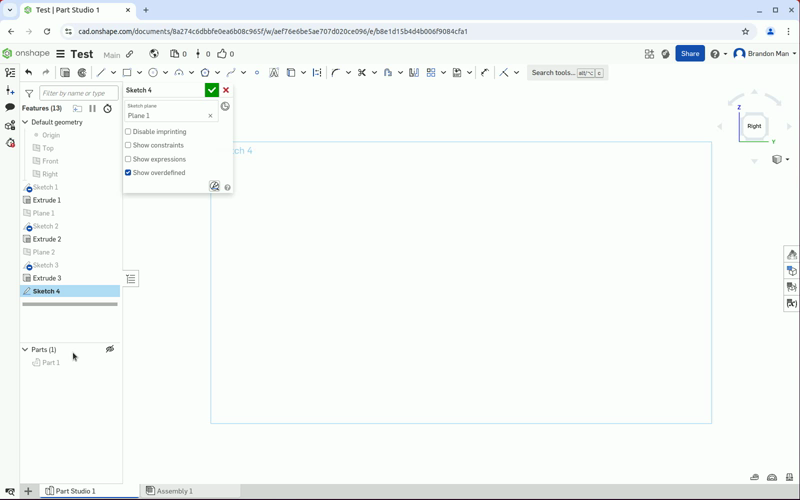
key(l)
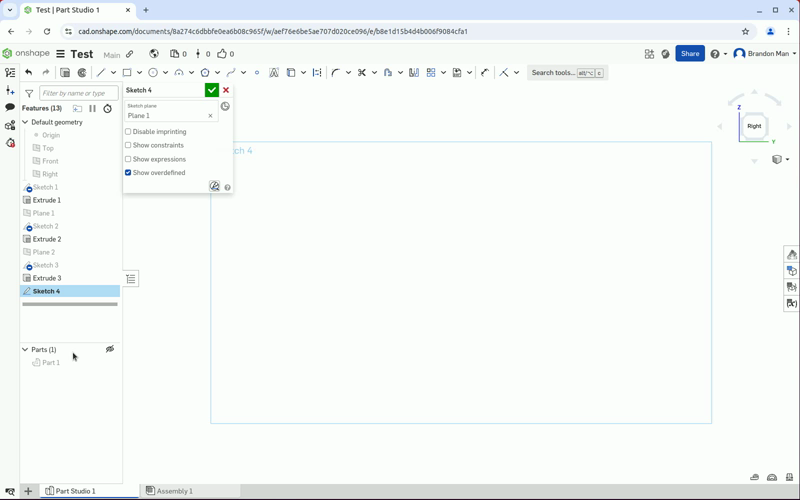
key_down(shift)
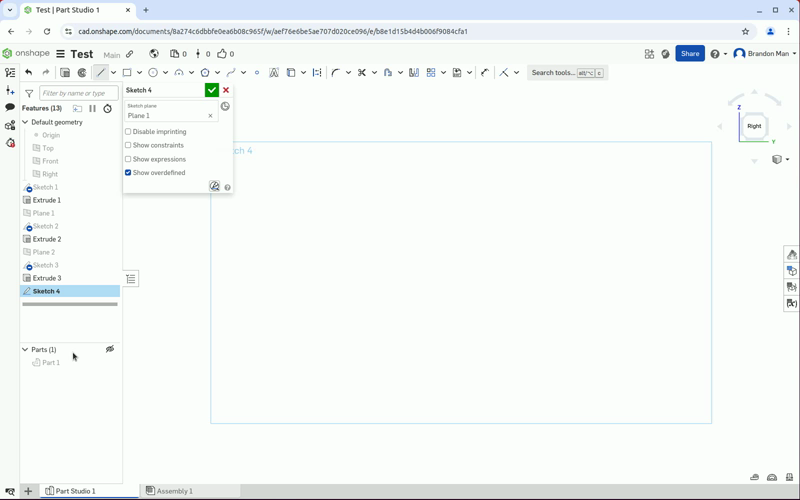
mouse_move(390, 254)
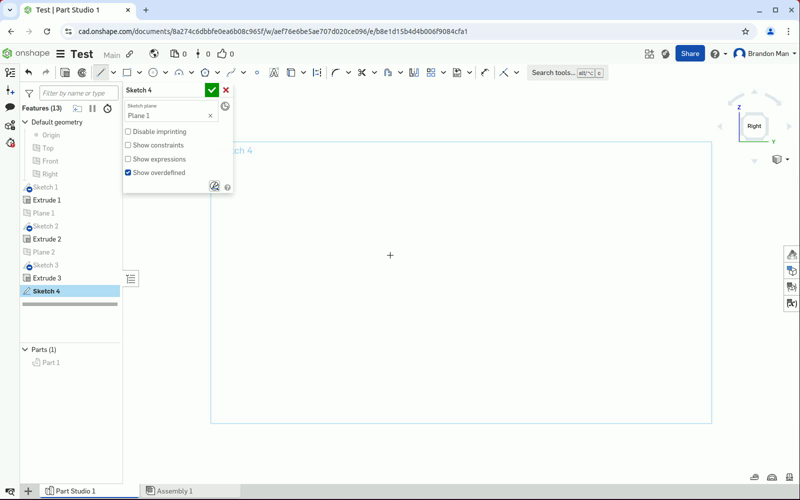
click(390, 254)
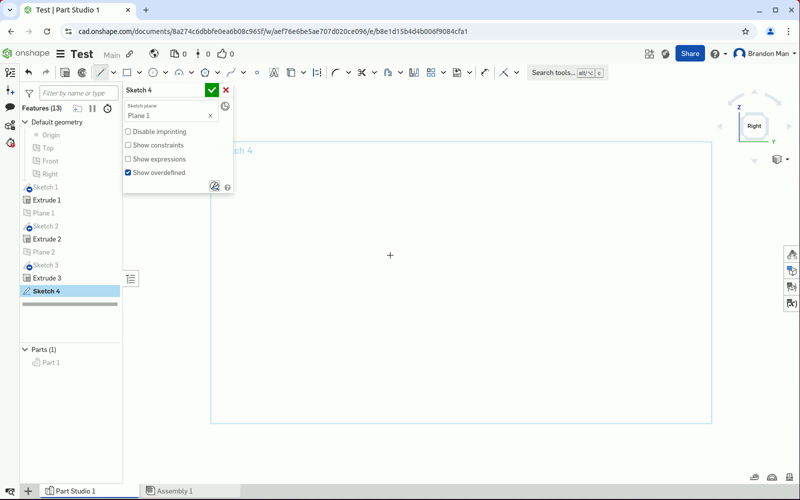
key_up(shift)
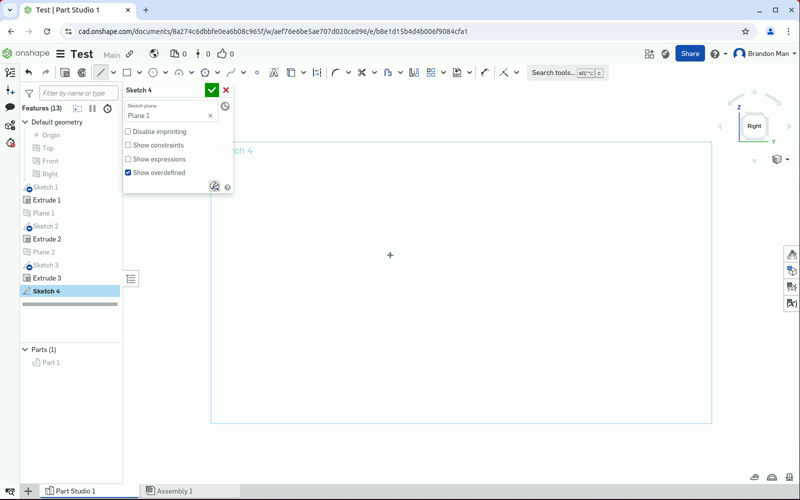
key_down(shift)
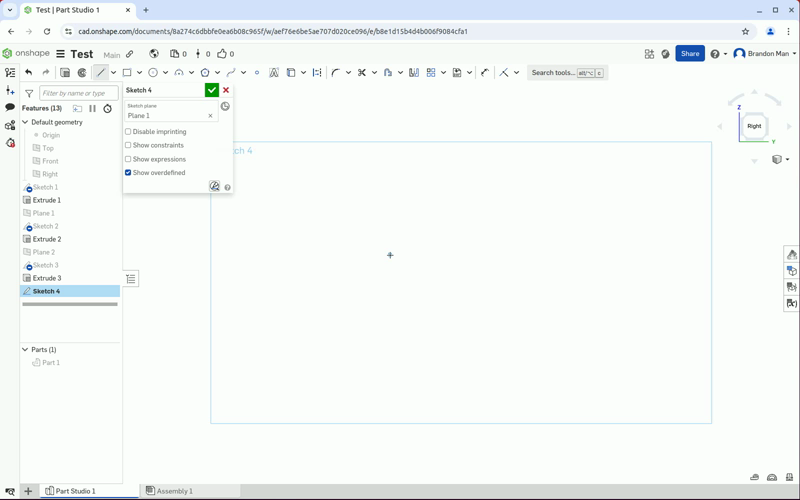
mouse_move(420, 254)
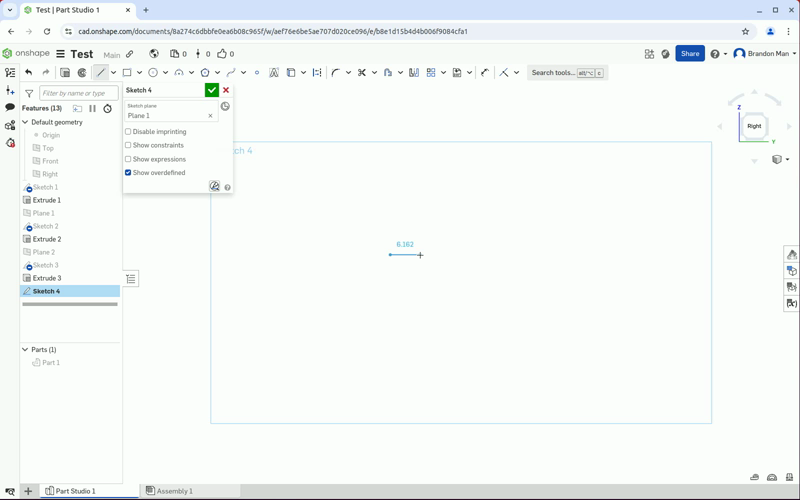
mouse_move(433, 254)
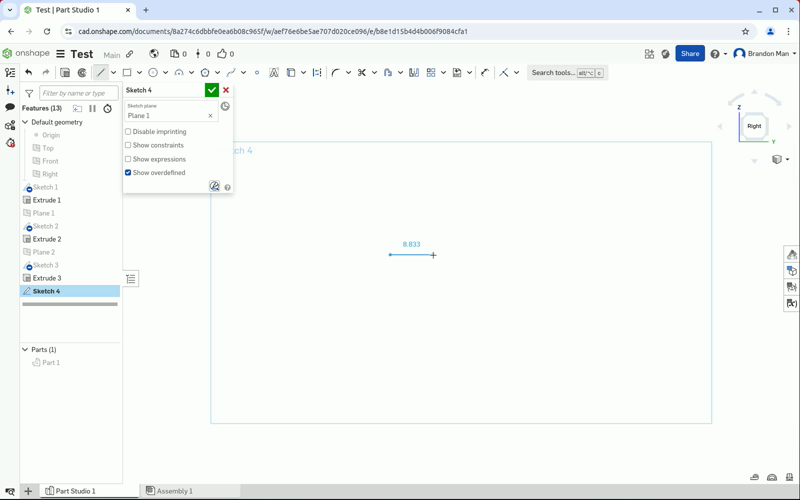
click(433, 254)
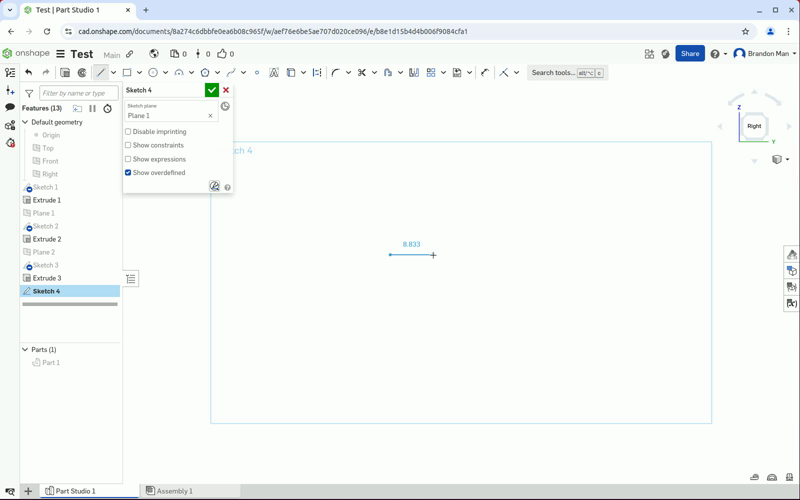
key_up(shift)
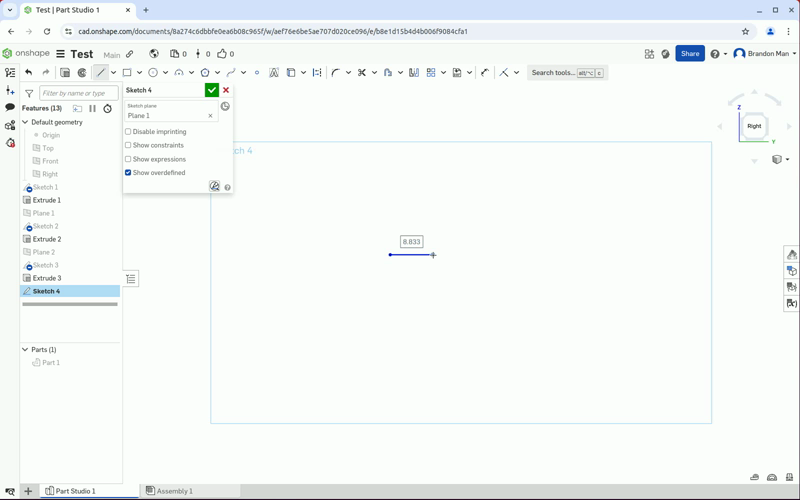
key_down(shift)
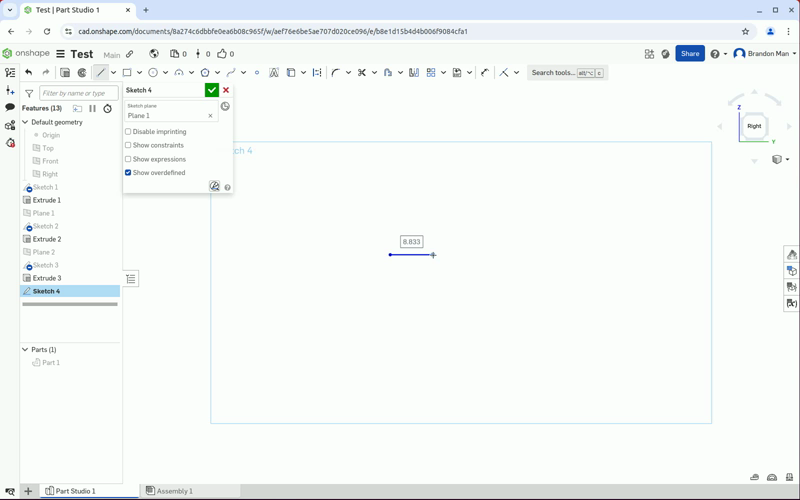
mouse_move(463, 254)
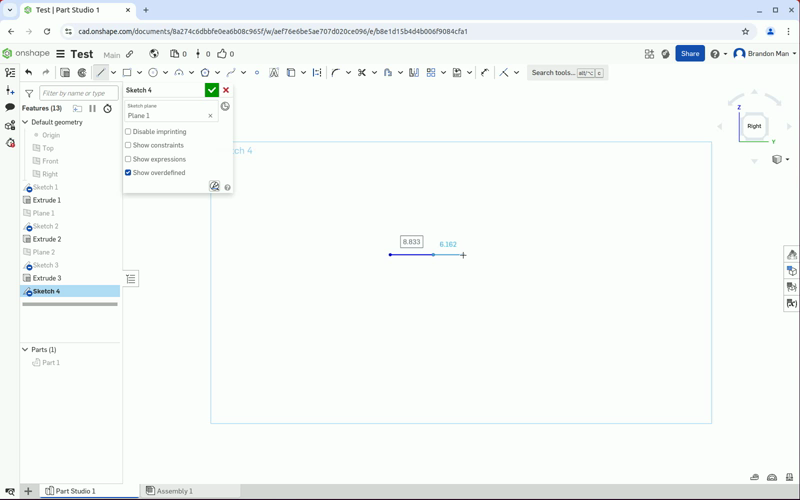
mouse_move(433, 212)
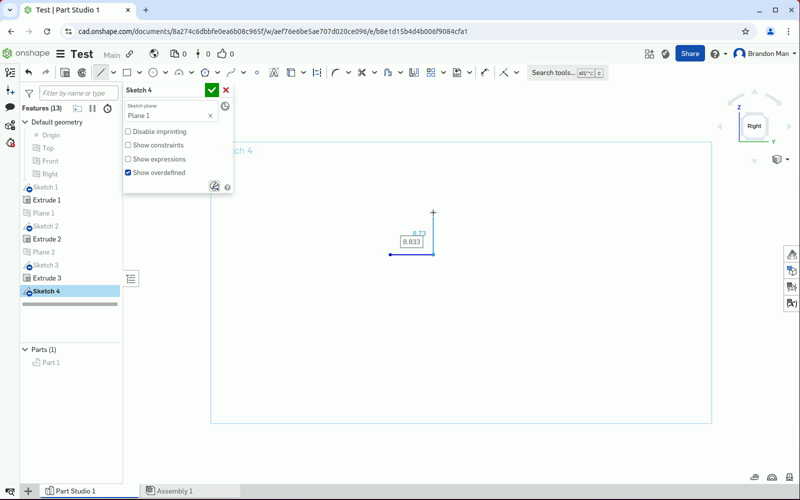
click(433, 212)
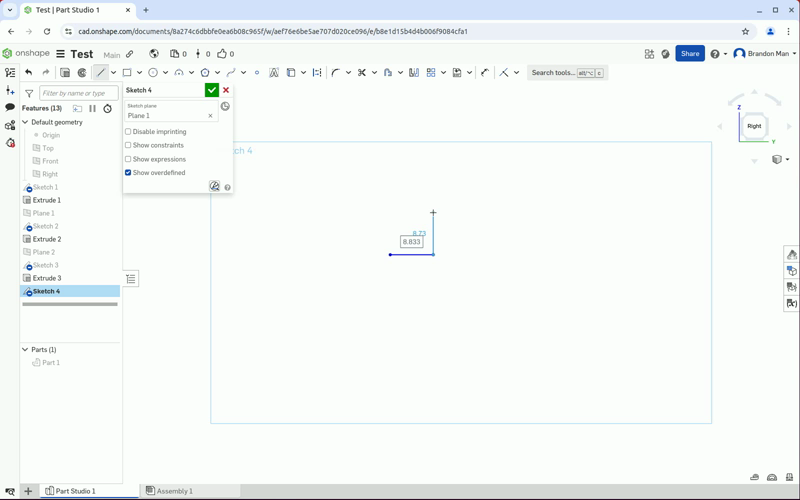
key_up(shift)
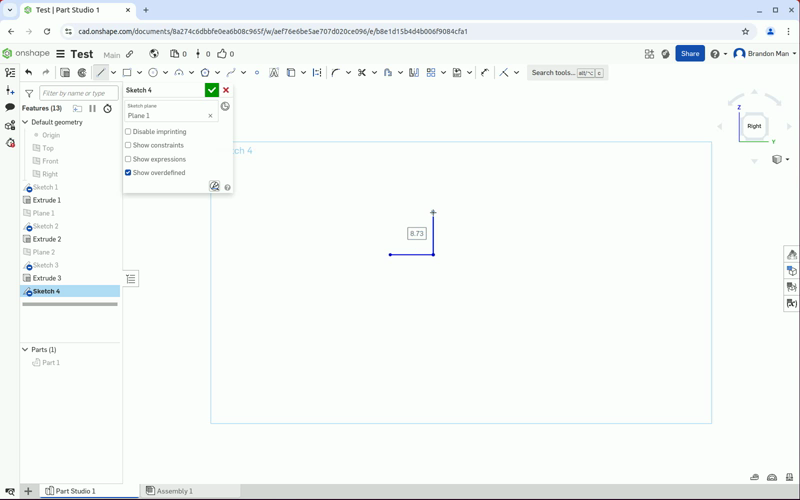
key_down(shift)
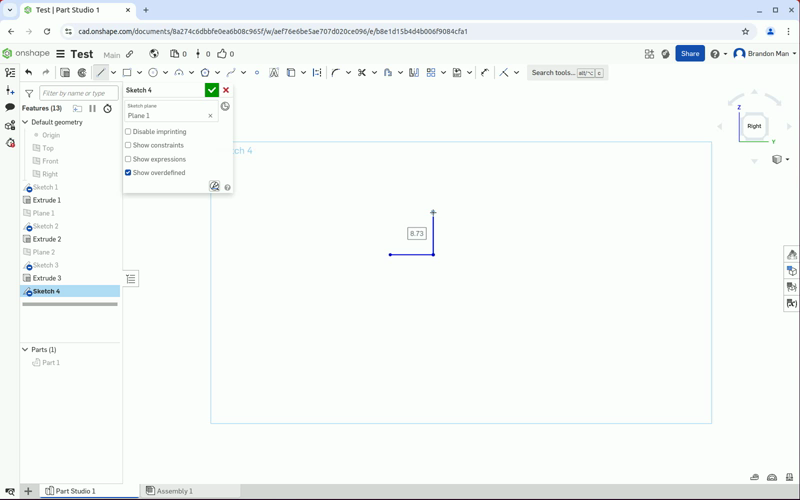
mouse_move(390, 254)
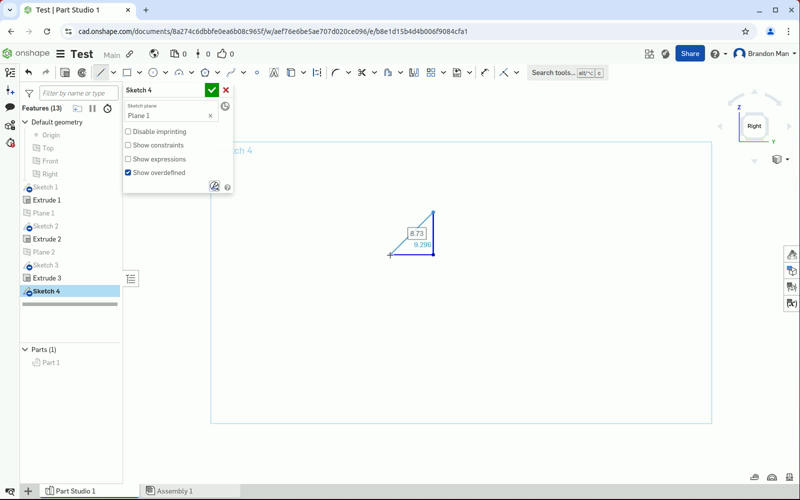
key_up(shift)
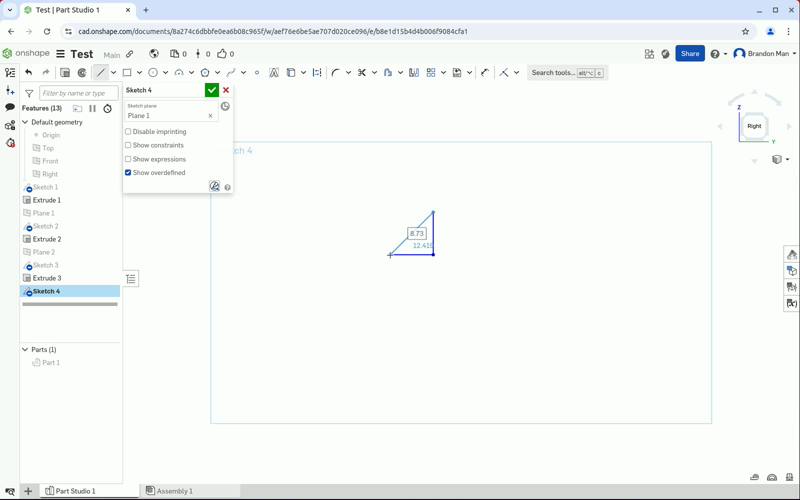
click(390, 254)
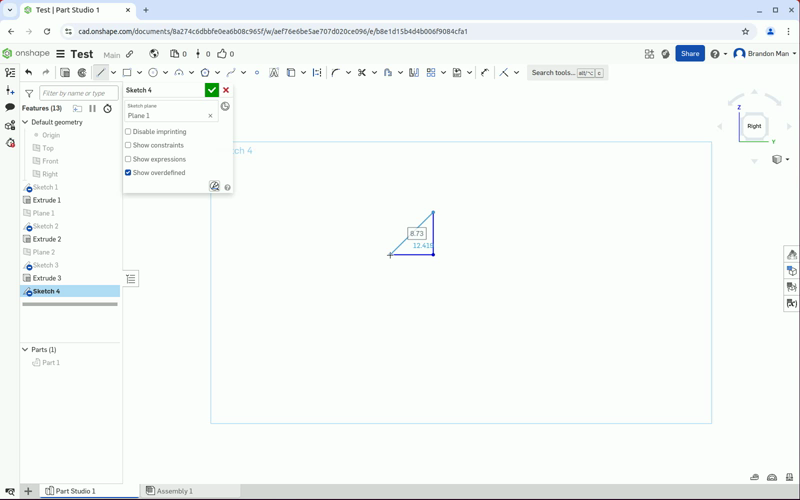
key(esc)
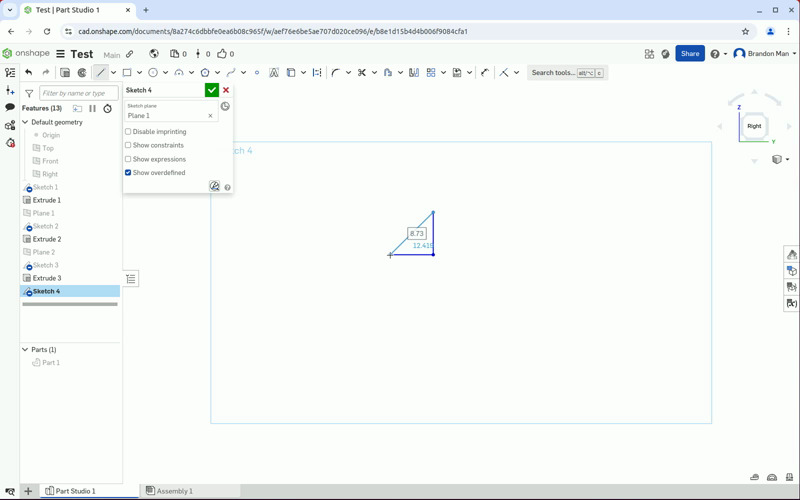
mouse_move(415, 239)
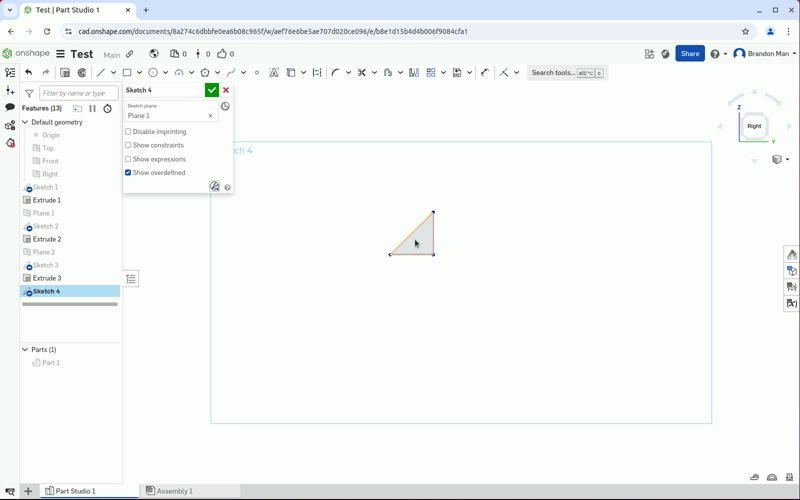
scroll(6)
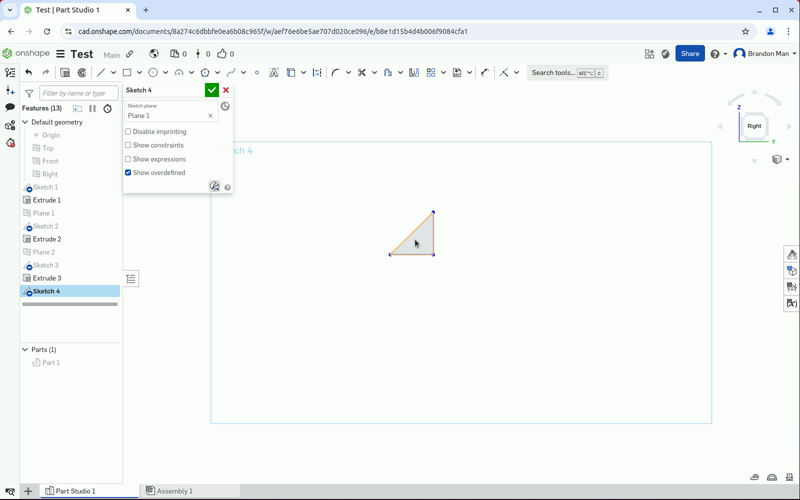
scroll(6)
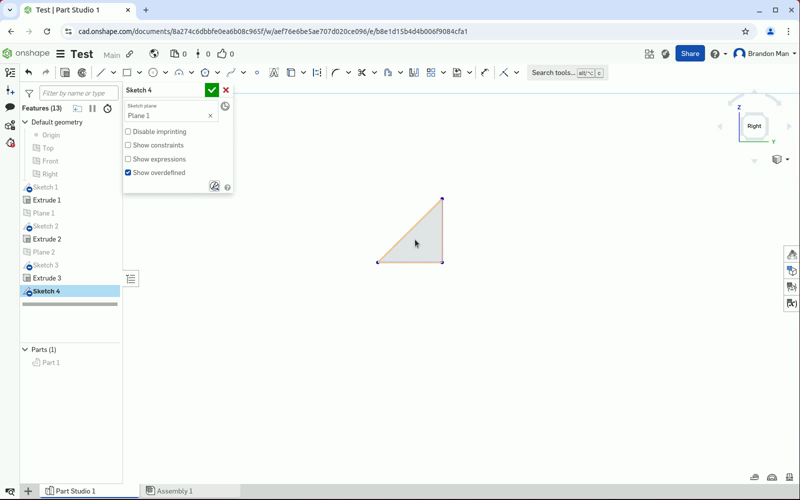
scroll(6)
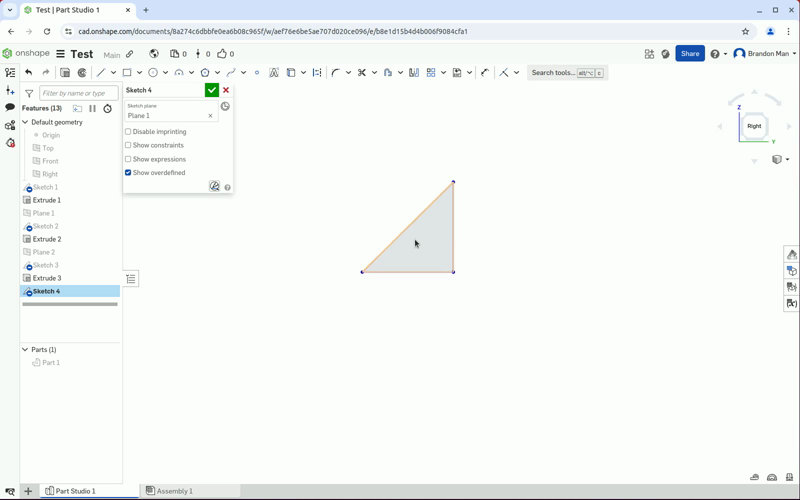
scroll(6)
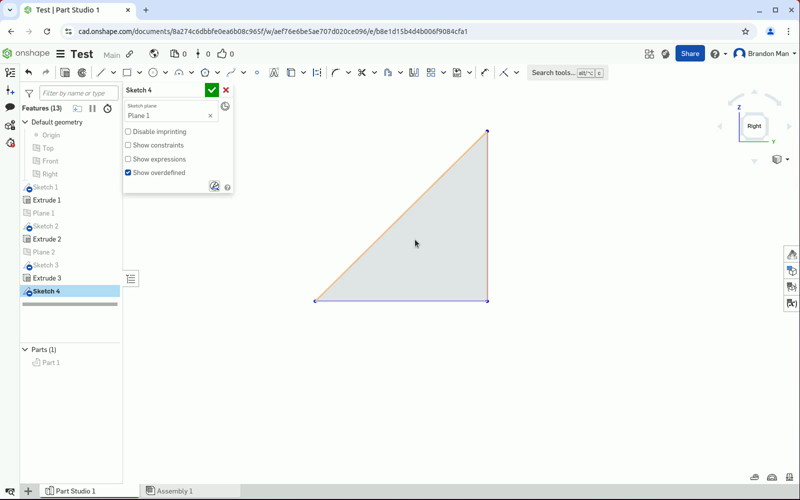
scroll(6)
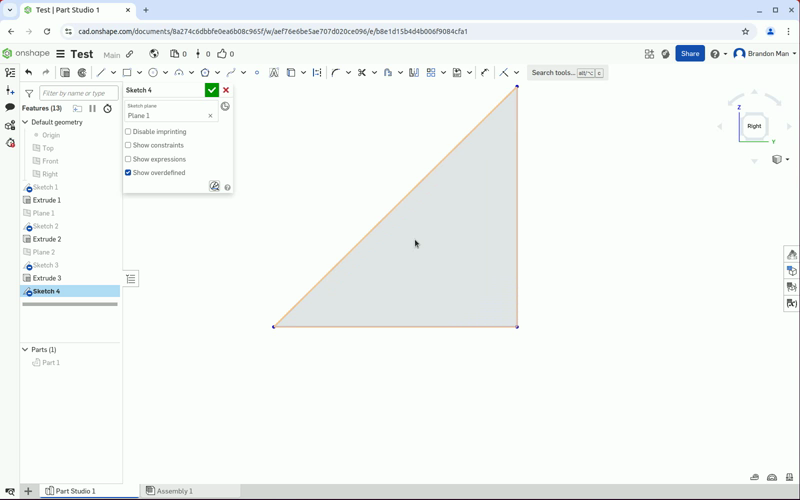
scroll(6)
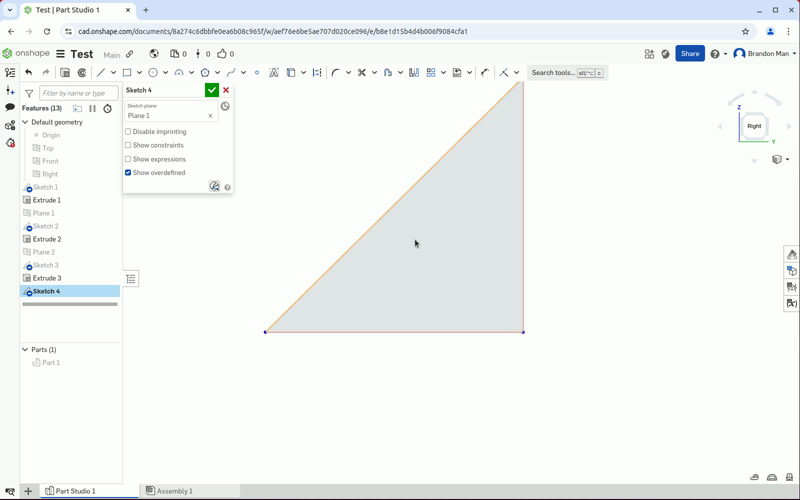
scroll(6)
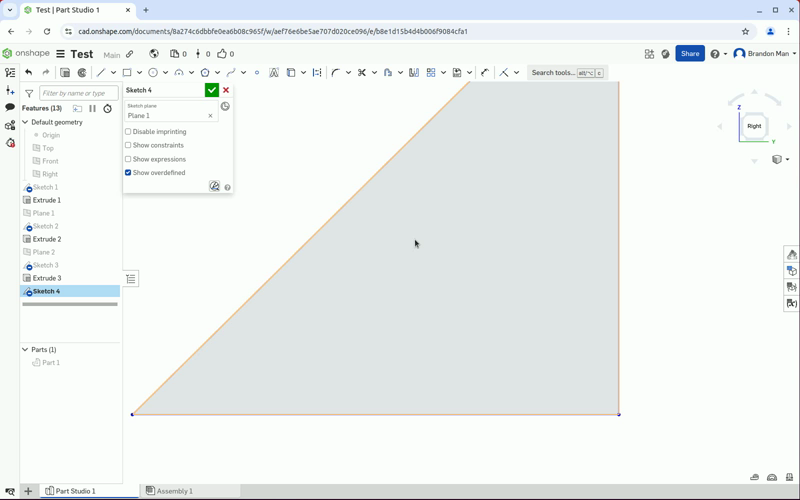
click(415, 239)
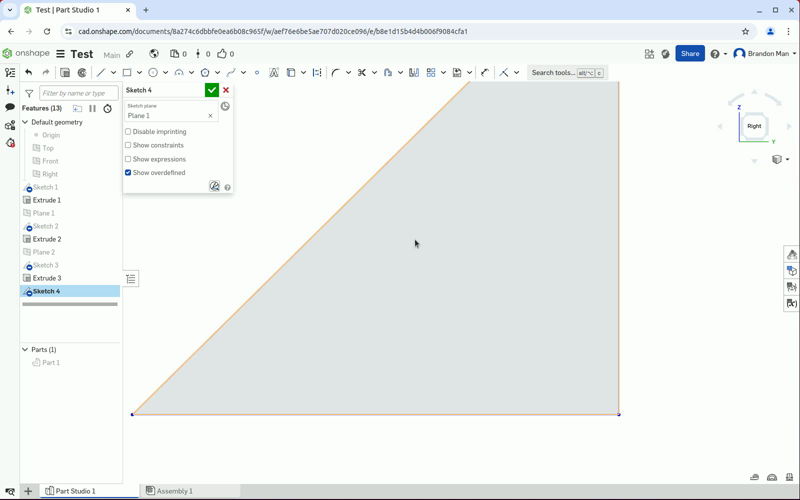
scroll(-6)
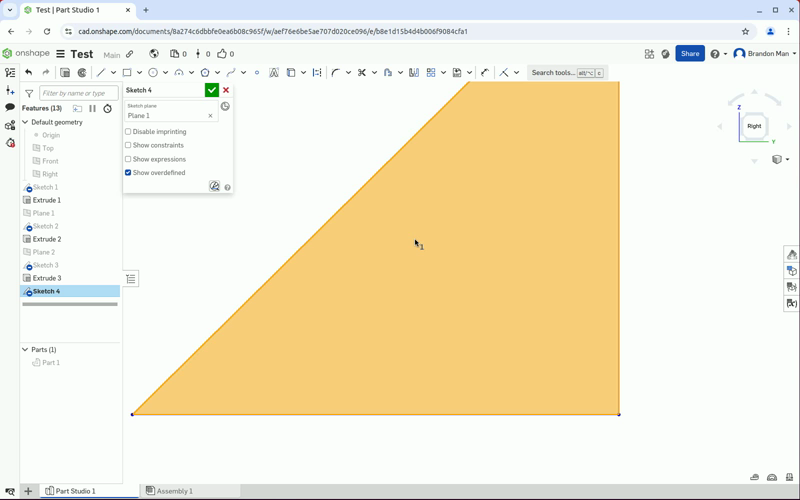
scroll(-6)
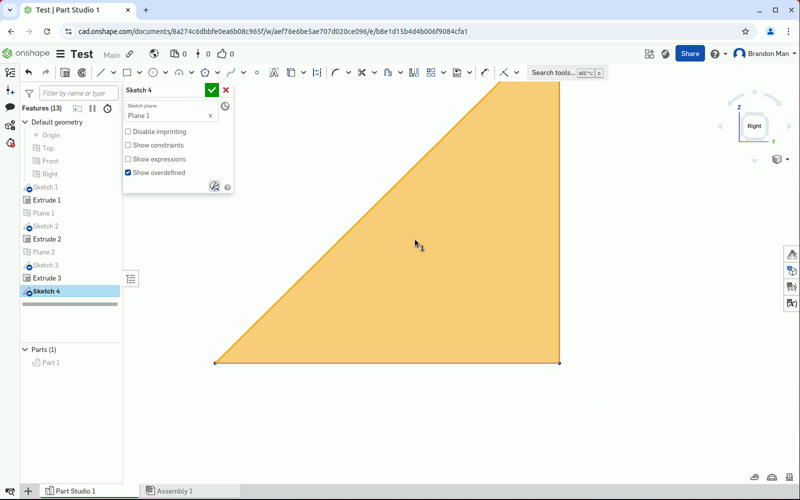
scroll(-6)
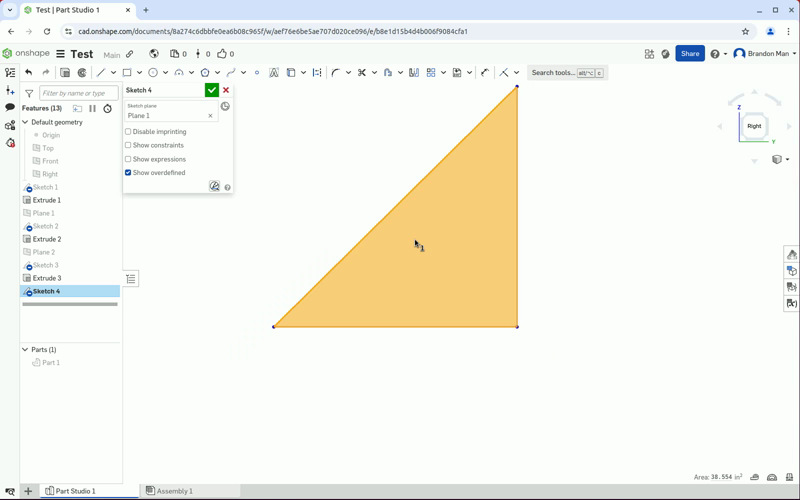
scroll(-6)
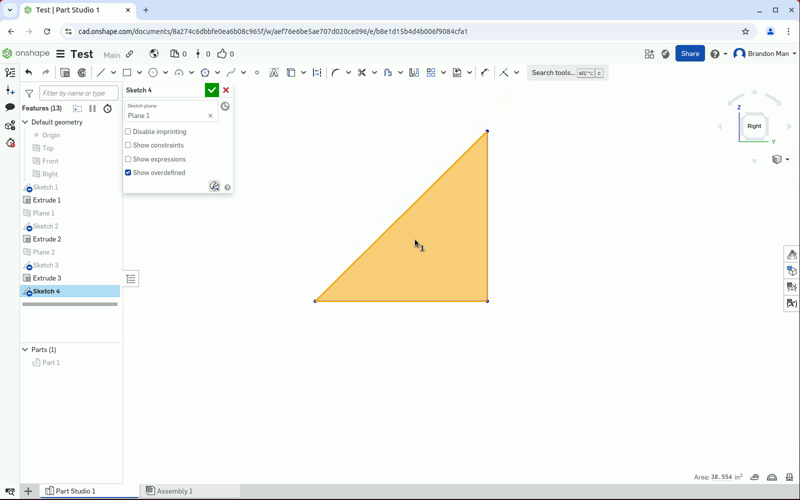
scroll(-6)
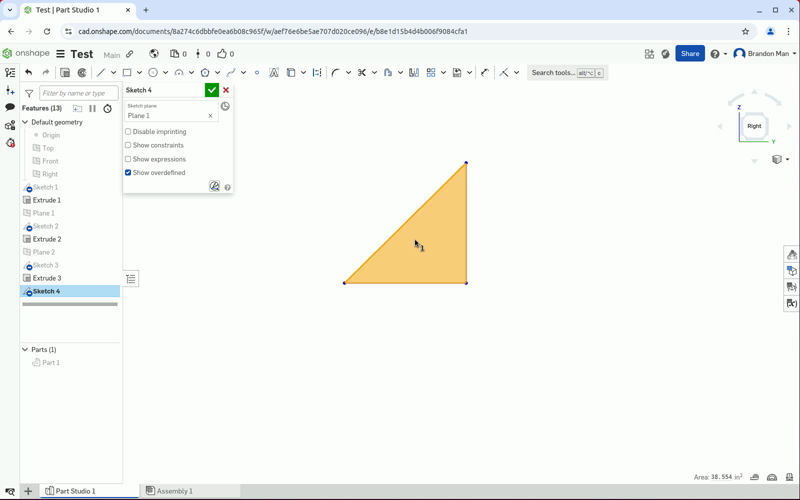
scroll(-6)
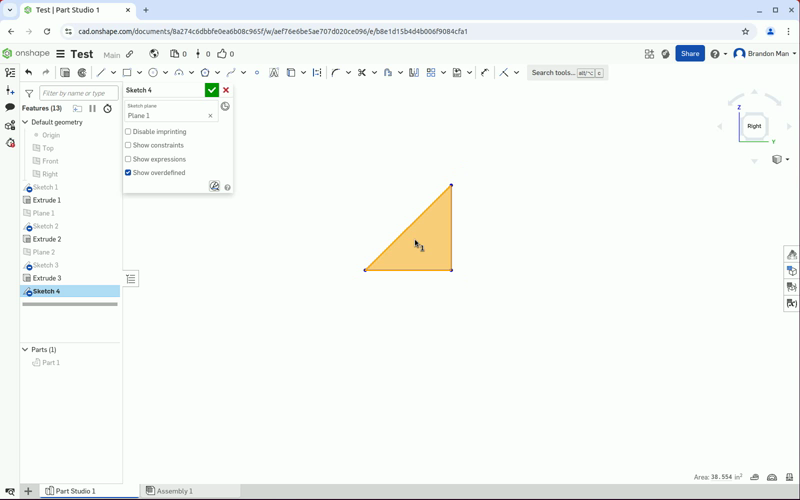
scroll(-6)
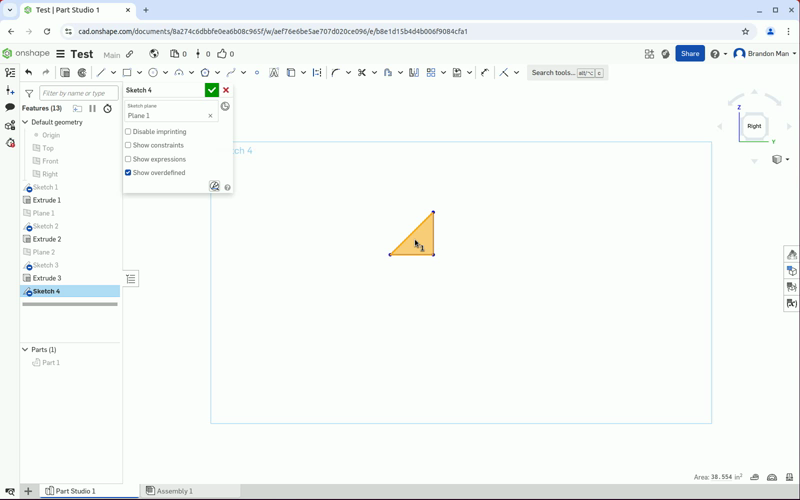
mouse_move(73, 352)
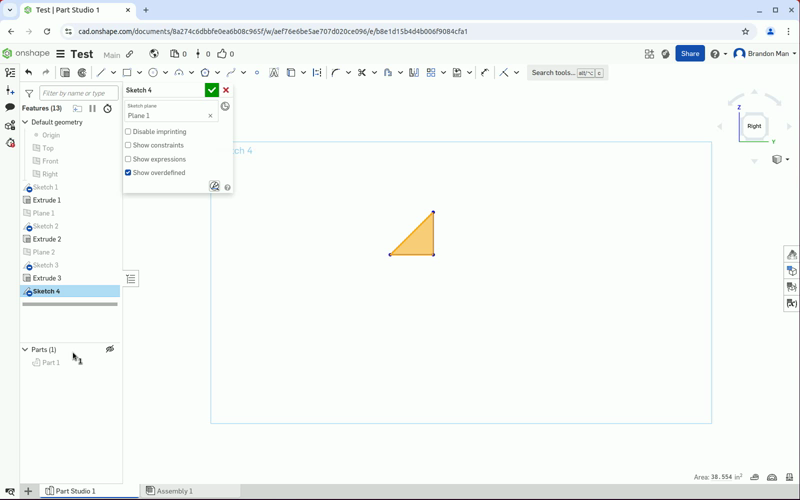
key(shift+y)
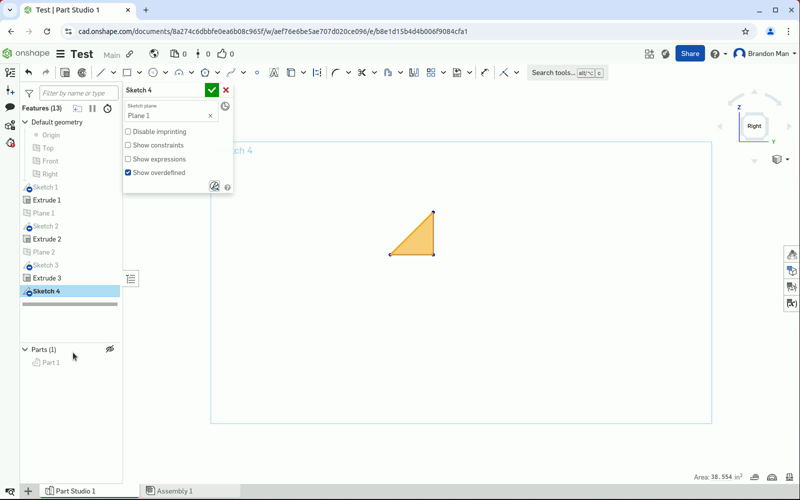
key(shift+e)
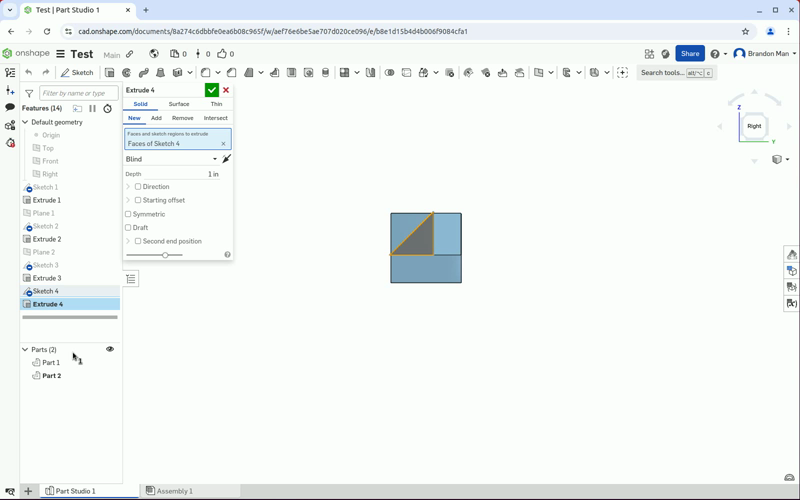
mouse_move(143, 106)
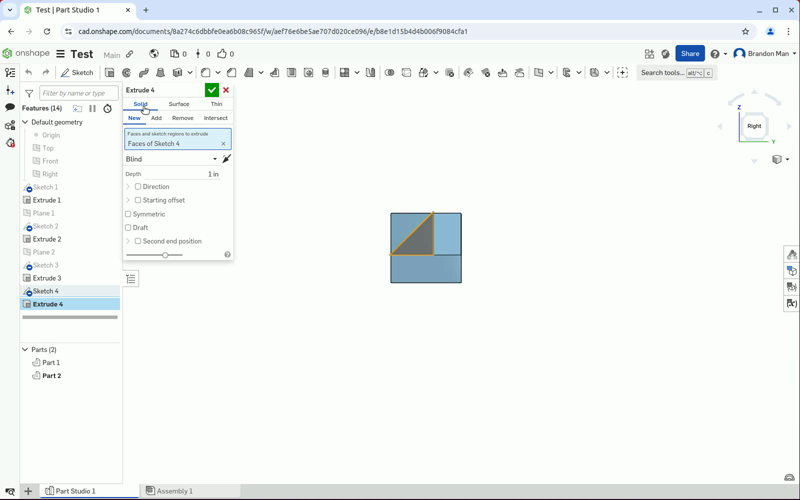
click(143, 106)
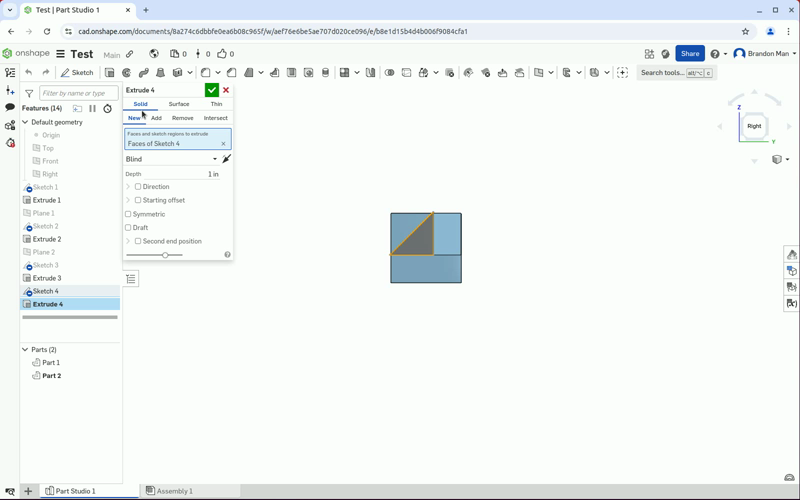
mouse_move(137, 120)
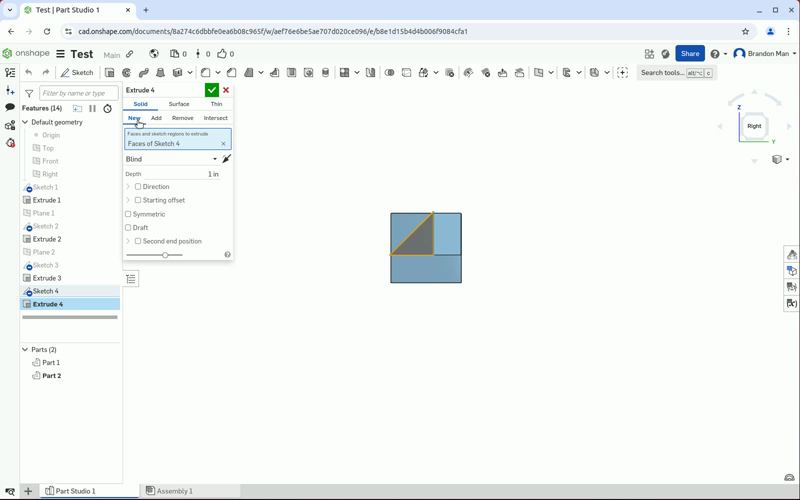
click(137, 120)
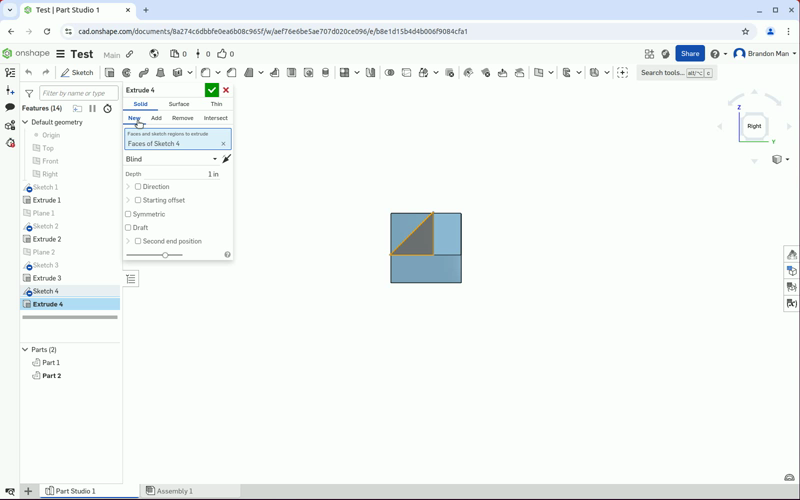
key(tab, 4)
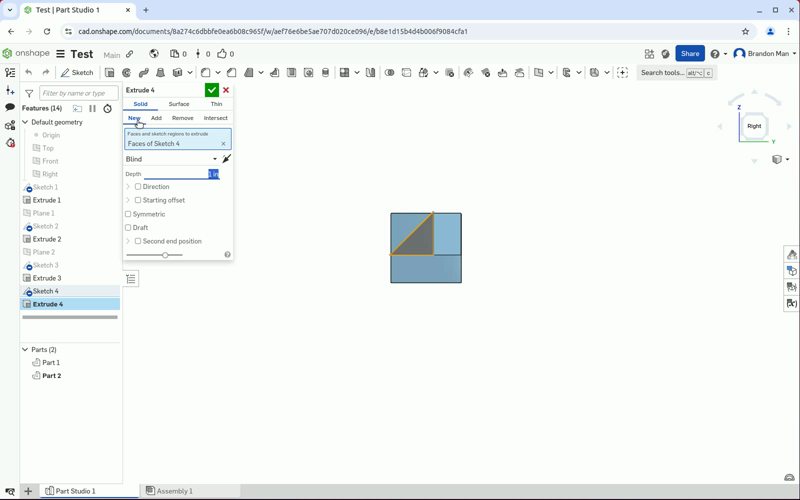
text(-14.443)
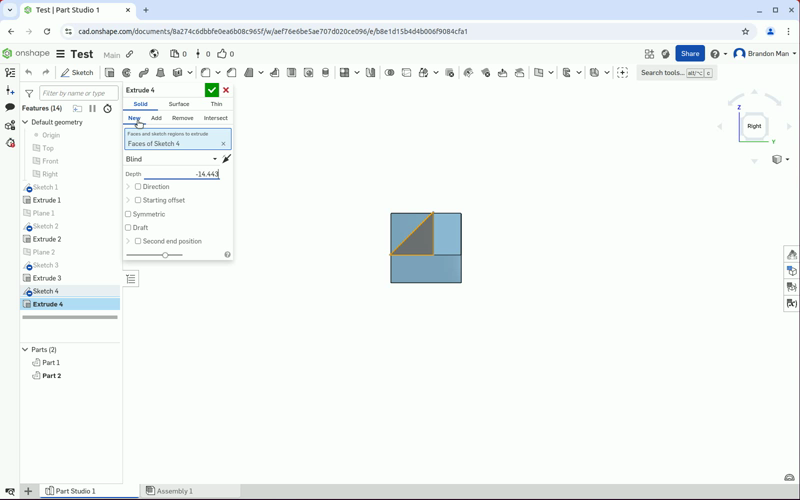
key(tab, 3)
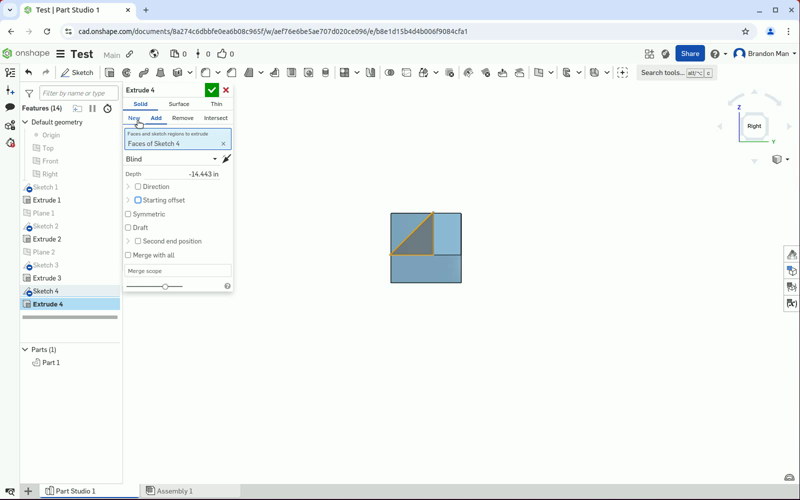
key(tab, 2)
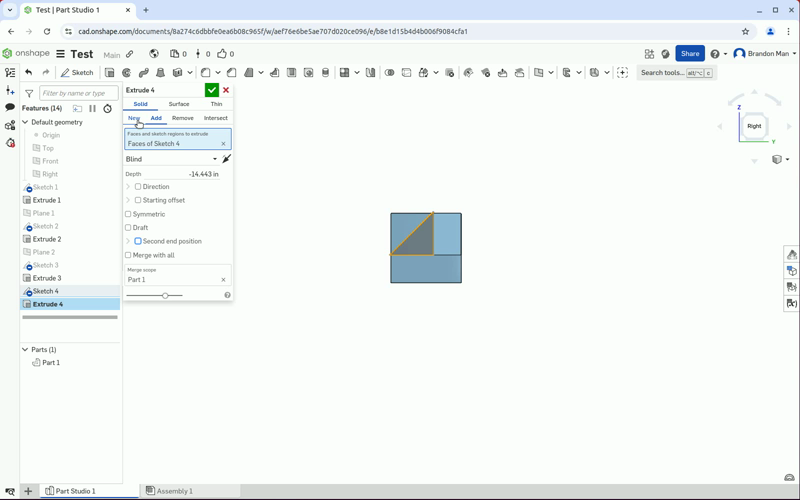
key(space)
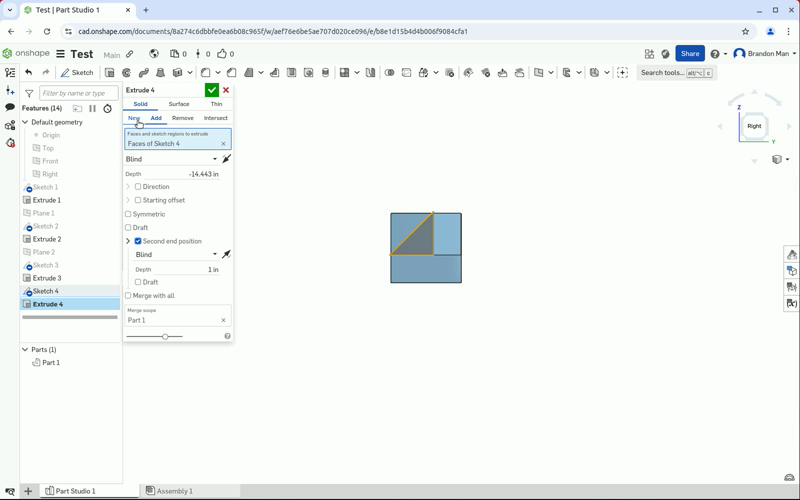
key(tab, 3)
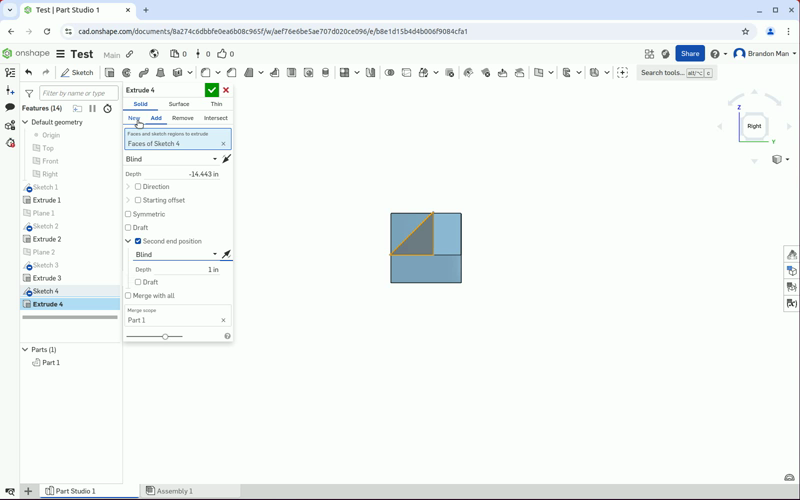
text(8.666)
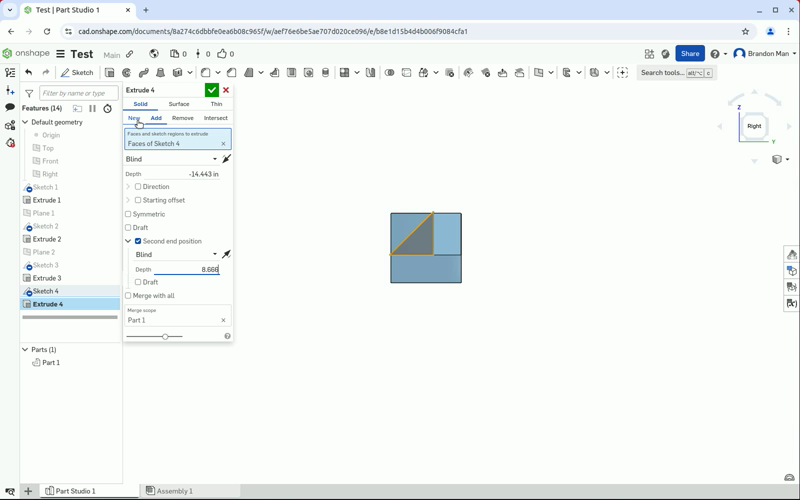
key(enter)
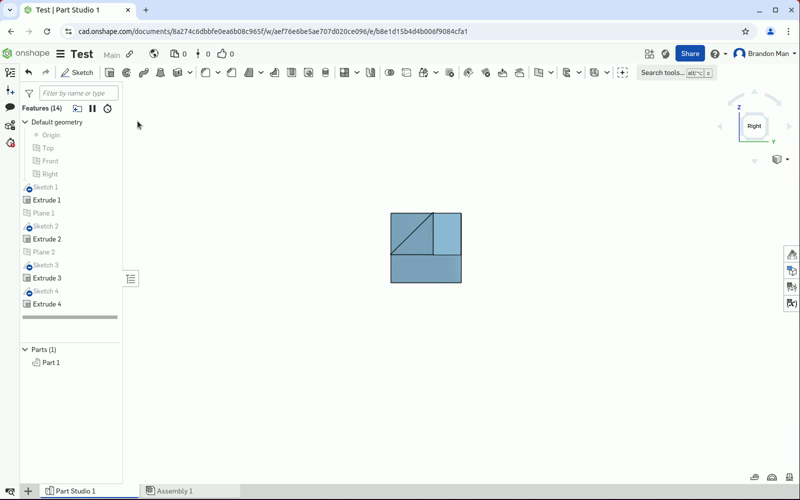
key(shift+h)
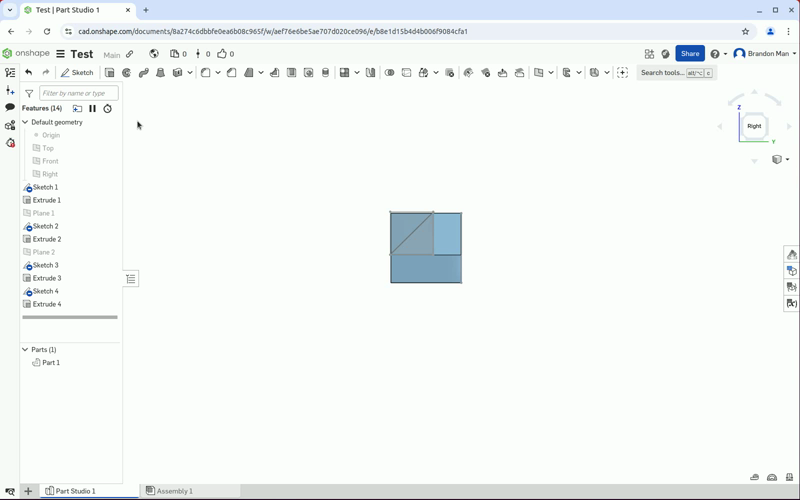
key(shift+h)
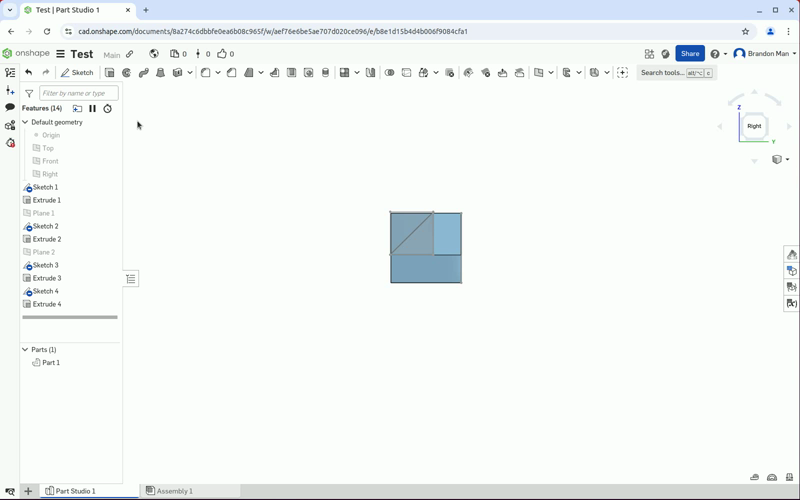
key(shift+7)
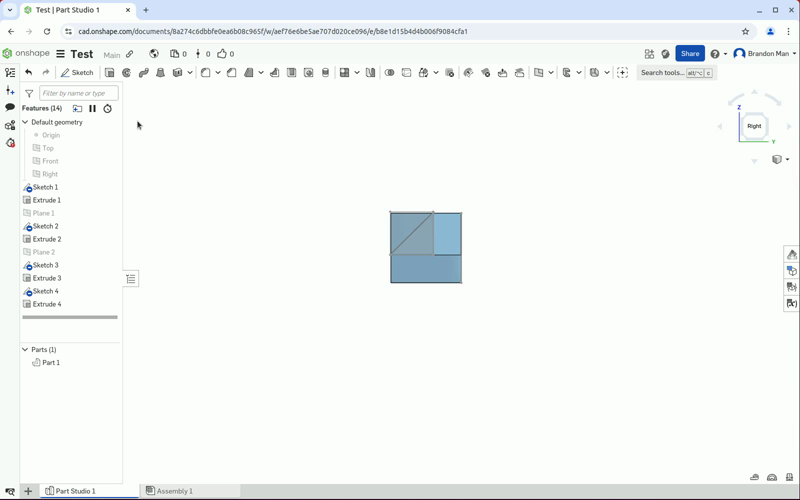
key(right, 2)
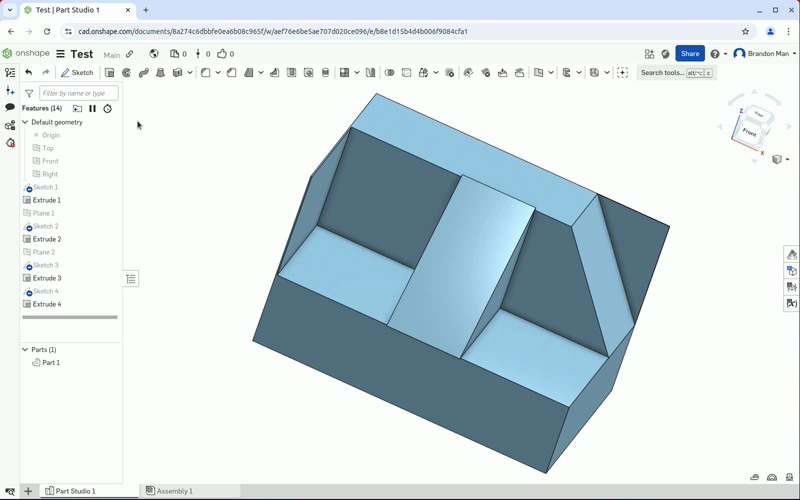
key(down, 2)
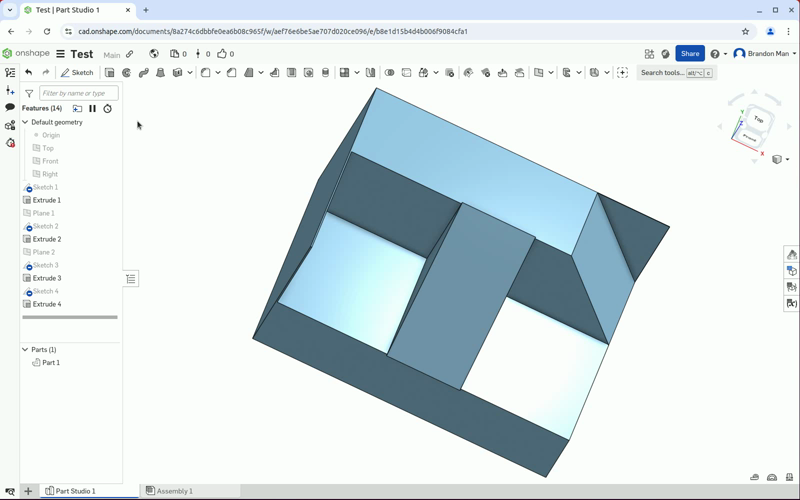
key(up, 2)
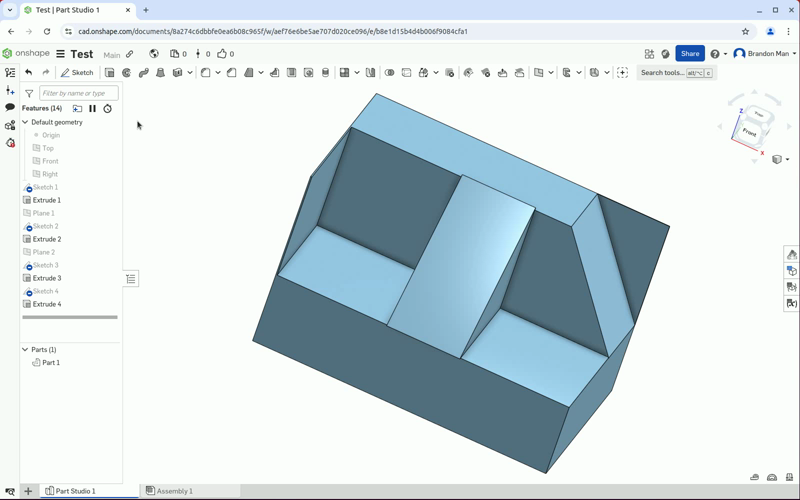
key(left, 2)
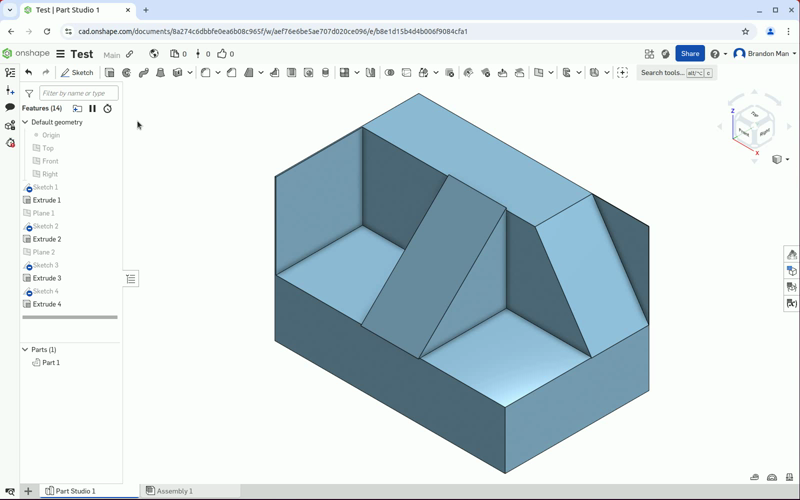
mouse_move(73, 189)
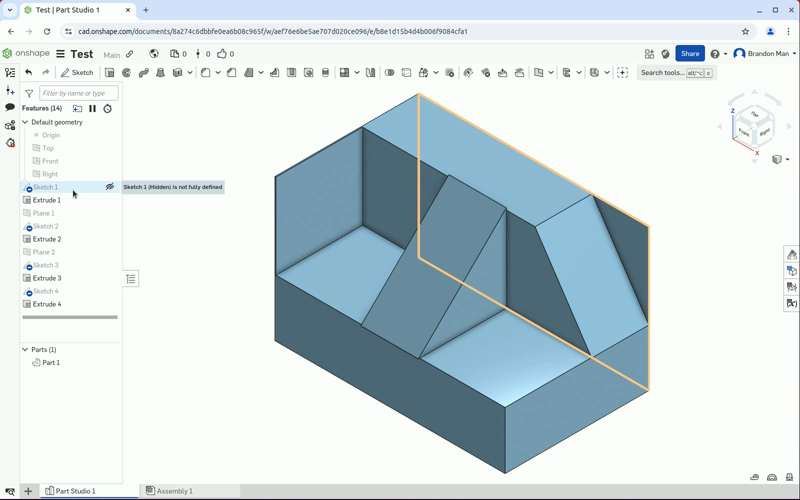
click(73, 189)